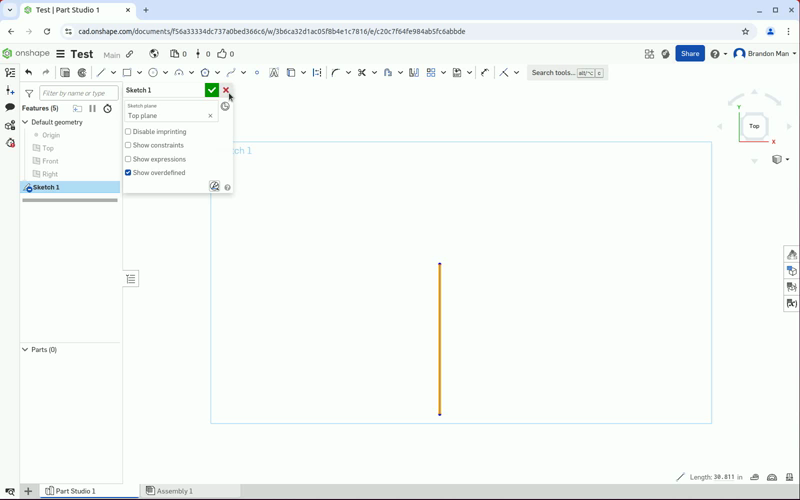
key(shift+h)
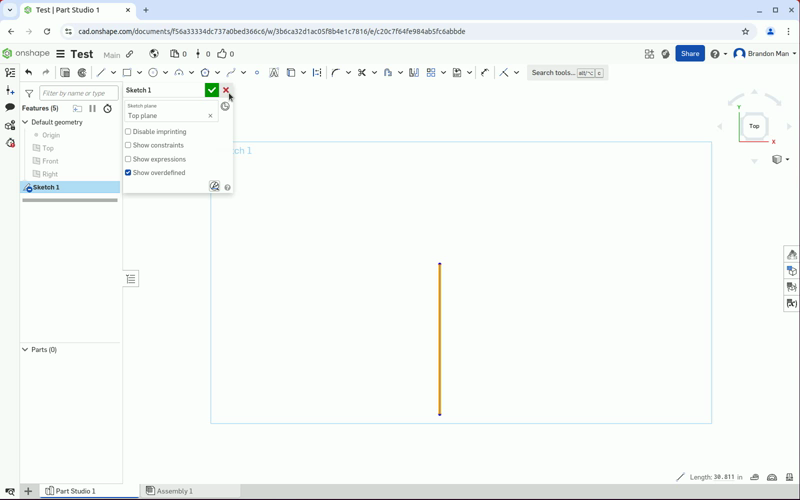
mouse_move(73, 352)
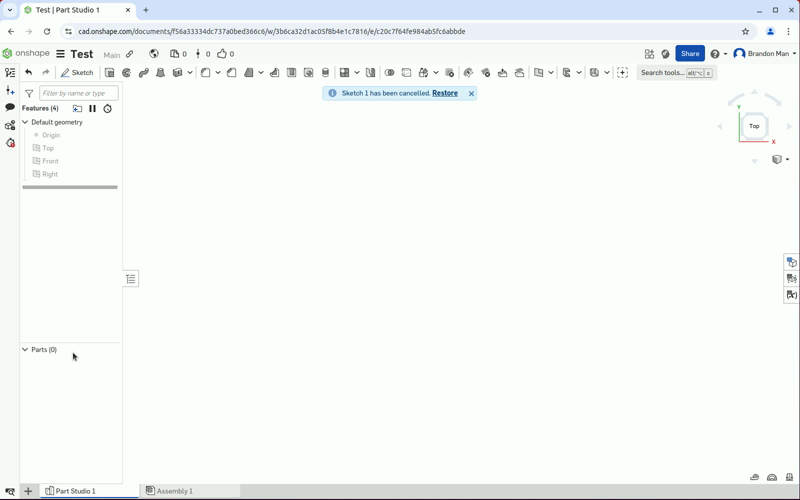
key(y)
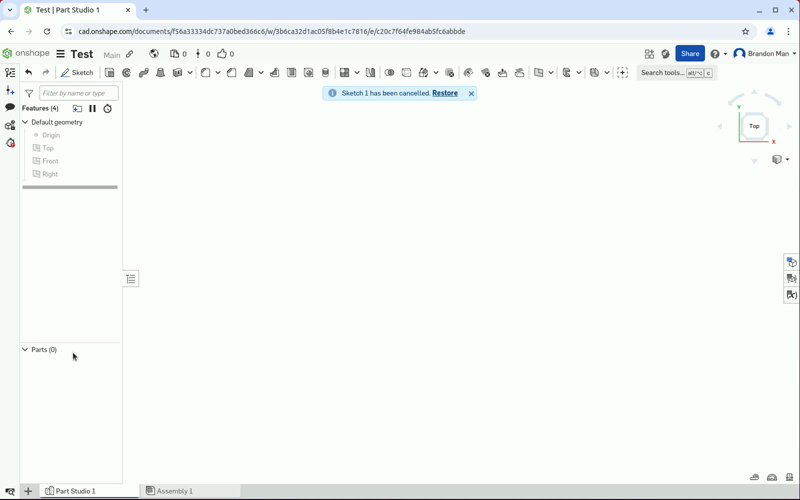
key(shift+p)
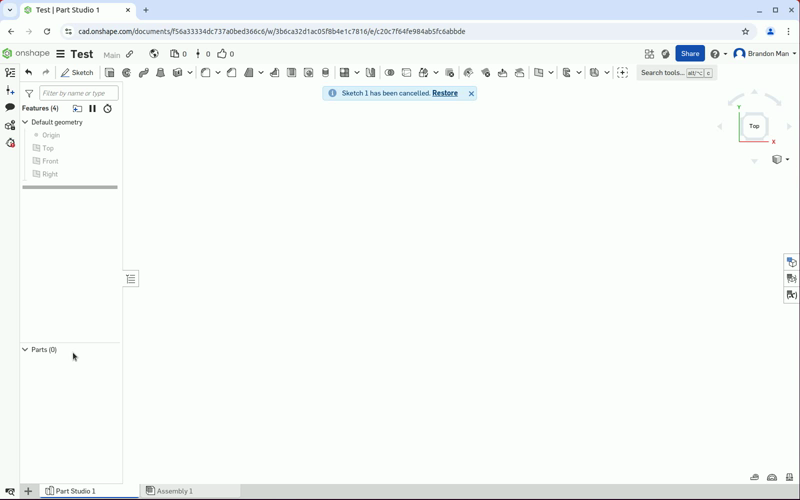
key(space)
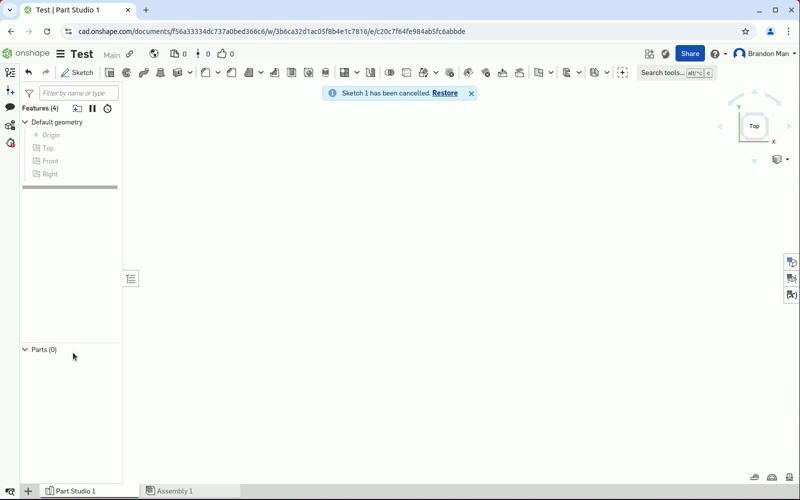
key_down(shift)
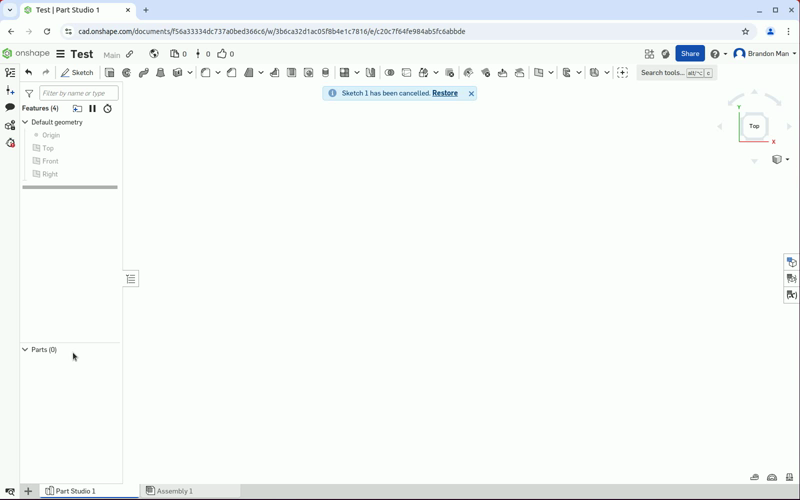
key(up)
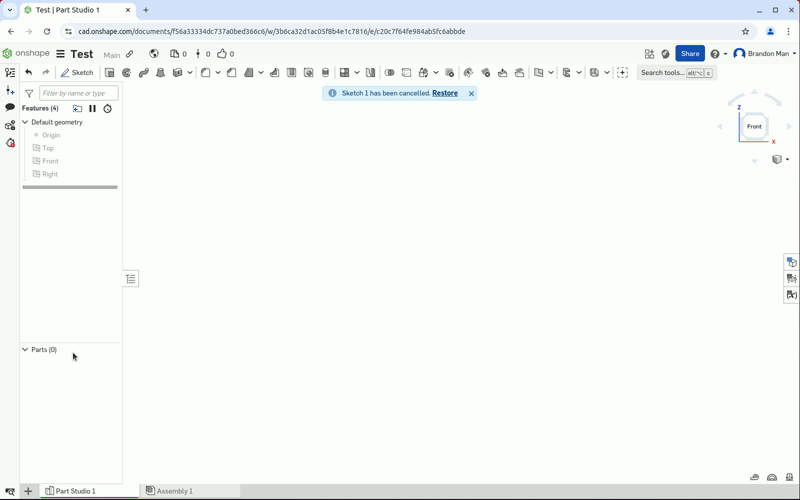
key_up(shift)
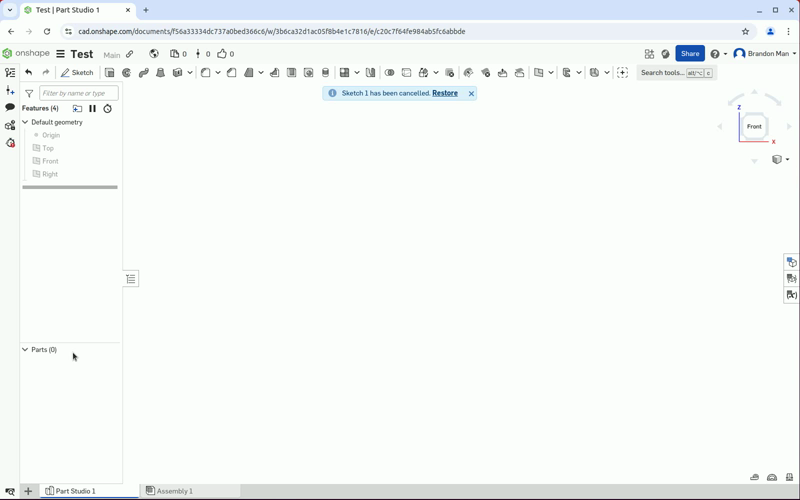
mouse_move(73, 352)
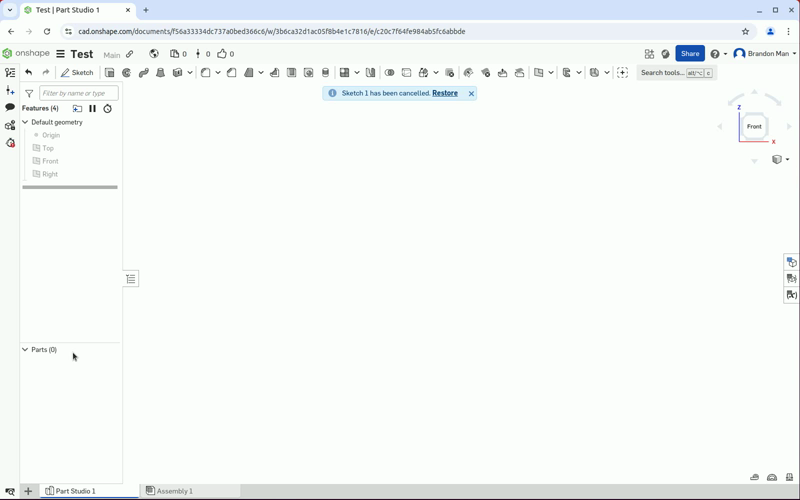
key(shift+y)
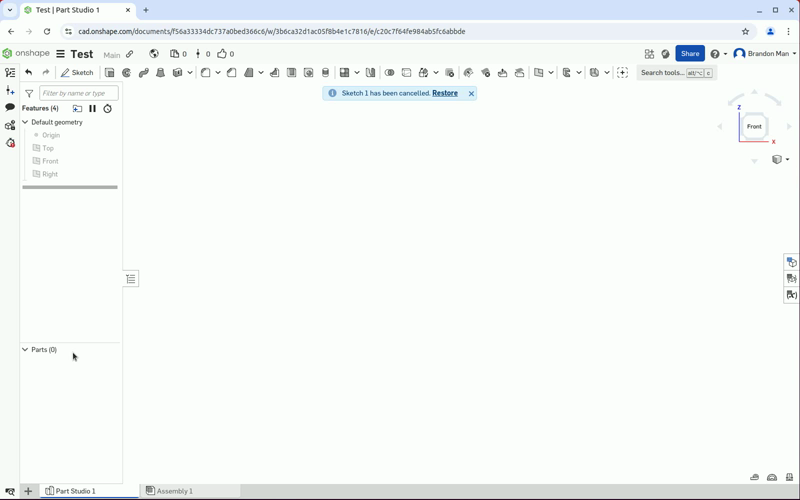
key(shift+s)
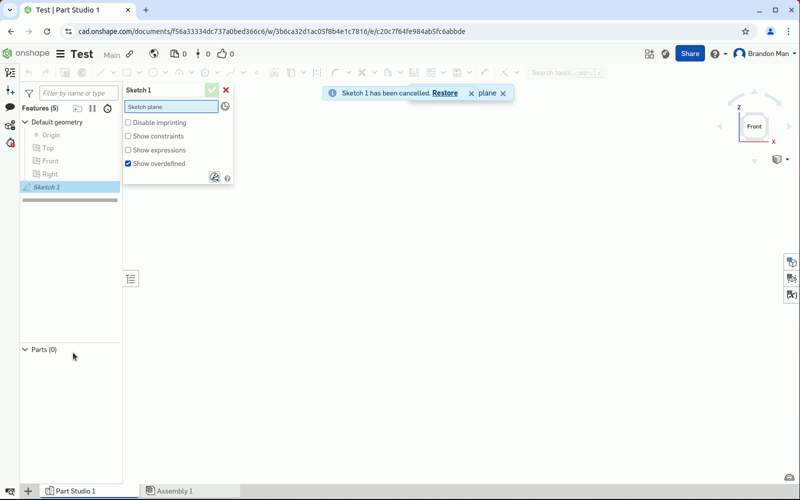
mouse_move(73, 163)
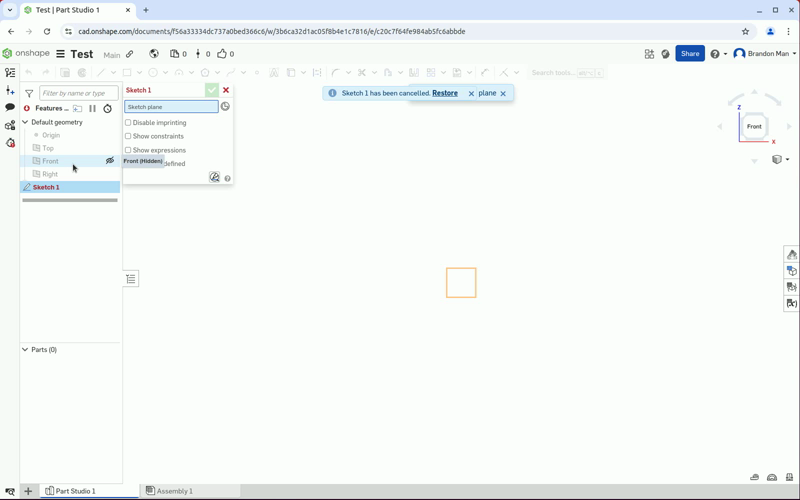
click(73, 163)
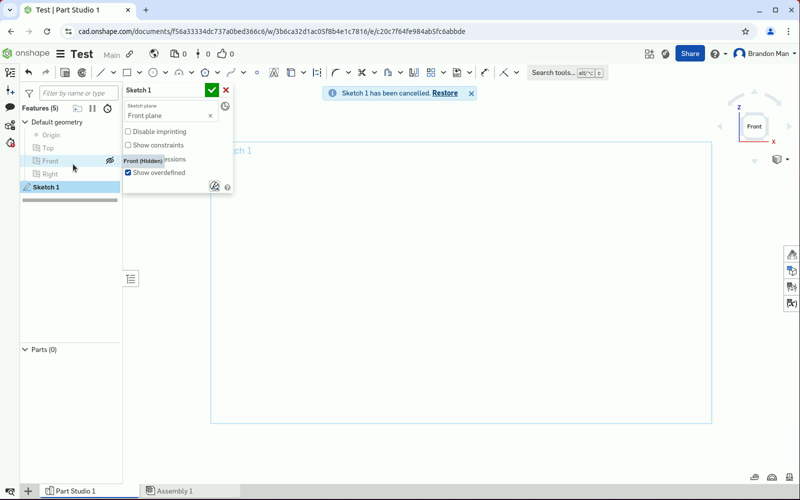
mouse_move(73, 352)
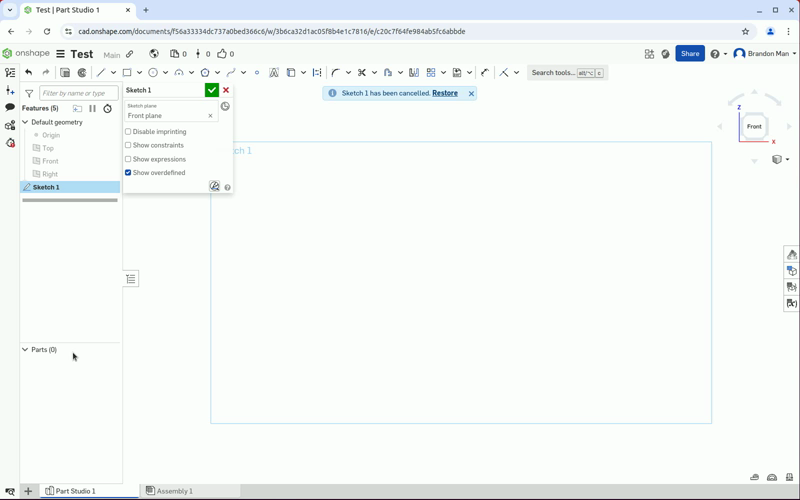
key(y)
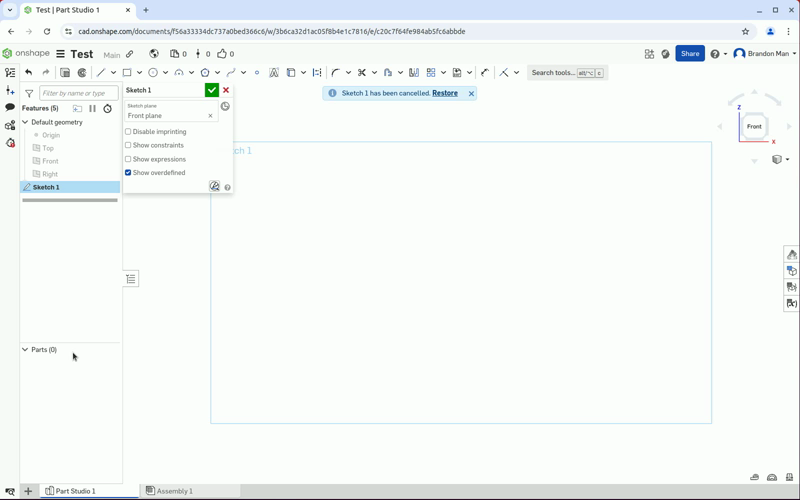
key(l)
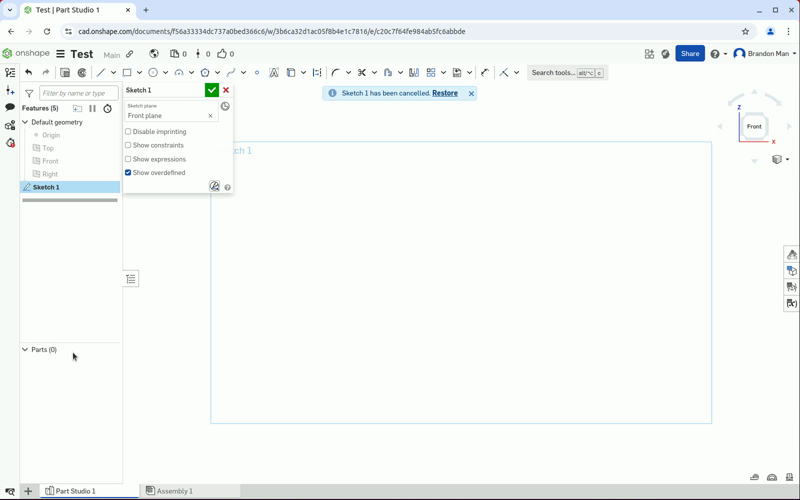
key_down(shift)
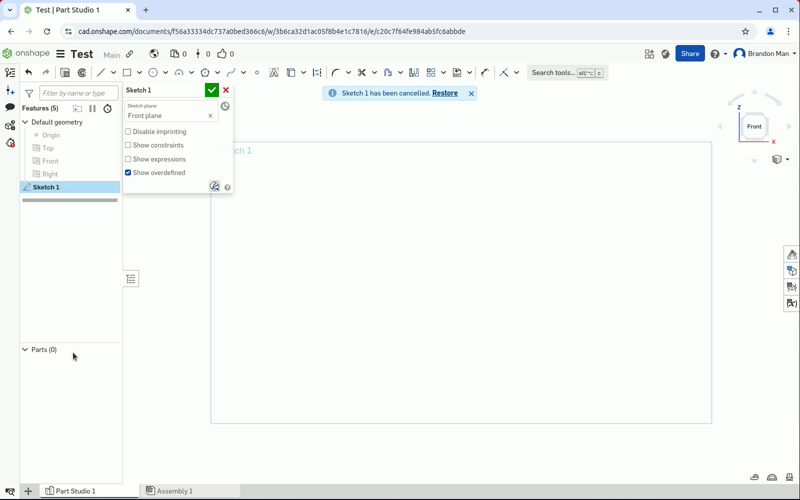
mouse_move(348, 282)
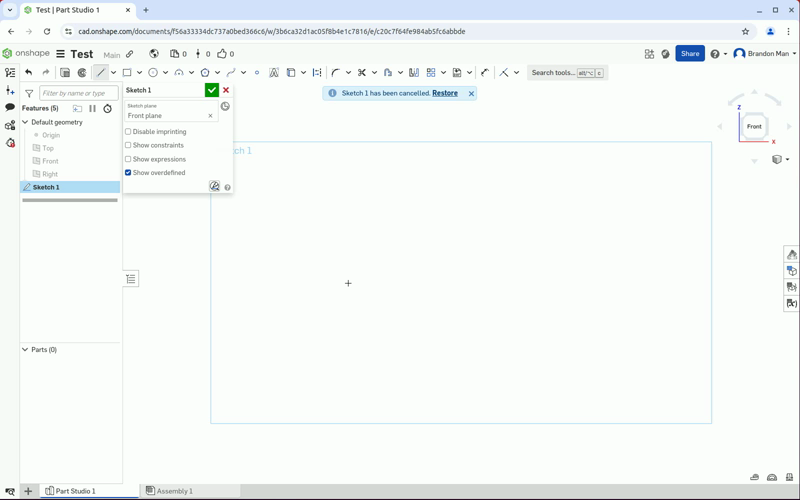
click(348, 282)
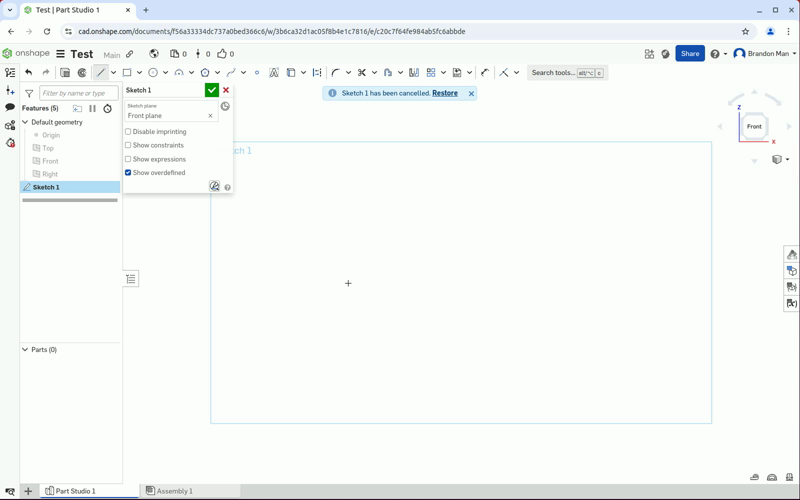
key_up(shift)
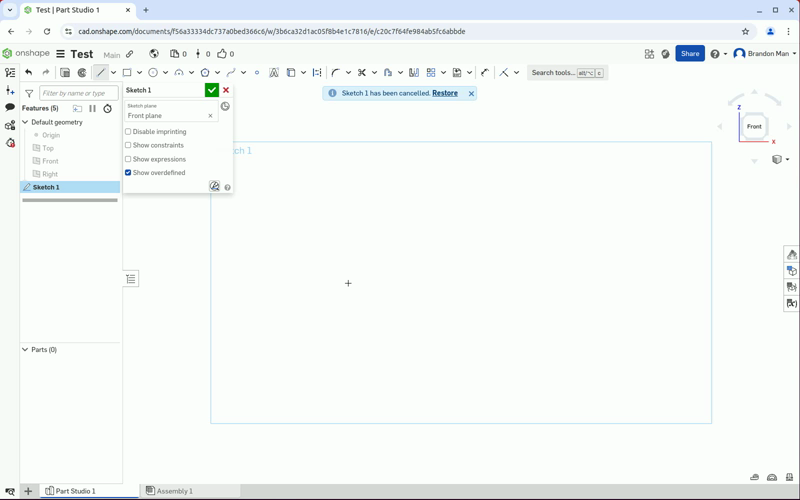
key_down(shift)
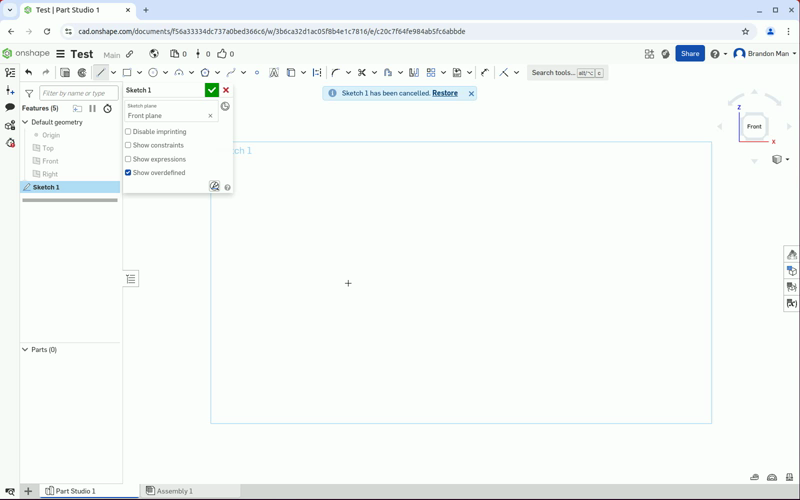
mouse_move(460, 282)
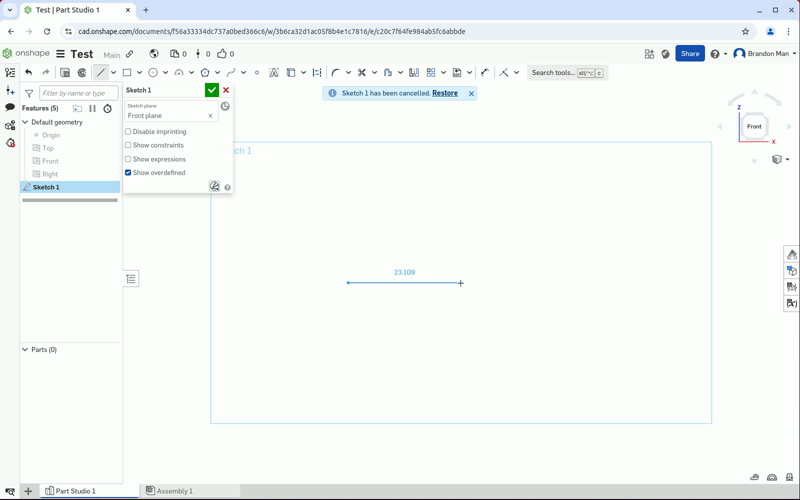
click(460, 282)
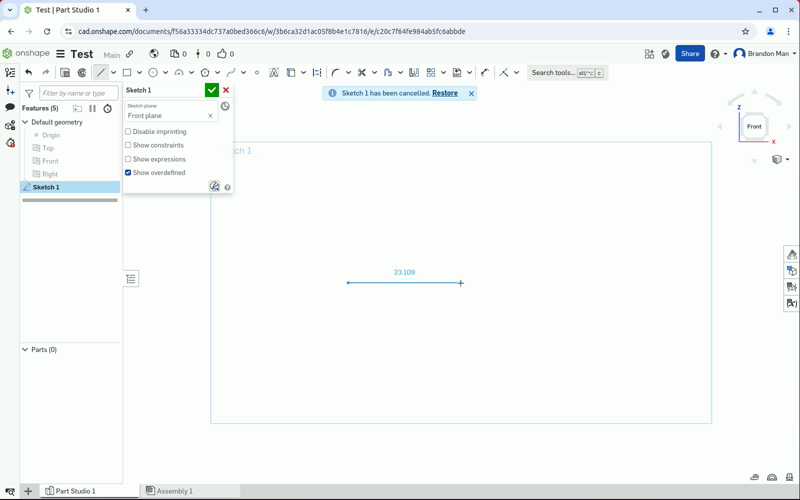
key_up(shift)
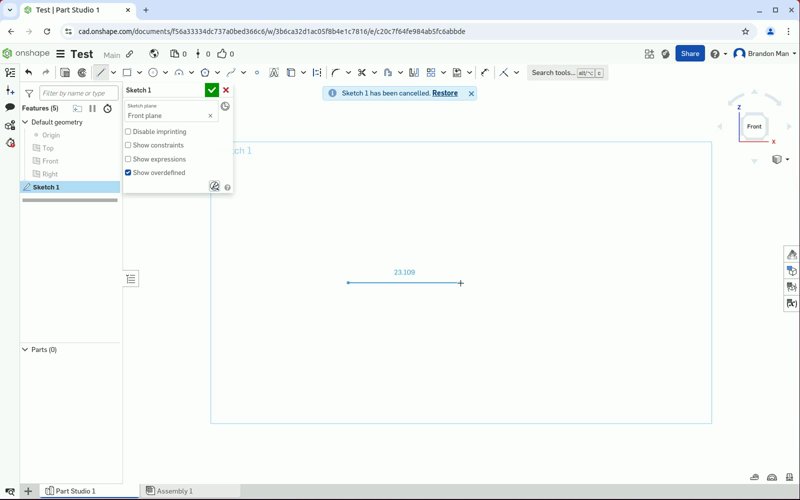
key_down(shift)
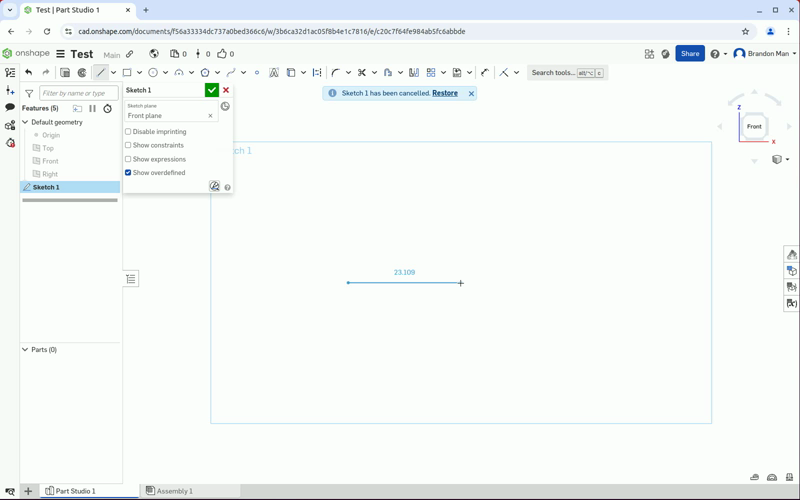
mouse_move(460, 215)
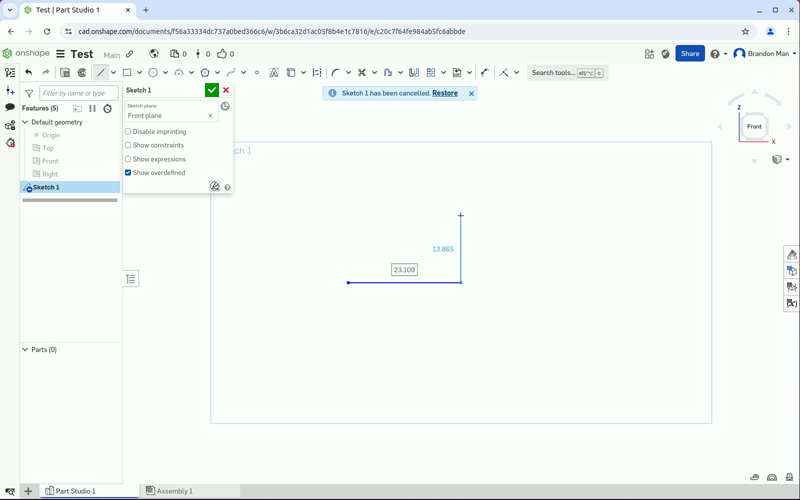
click(460, 215)
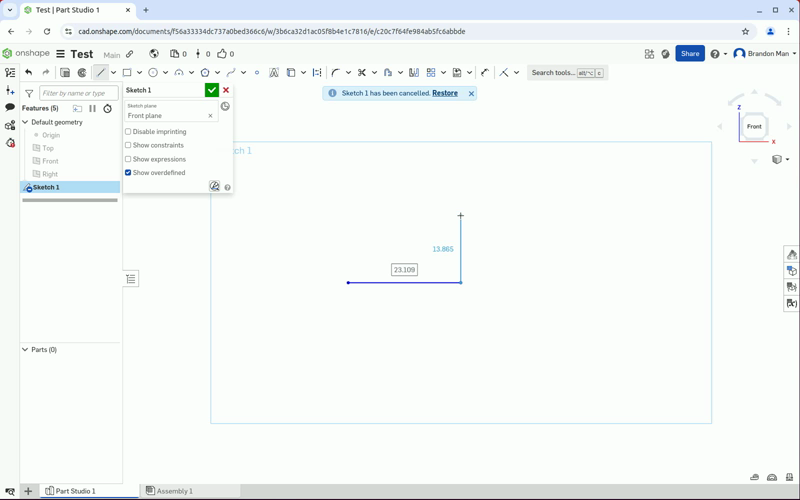
key_up(shift)
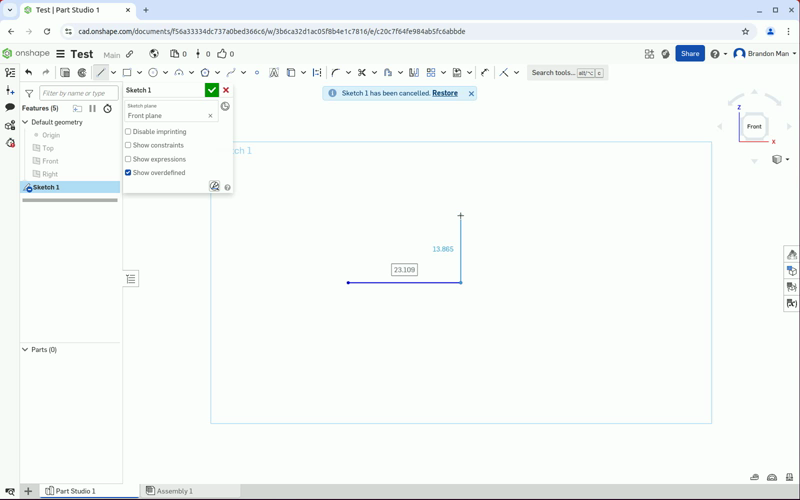
key_down(shift)
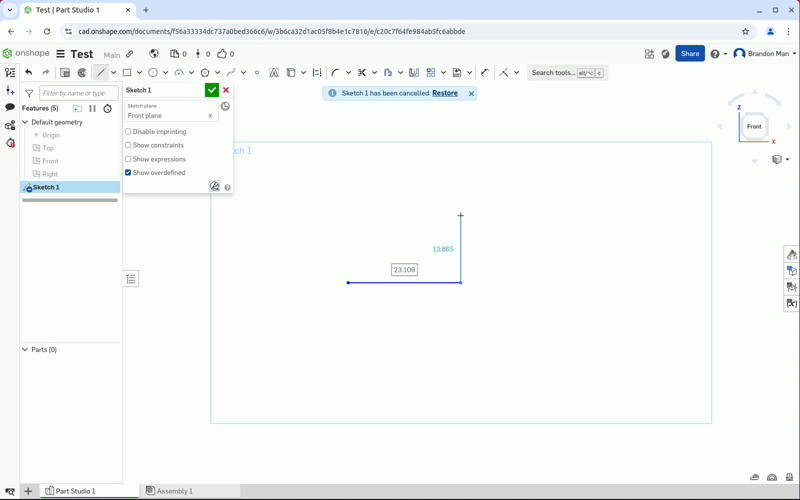
mouse_move(370, 215)
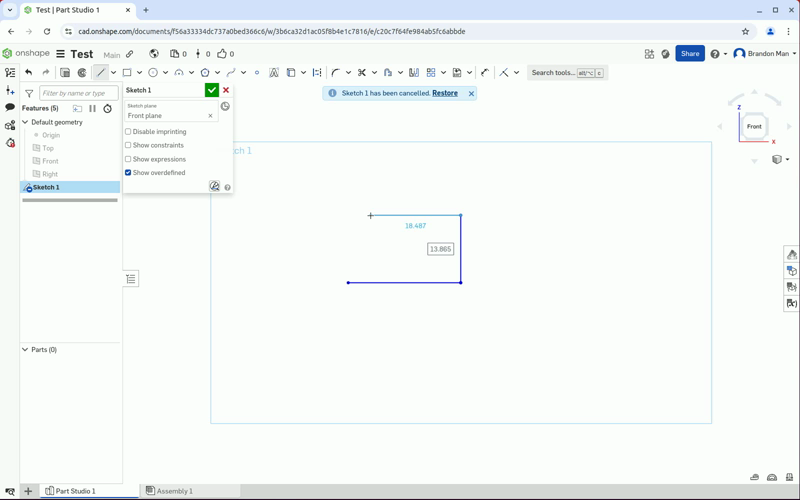
click(370, 215)
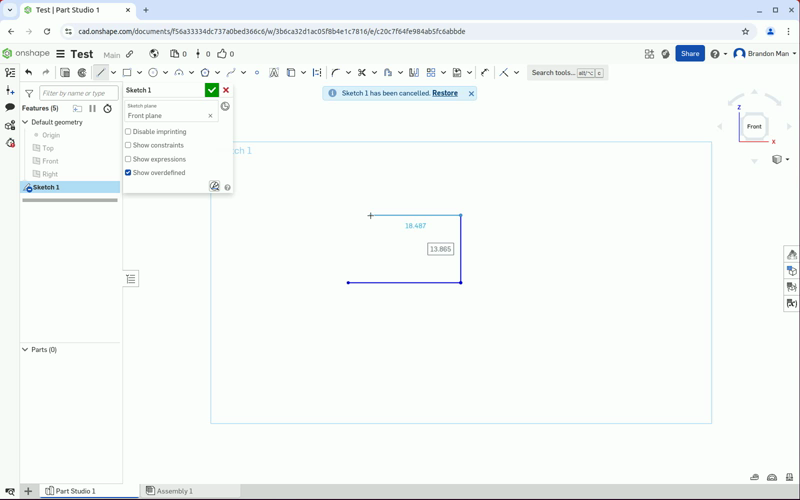
key_up(shift)
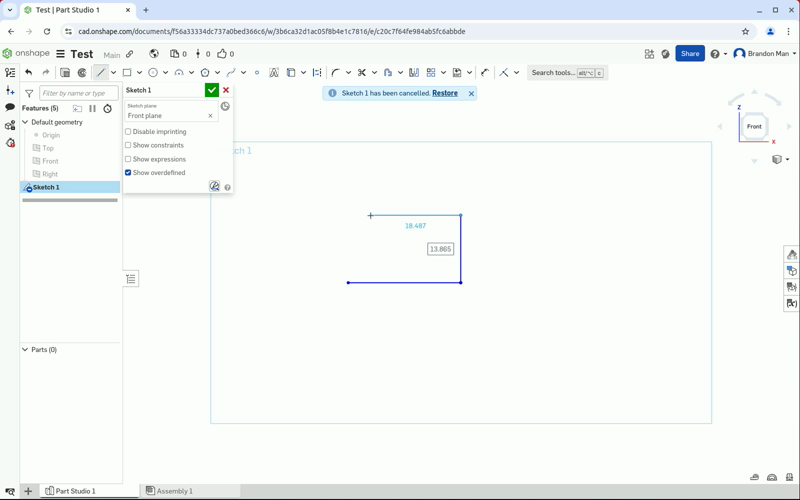
key_down(shift)
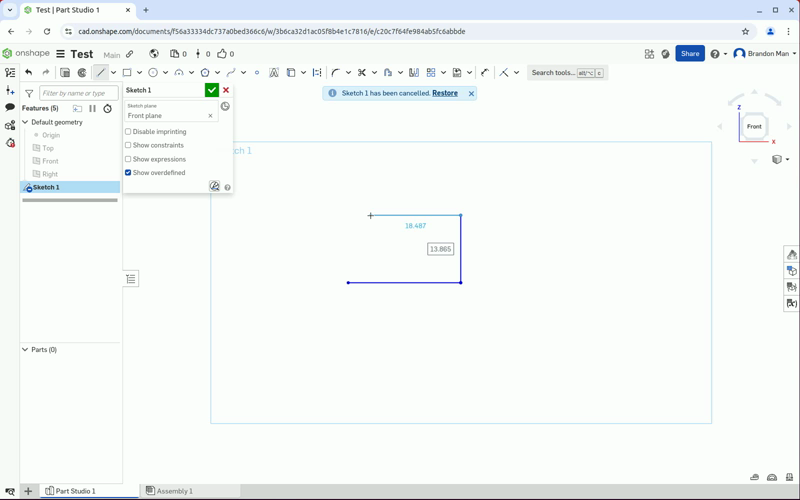
mouse_move(400, 215)
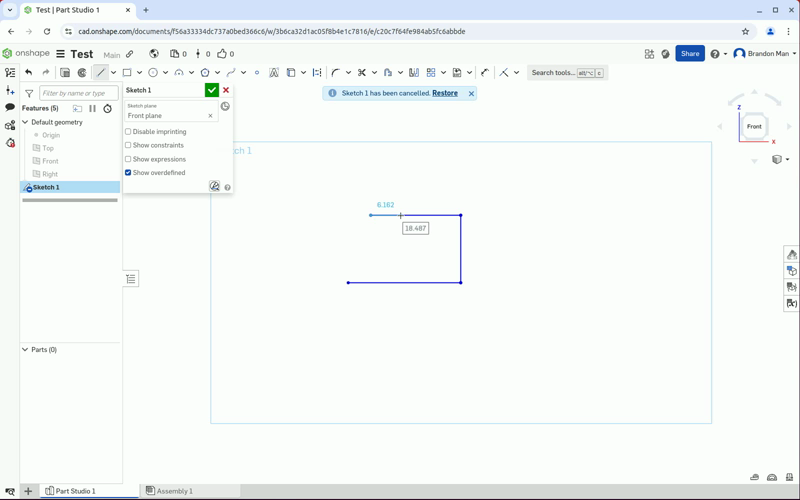
mouse_move(348, 237)
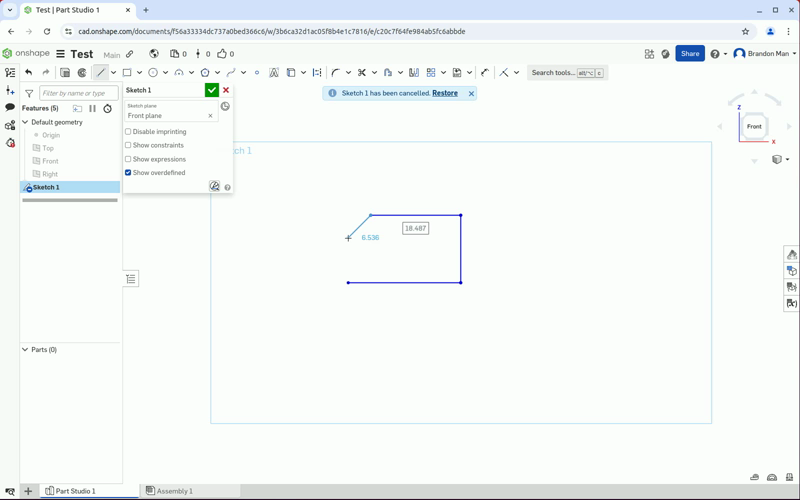
click(348, 237)
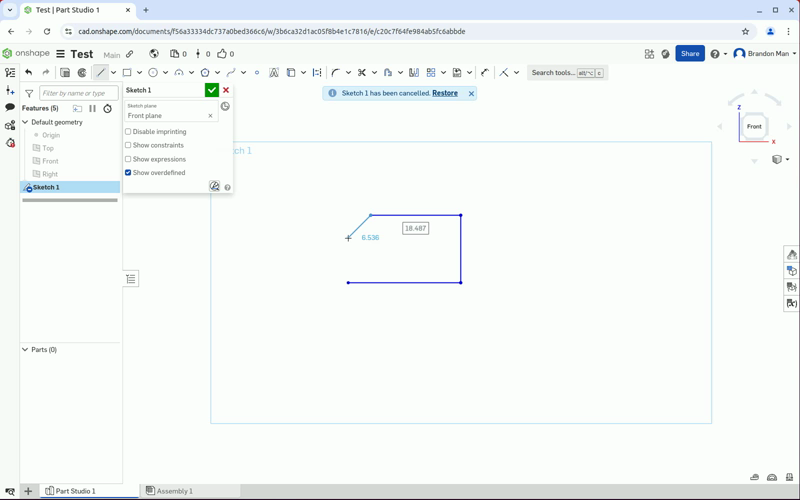
key_up(shift)
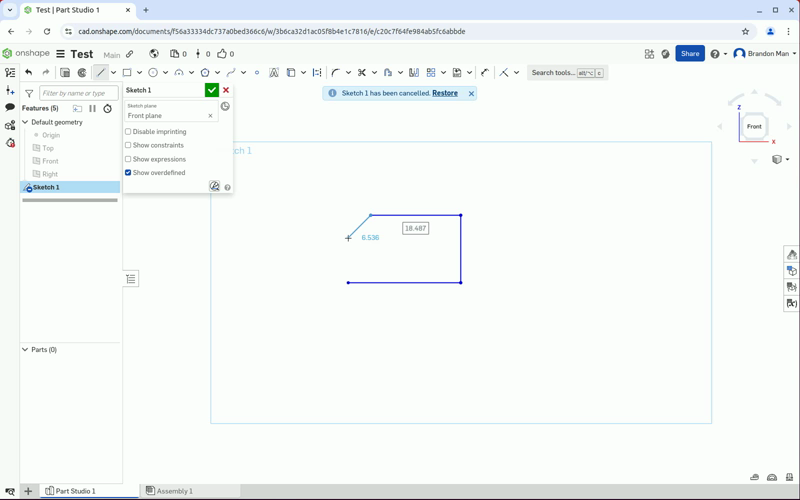
mouse_move(378, 237)
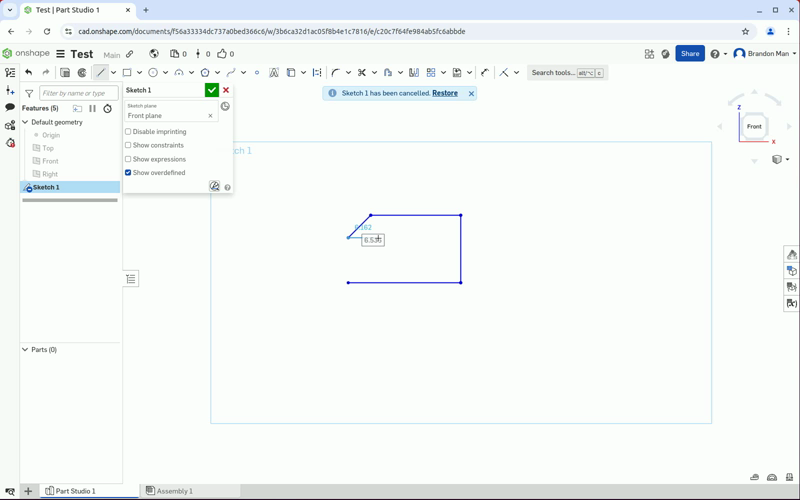
key_down(shift)
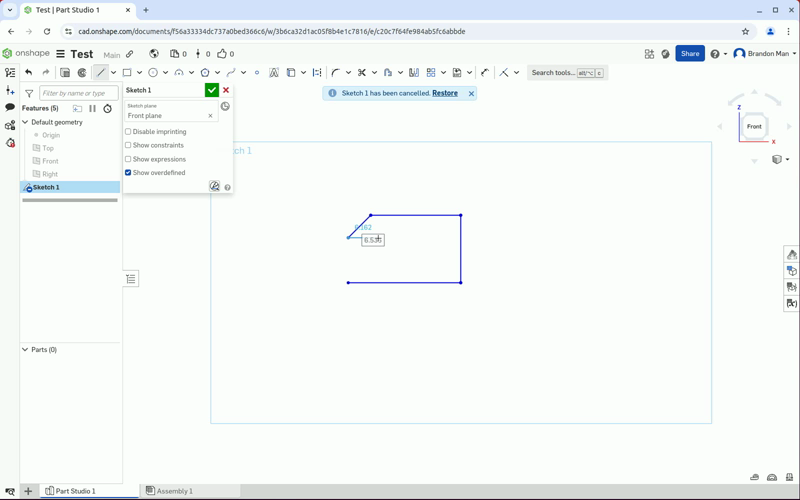
mouse_move(348, 282)
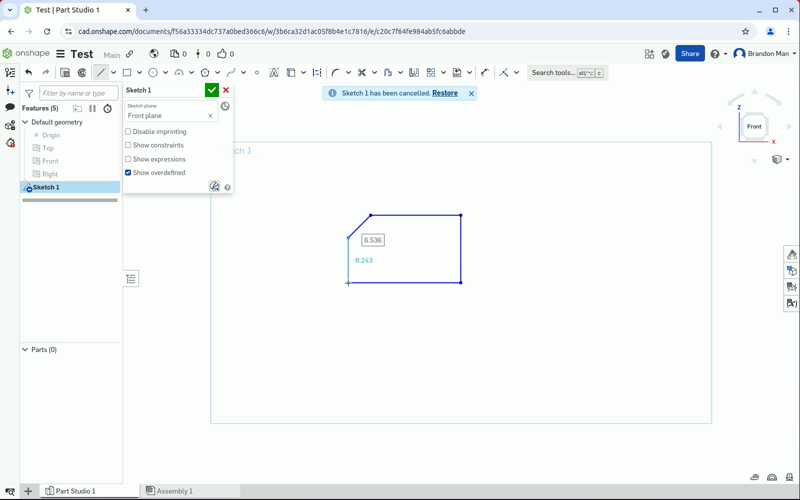
key_up(shift)
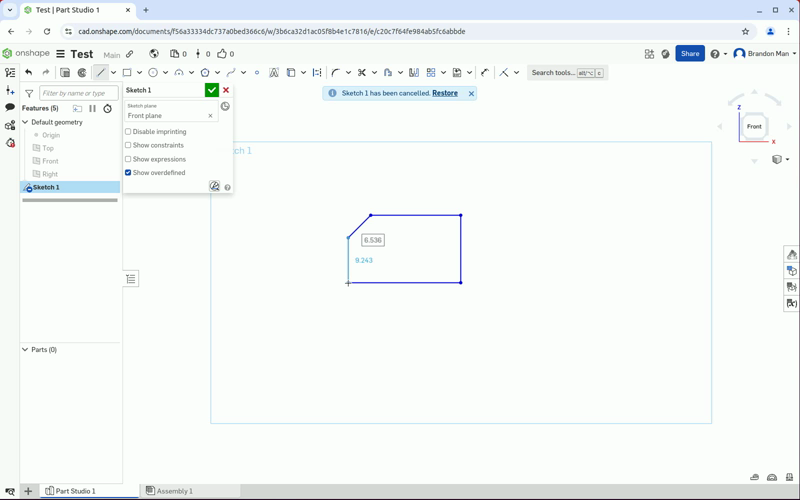
click(348, 282)
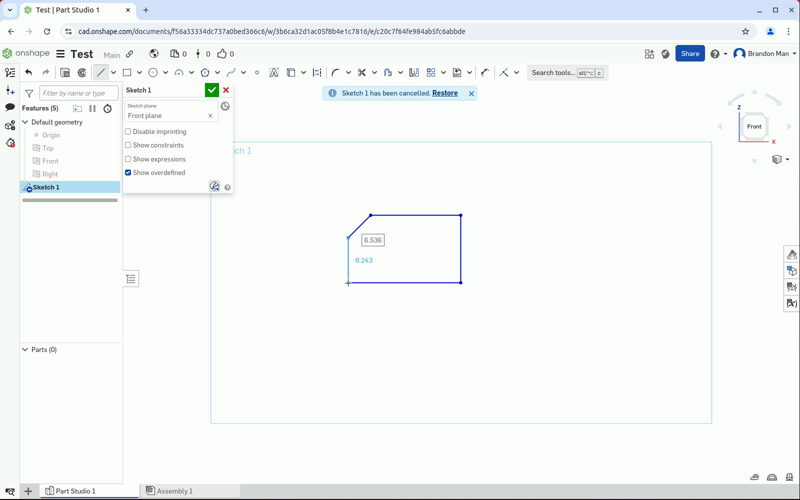
key(esc)
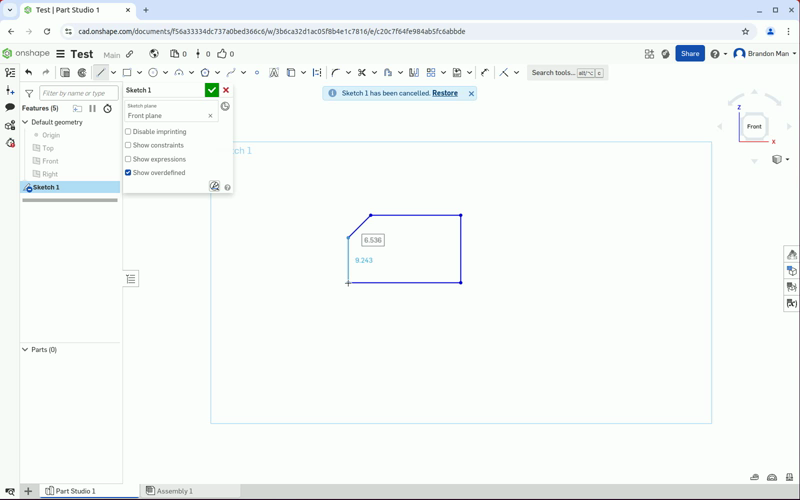
mouse_move(375, 259)
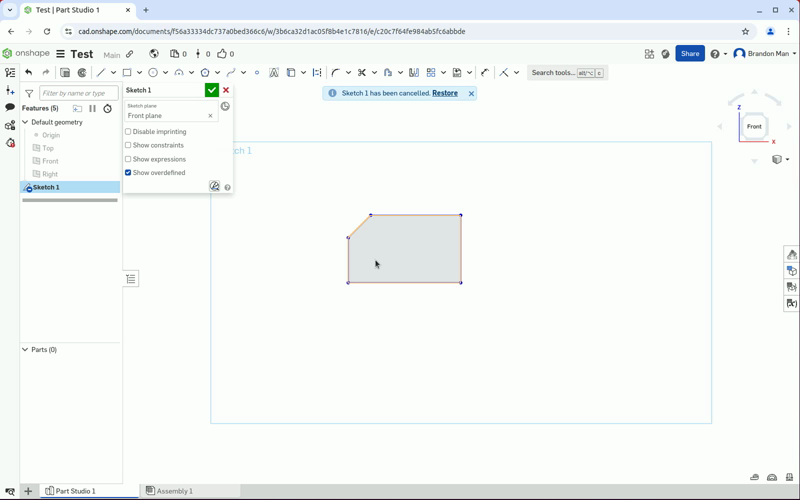
click(375, 259)
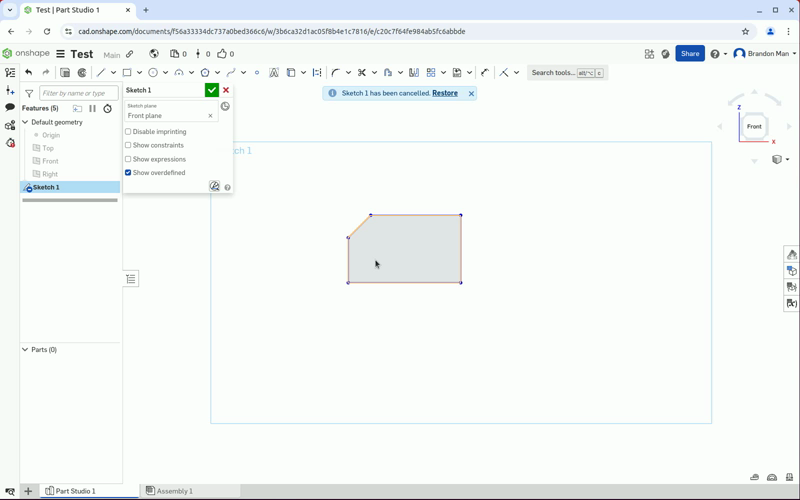
mouse_move(73, 352)
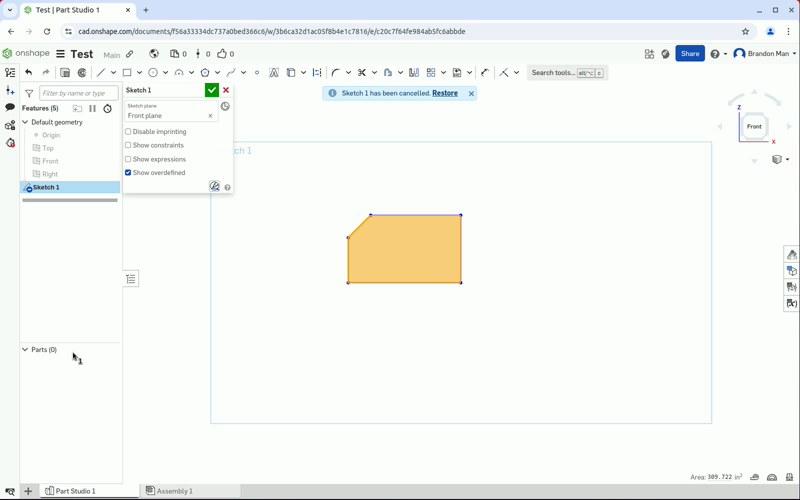
key(shift+y)
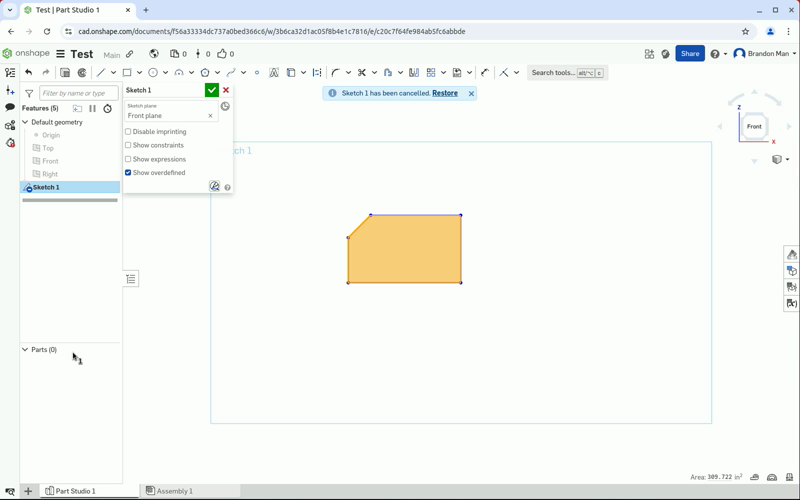
key(shift+e)
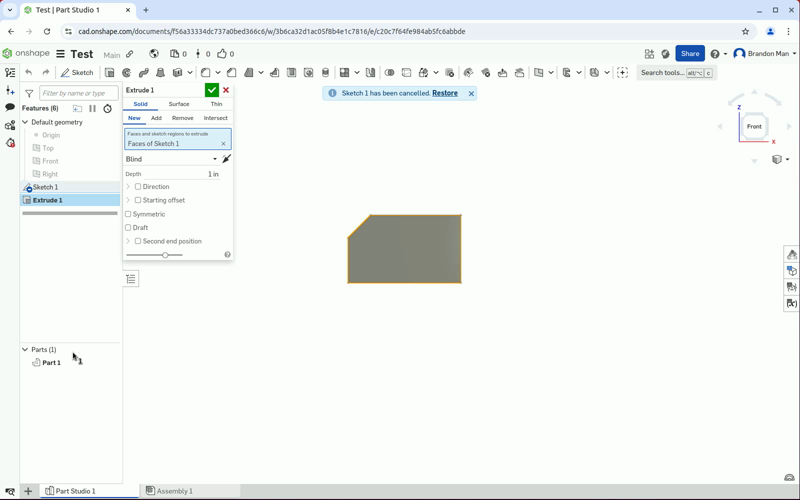
mouse_move(143, 106)
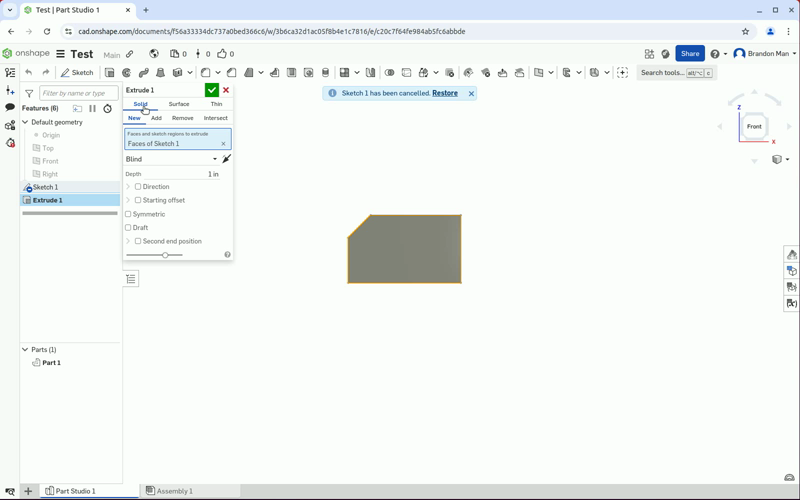
click(143, 106)
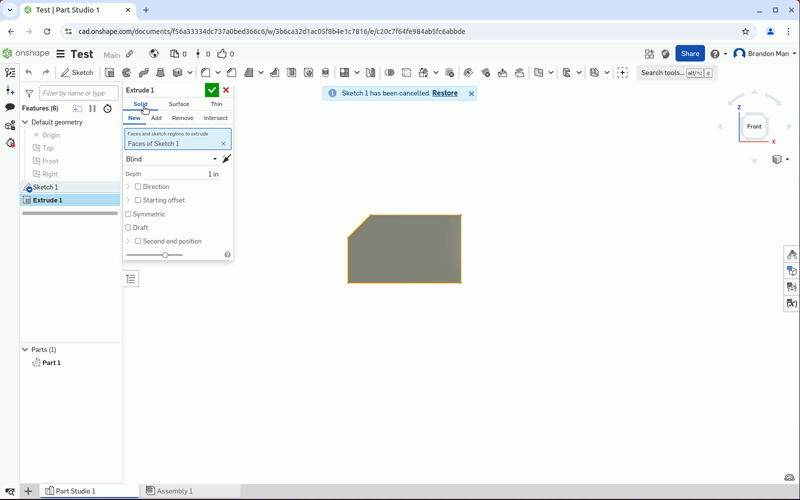
mouse_move(137, 120)
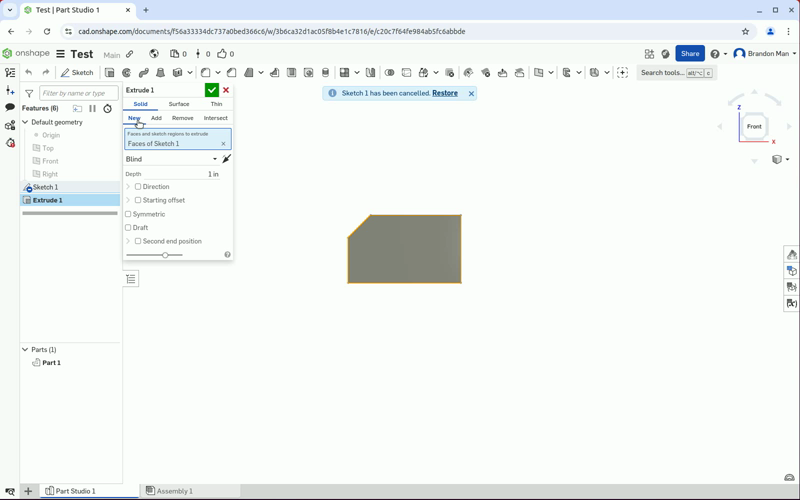
click(137, 120)
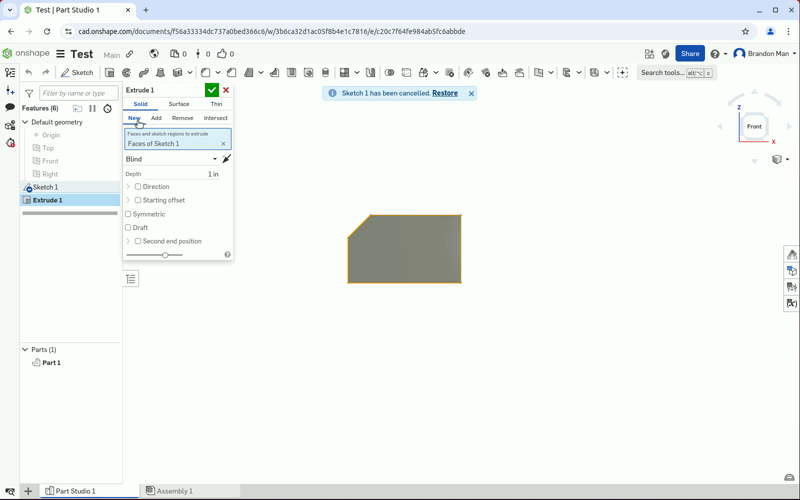
key(tab, 4)
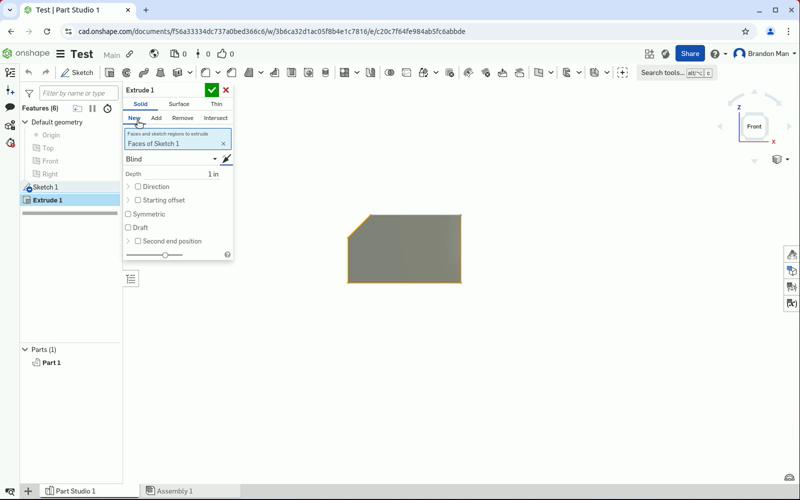
text(13.961)
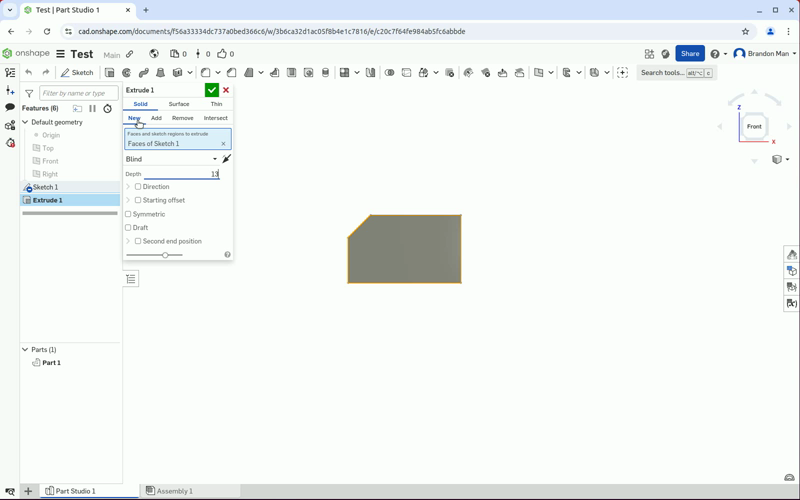
key(enter)
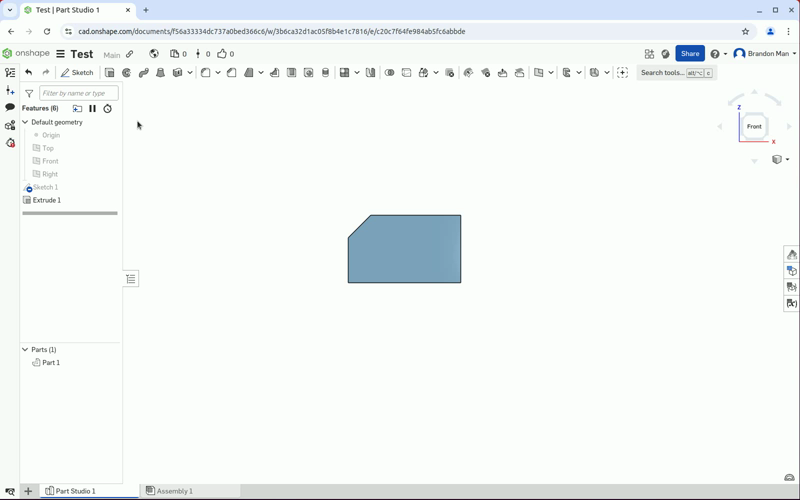
key(shift+h)
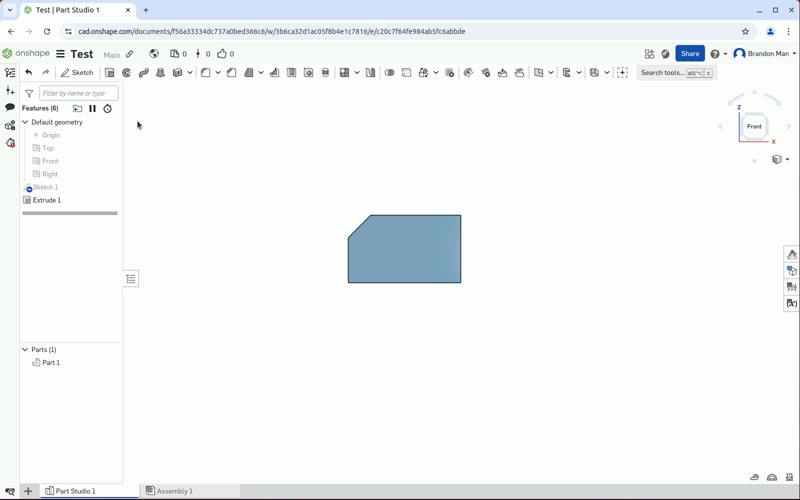
key(shift+h)
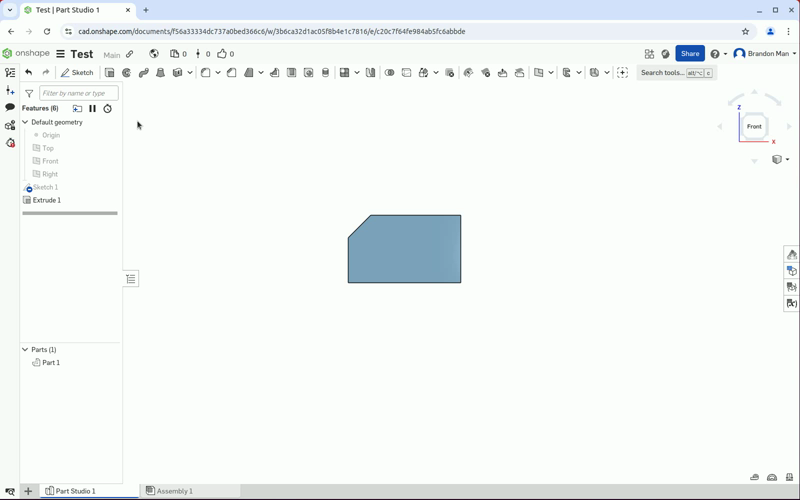
mouse_move(73, 189)
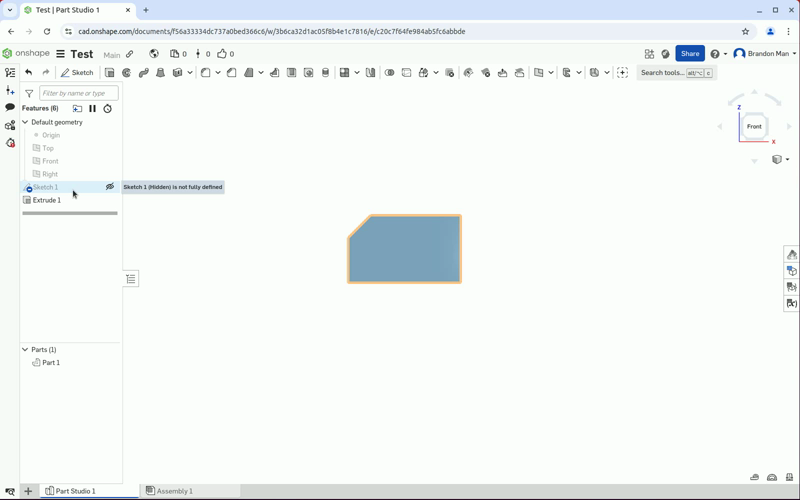
click(73, 189)
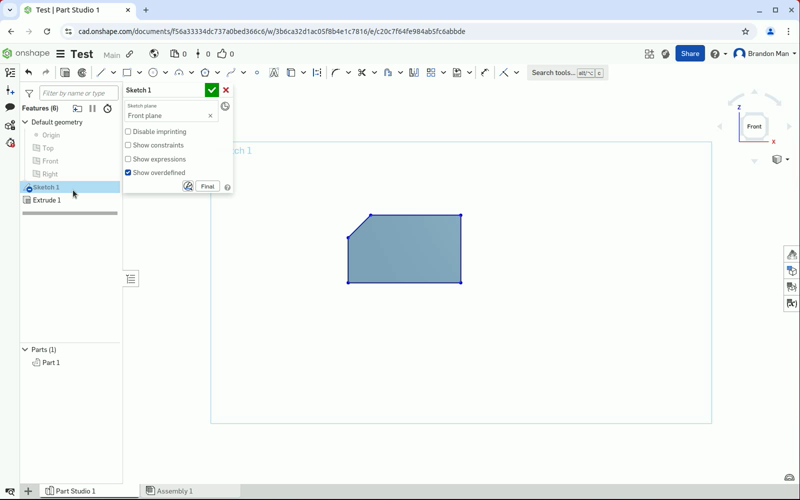
mouse_move(229, 92)
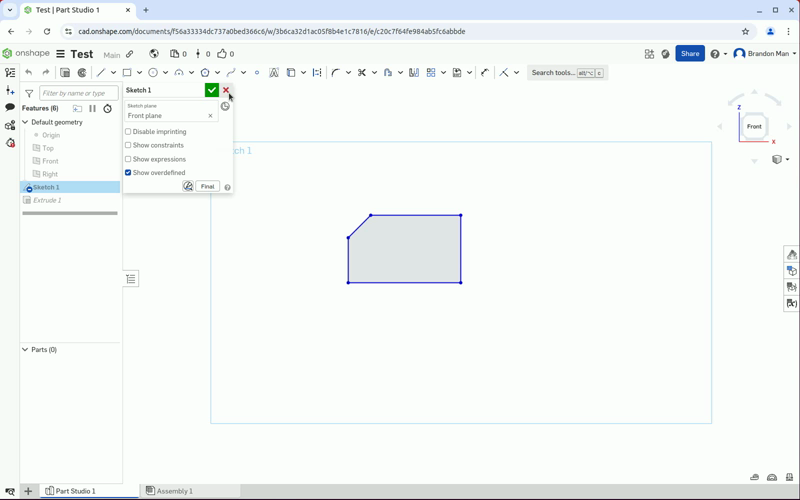
click(229, 92)
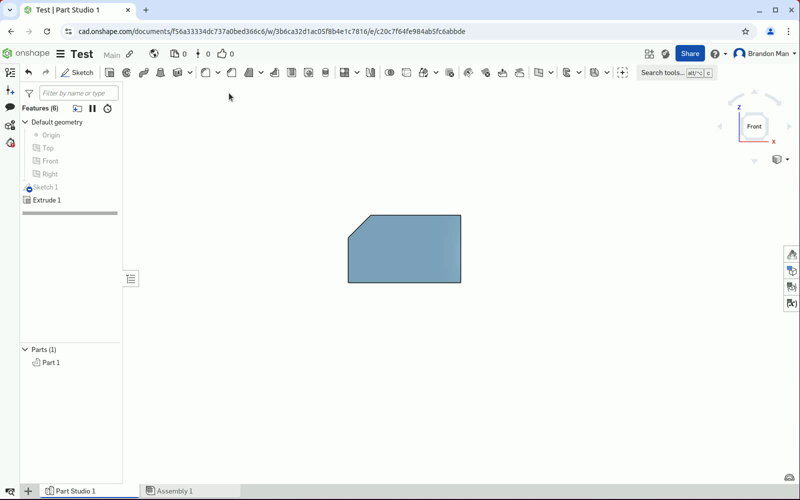
mouse_move(541, 75)
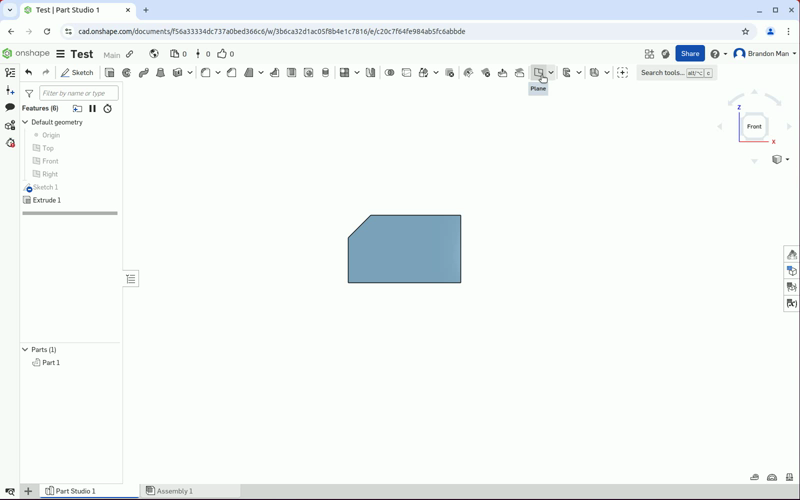
click(541, 75)
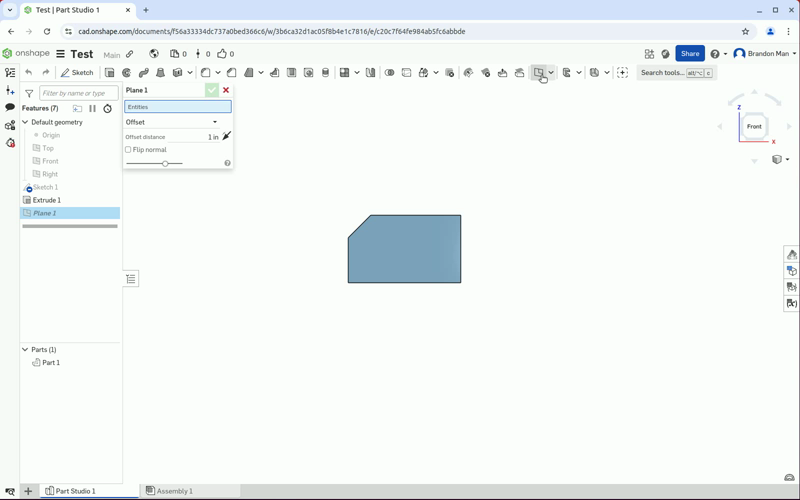
mouse_move(73, 163)
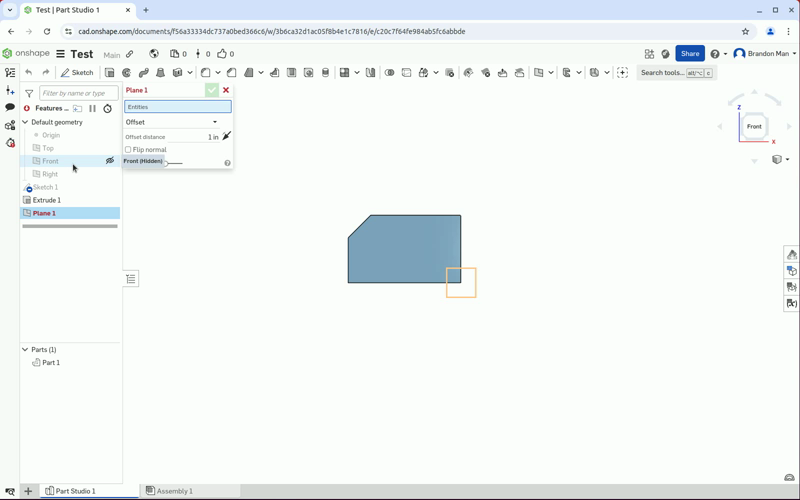
click(73, 163)
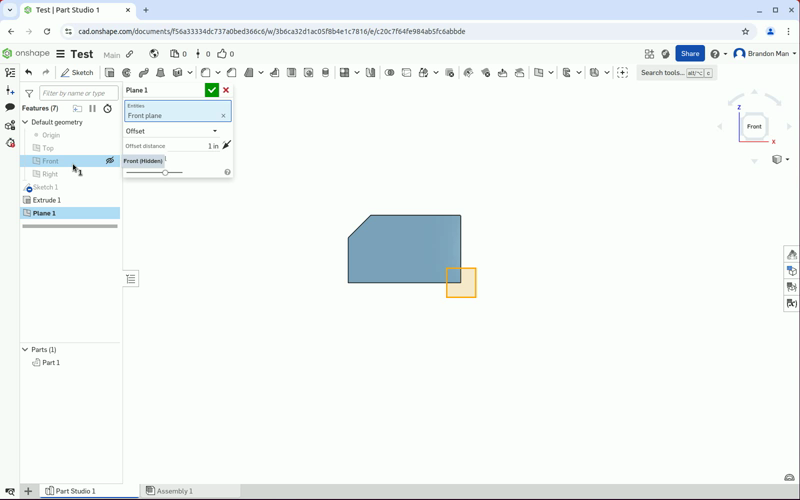
key(tab, 2)
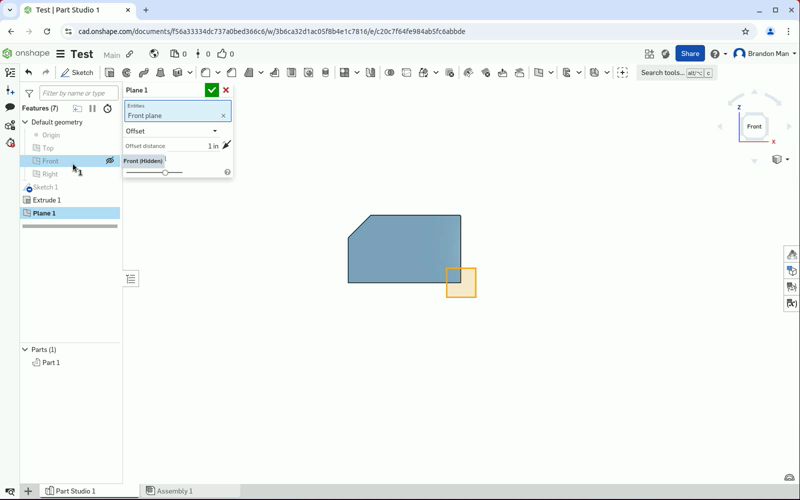
text(13.957)
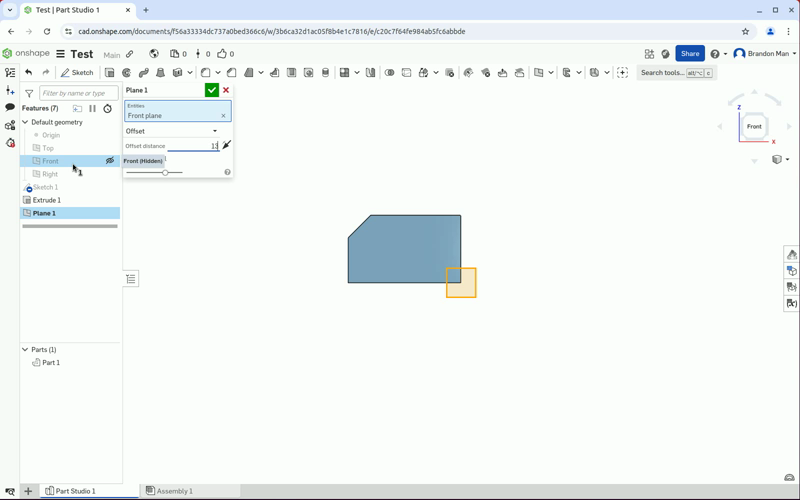
key(enter, 2)
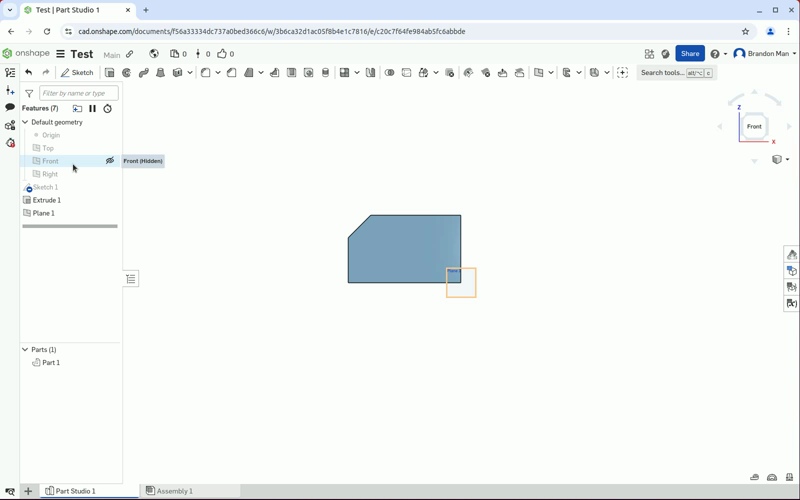
key(shift+s)
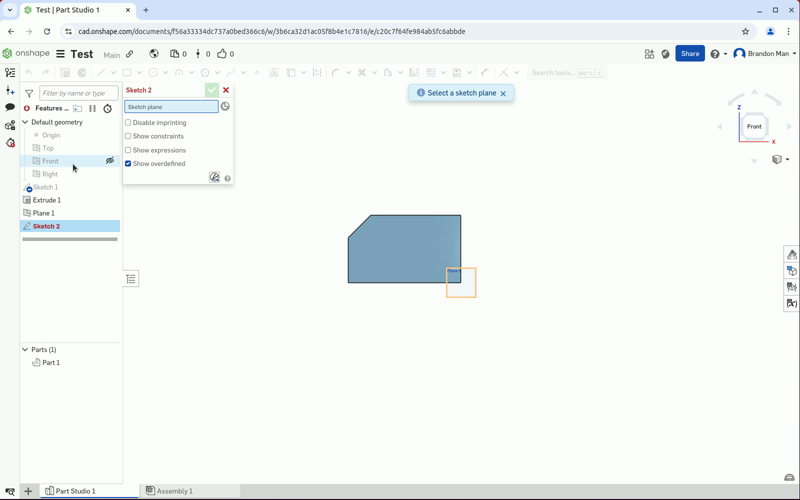
mouse_move(73, 215)
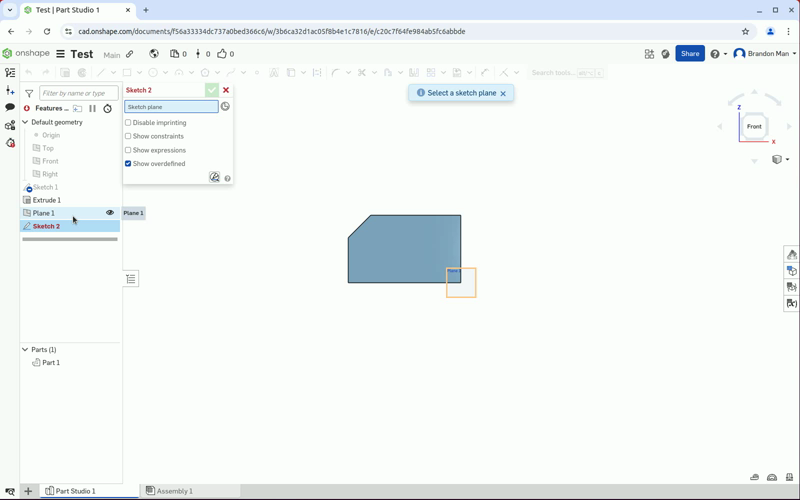
click(73, 215)
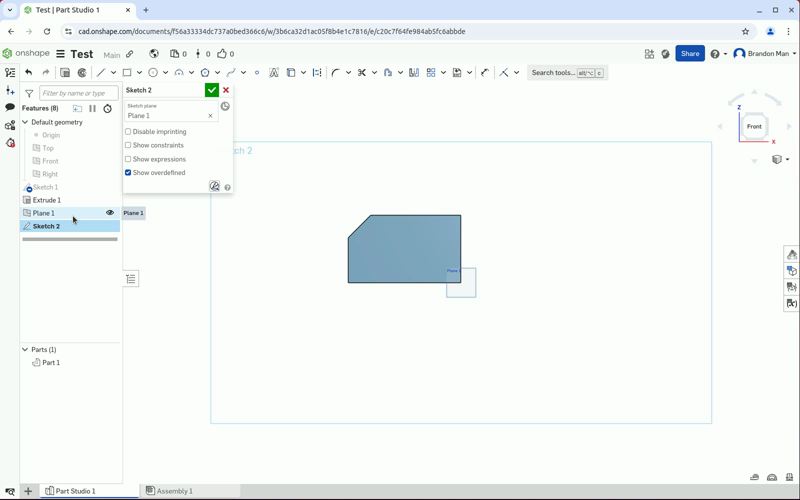
mouse_move(73, 352)
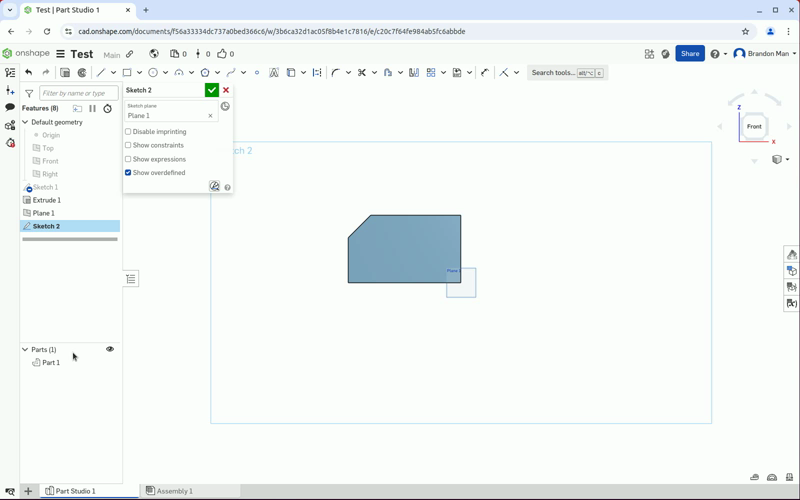
key(y)
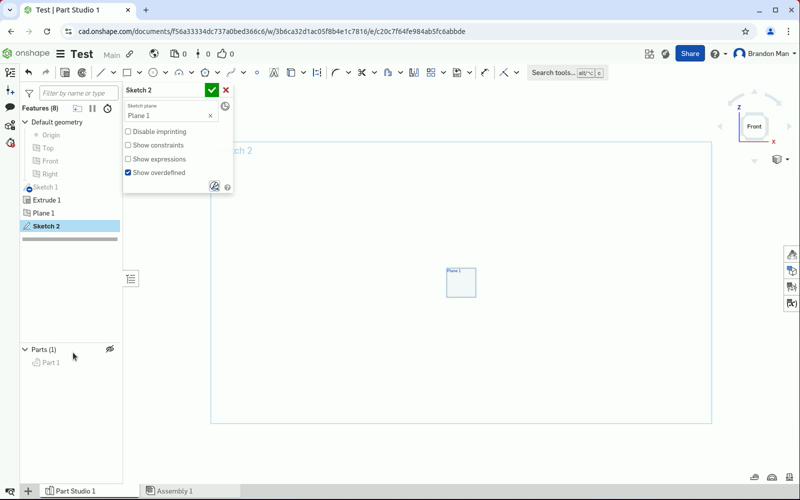
key(l)
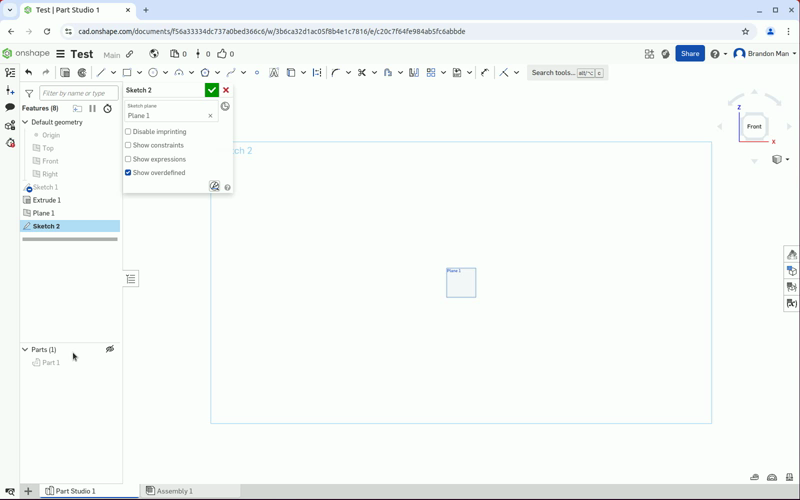
key_down(shift)
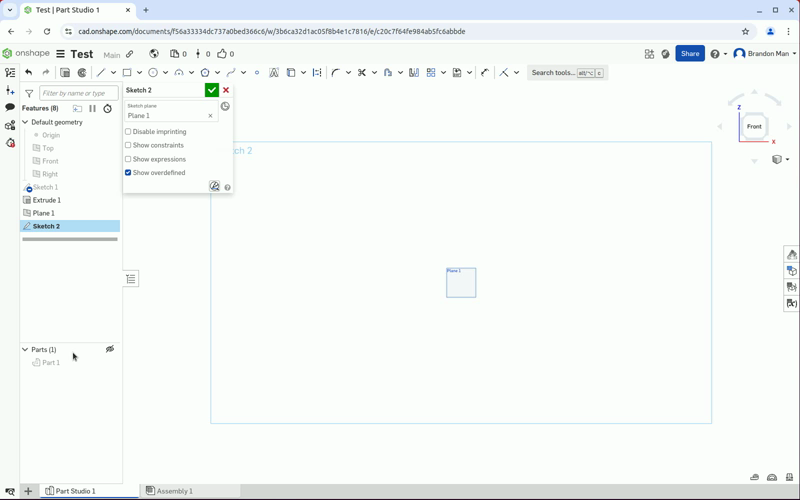
mouse_move(382, 260)
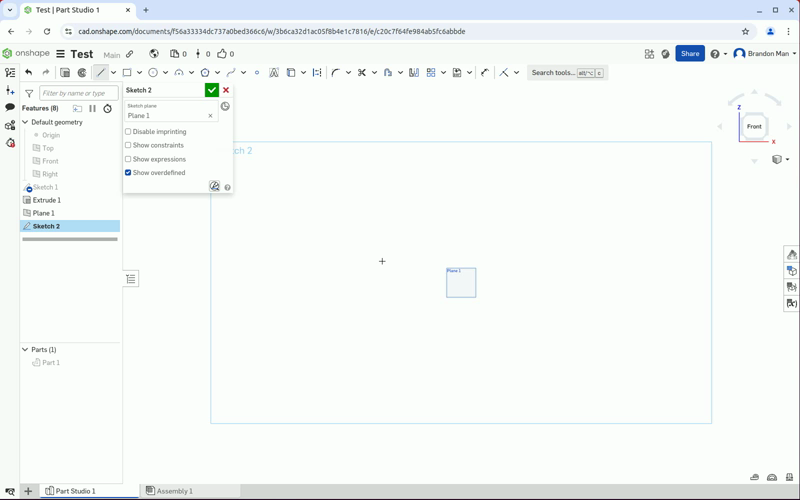
click(382, 260)
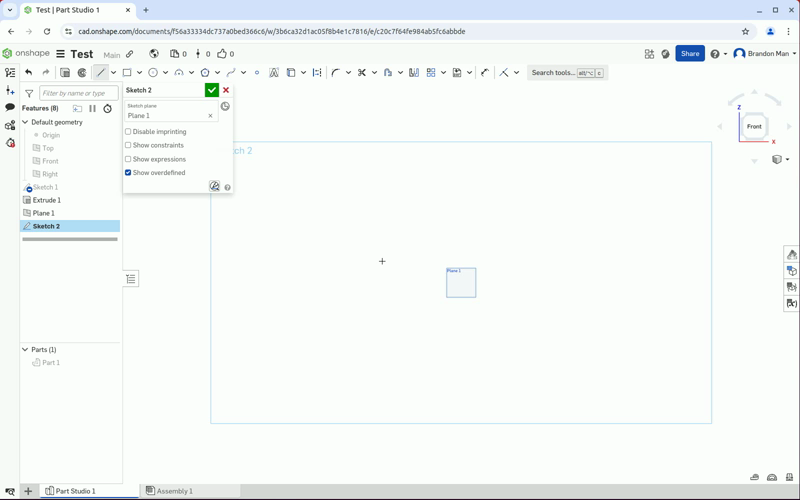
key_up(shift)
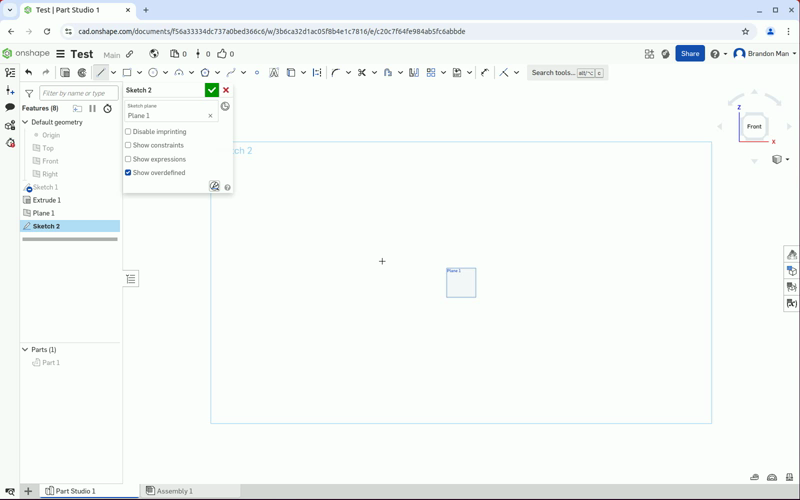
key_down(shift)
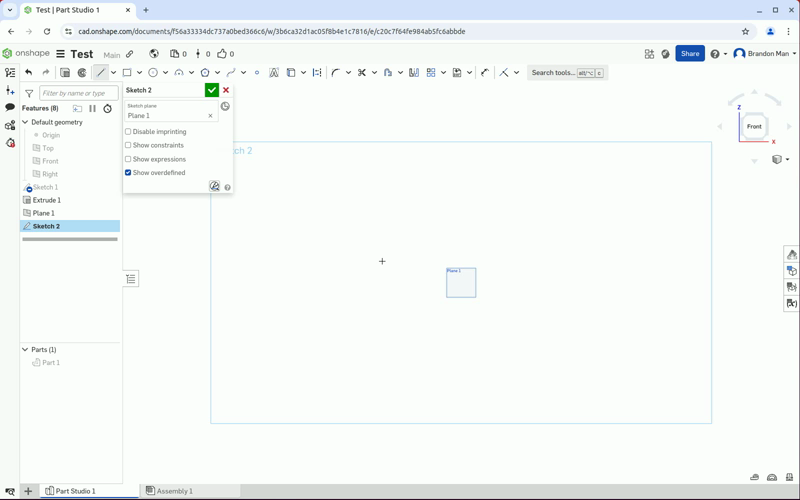
mouse_move(412, 260)
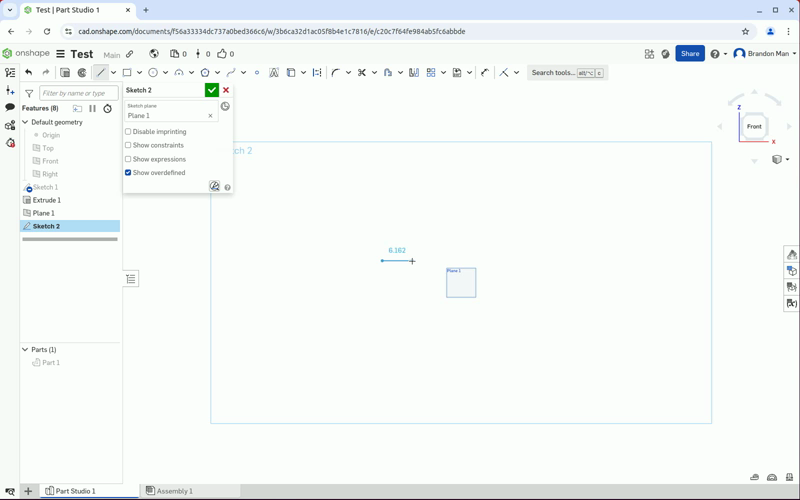
mouse_move(427, 260)
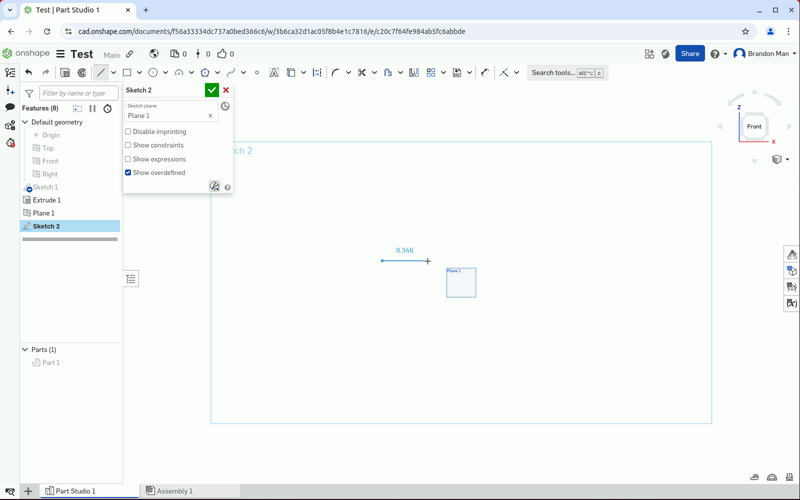
click(427, 260)
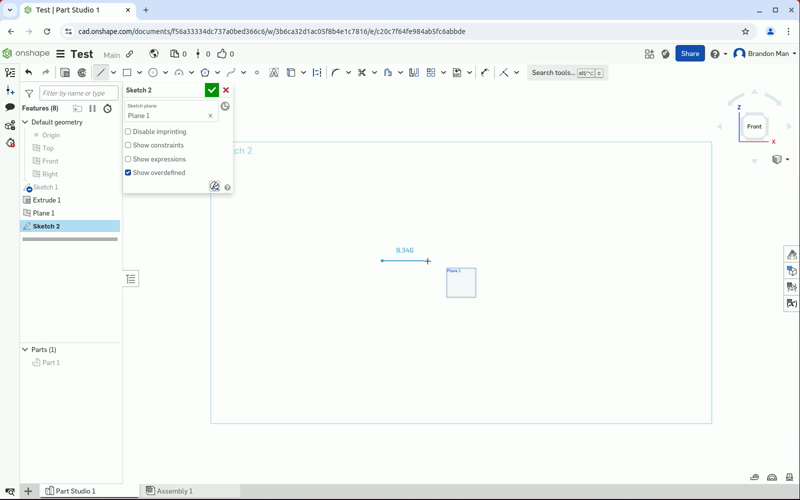
key_up(shift)
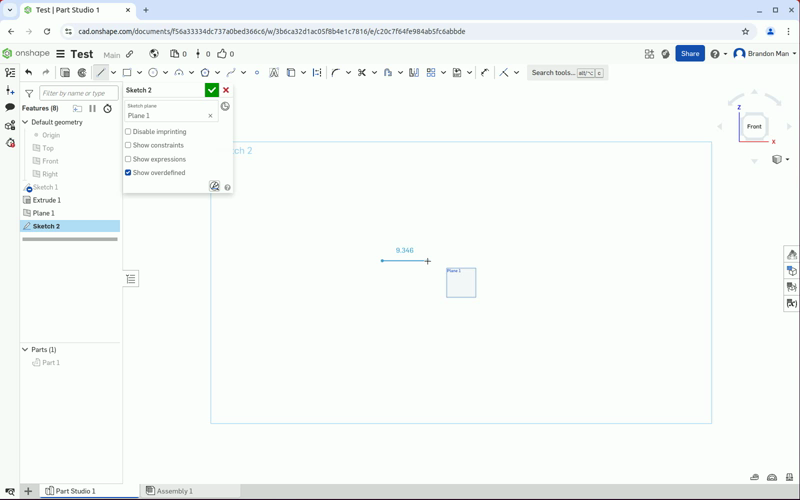
key_down(shift)
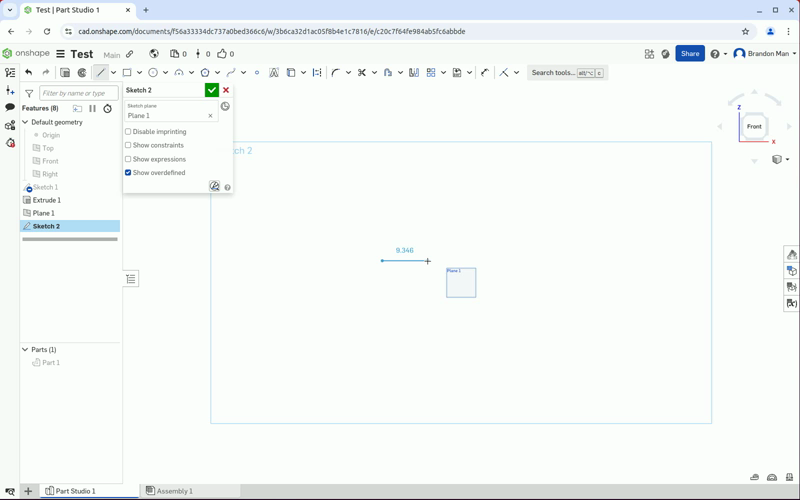
mouse_move(457, 260)
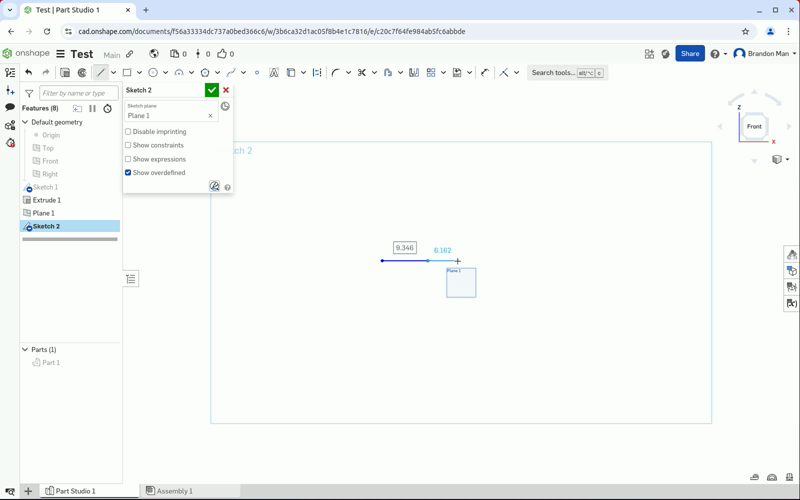
mouse_move(427, 237)
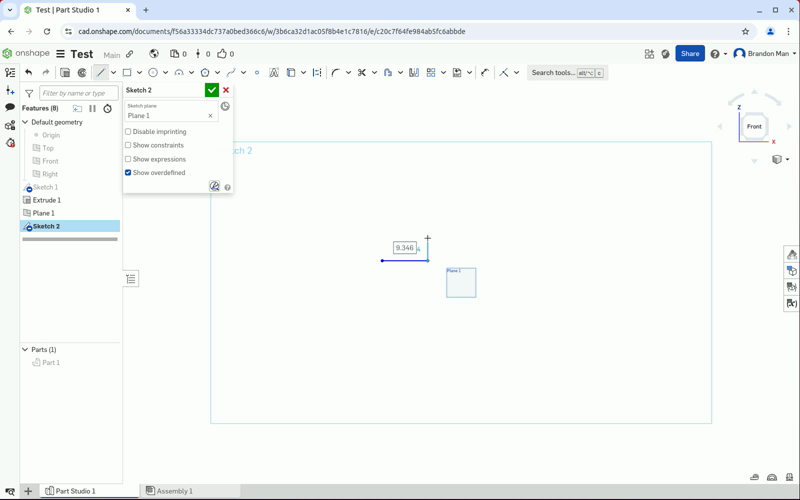
click(427, 237)
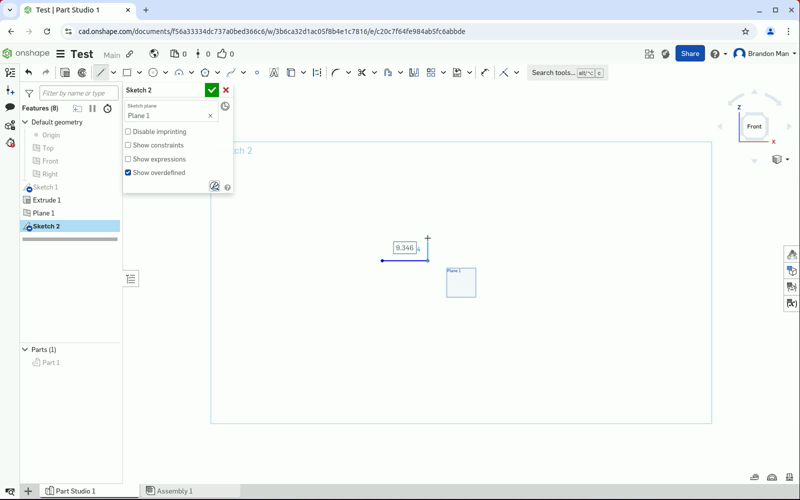
key_up(shift)
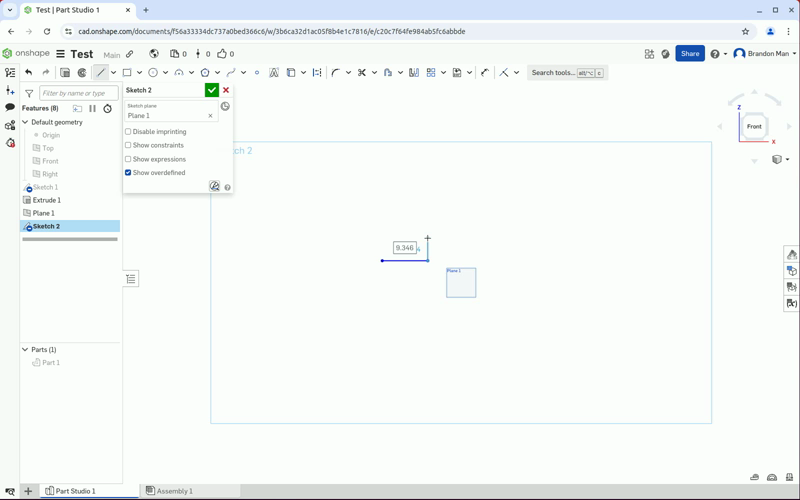
key_down(shift)
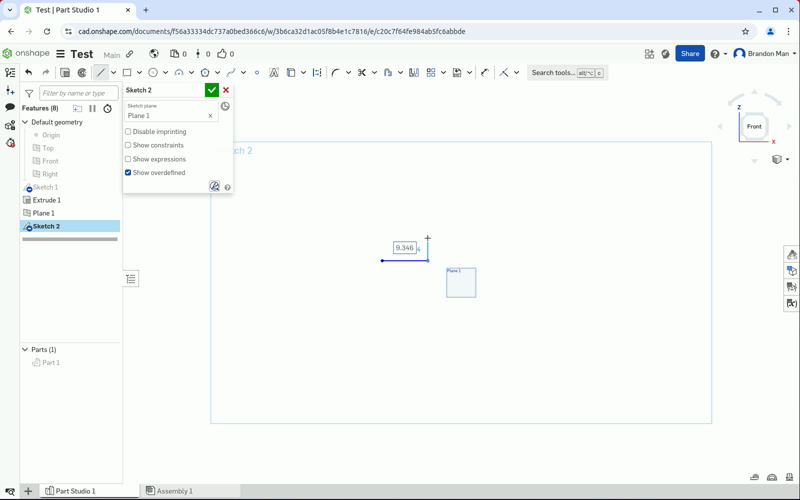
mouse_move(457, 237)
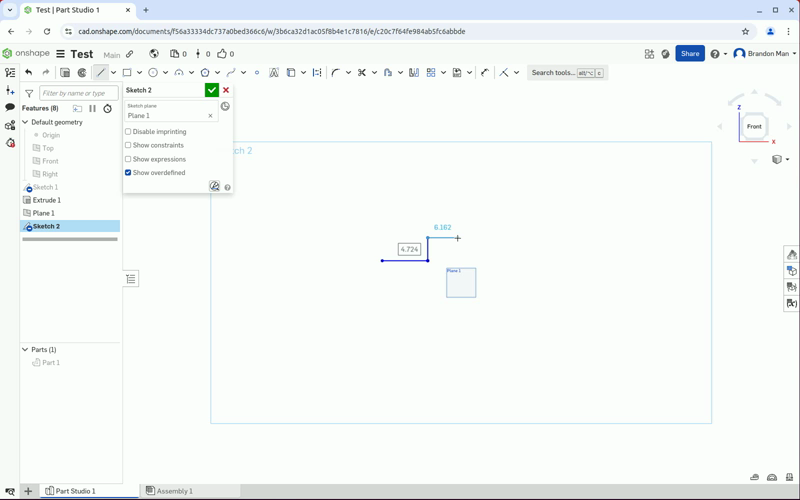
mouse_move(382, 237)
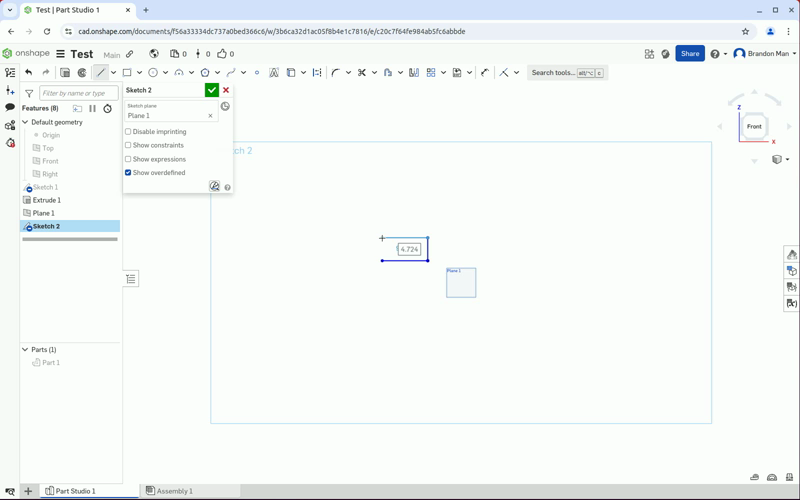
click(382, 237)
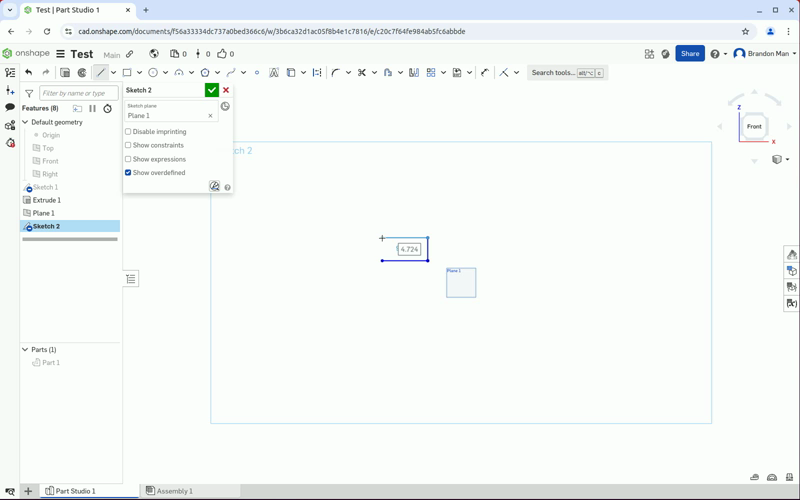
key_up(shift)
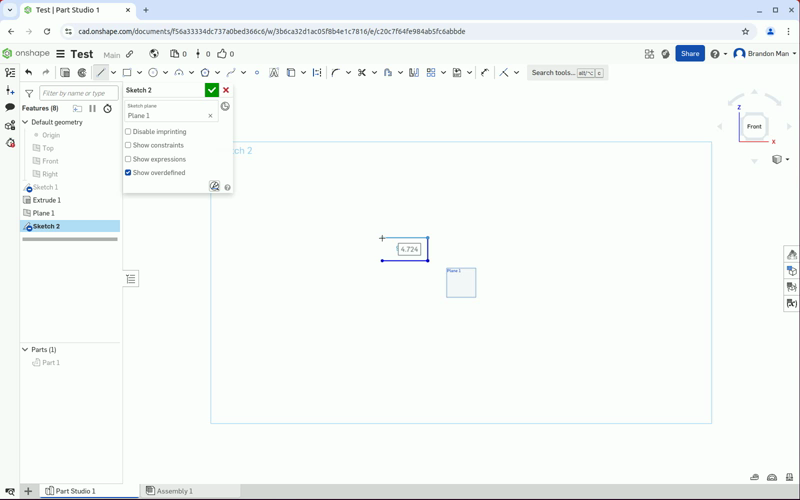
mouse_move(412, 237)
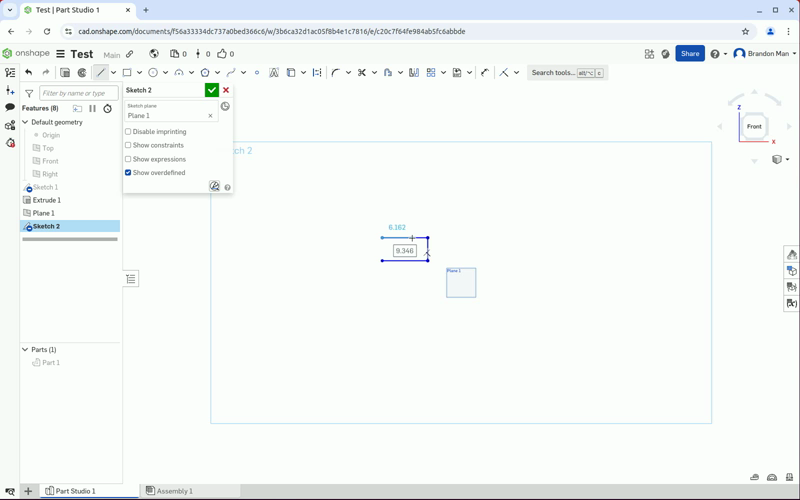
key_down(shift)
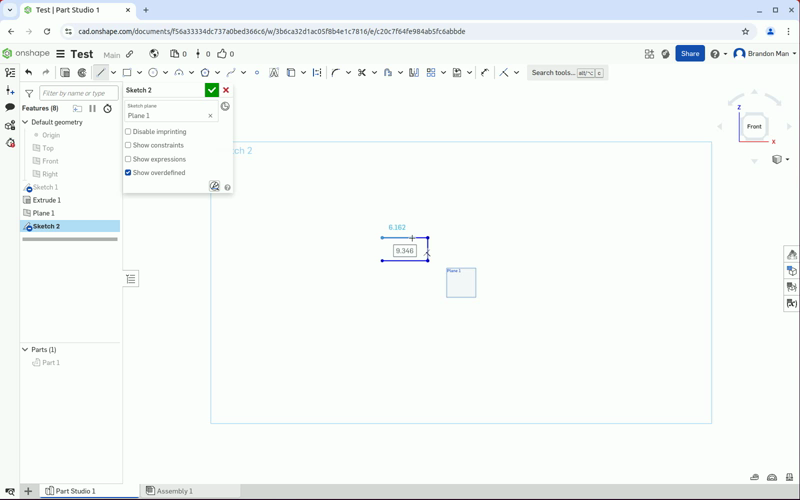
mouse_move(382, 260)
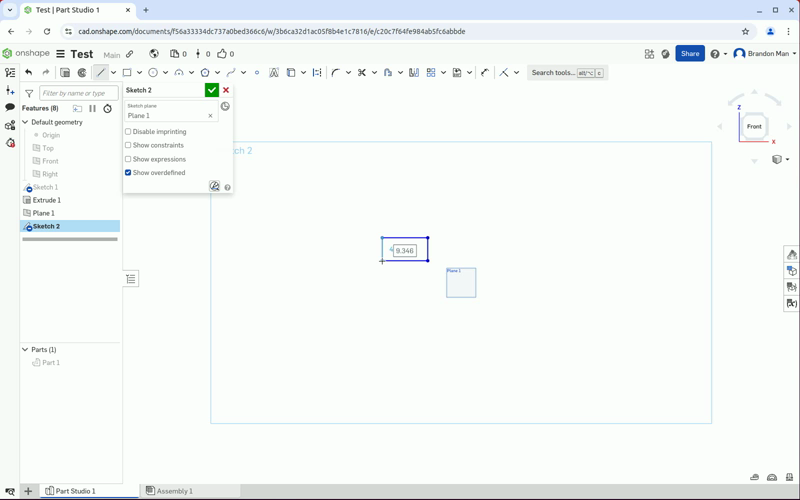
key_up(shift)
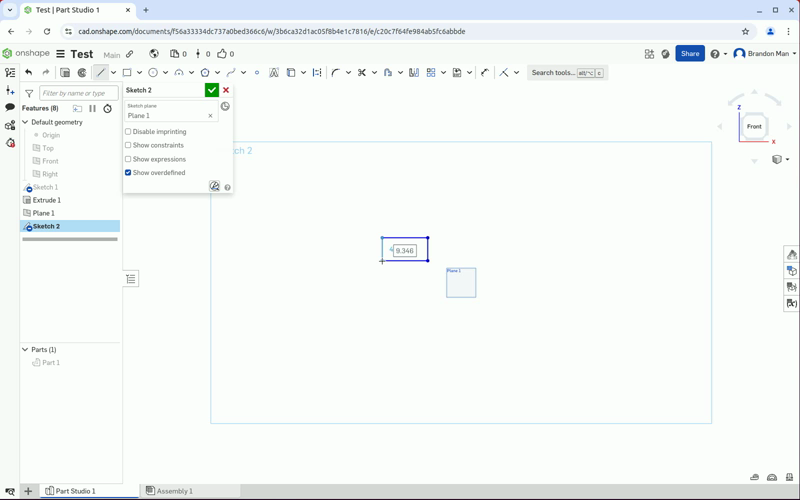
click(382, 260)
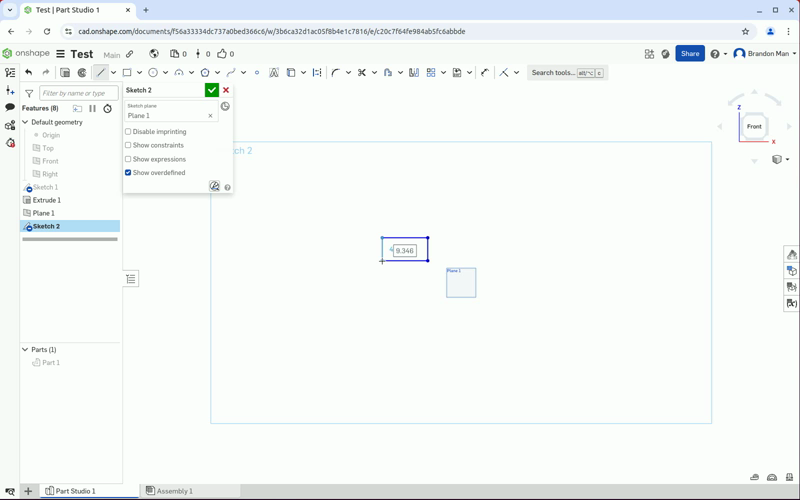
key(esc)
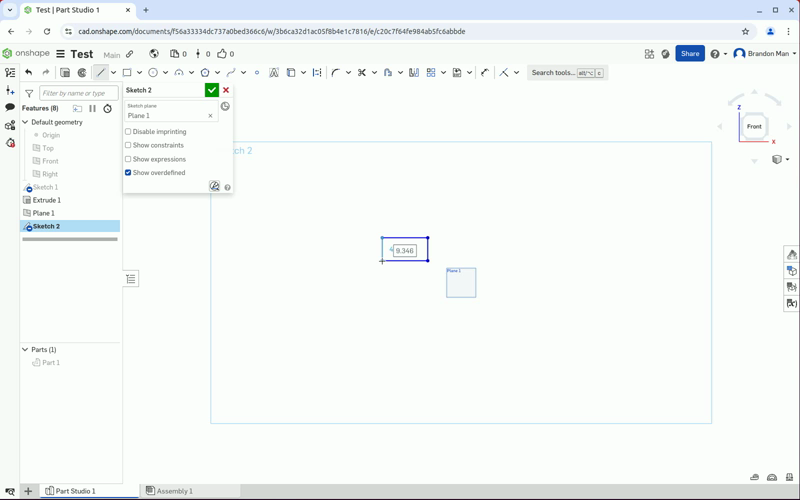
mouse_move(399, 258)
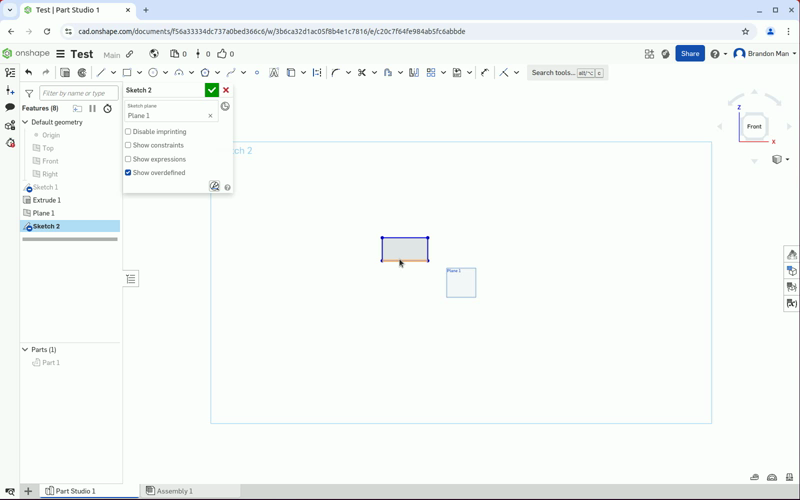
scroll(6)
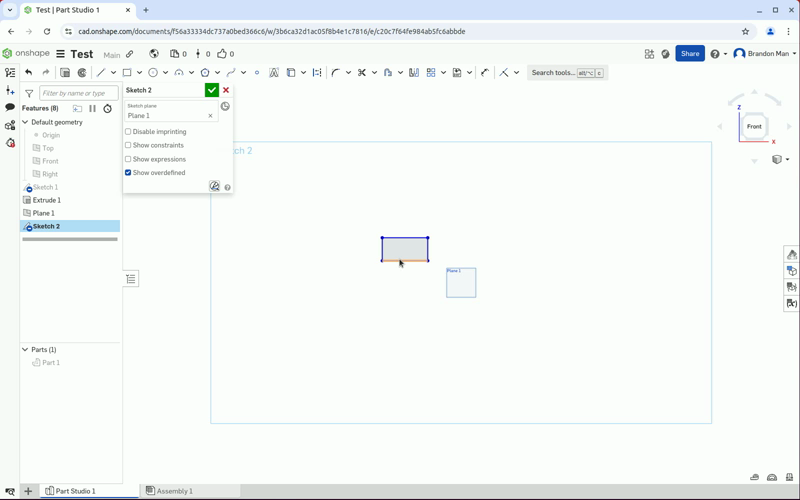
scroll(6)
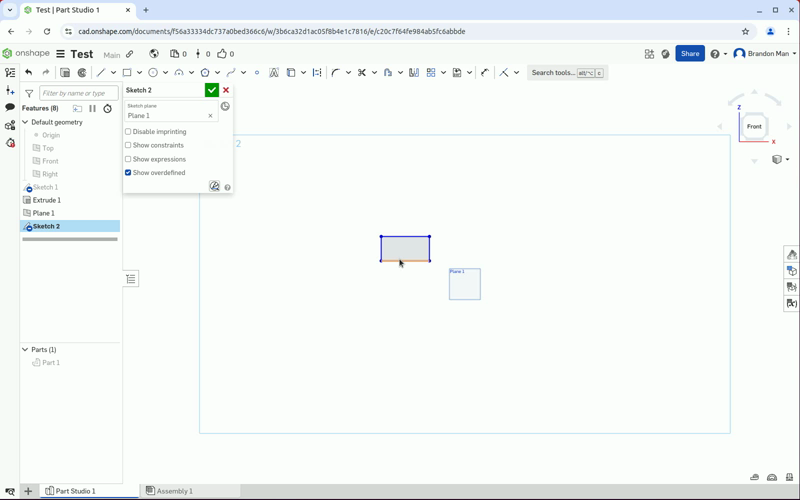
scroll(6)
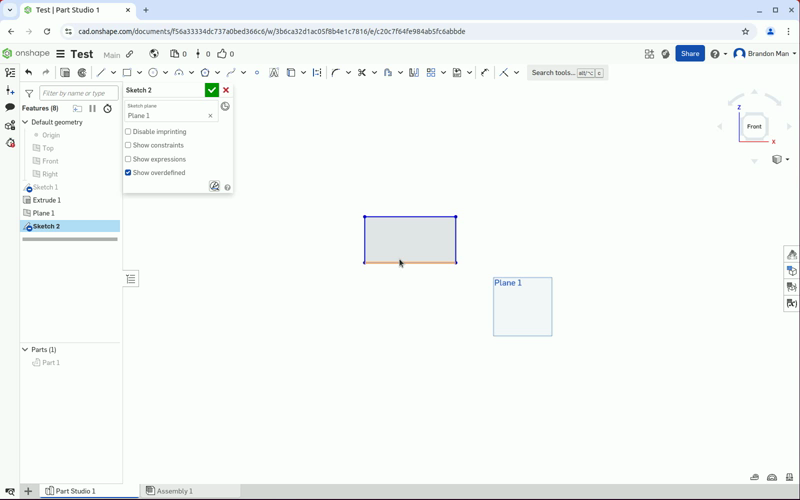
scroll(6)
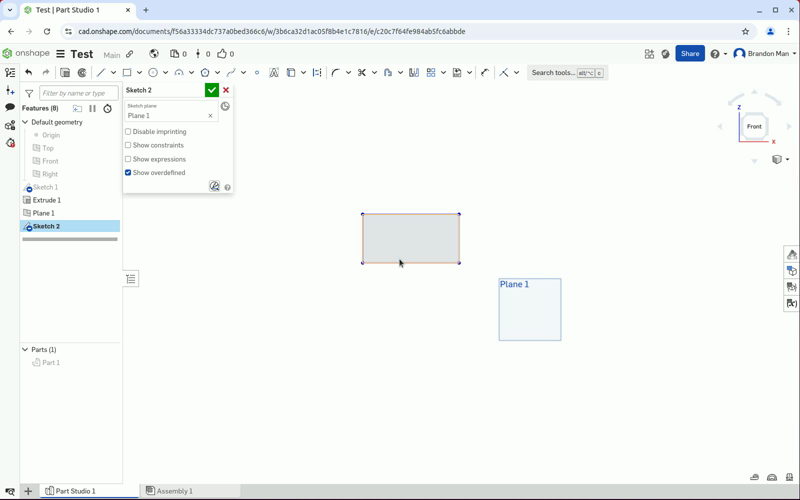
scroll(6)
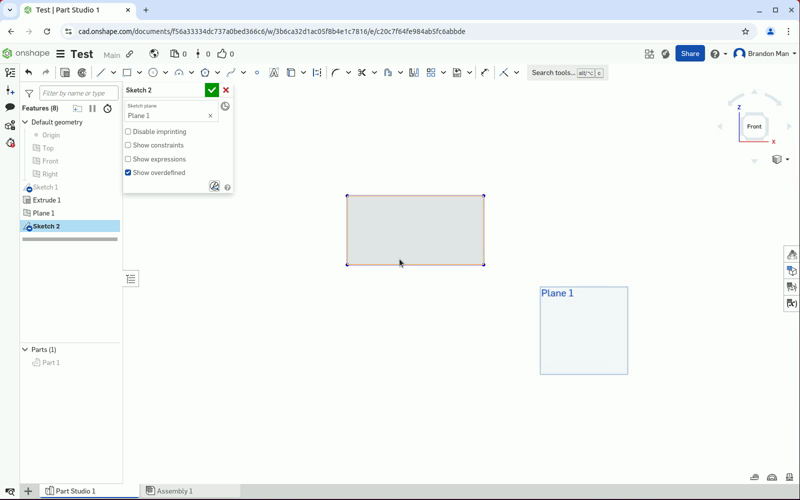
scroll(6)
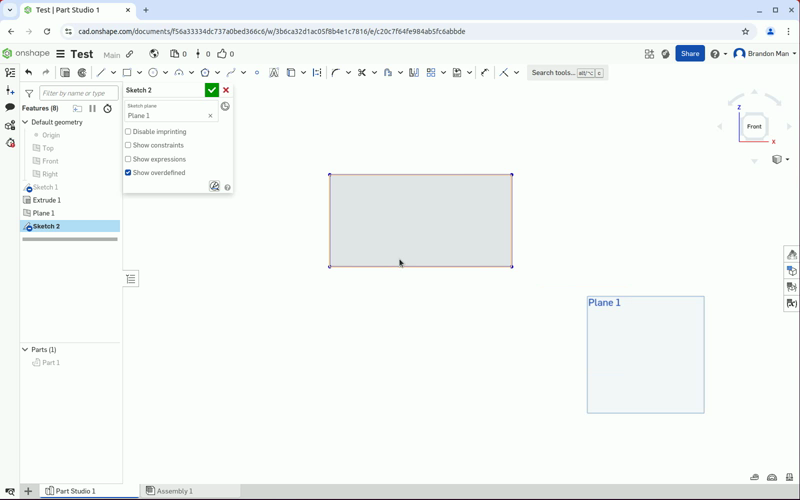
scroll(6)
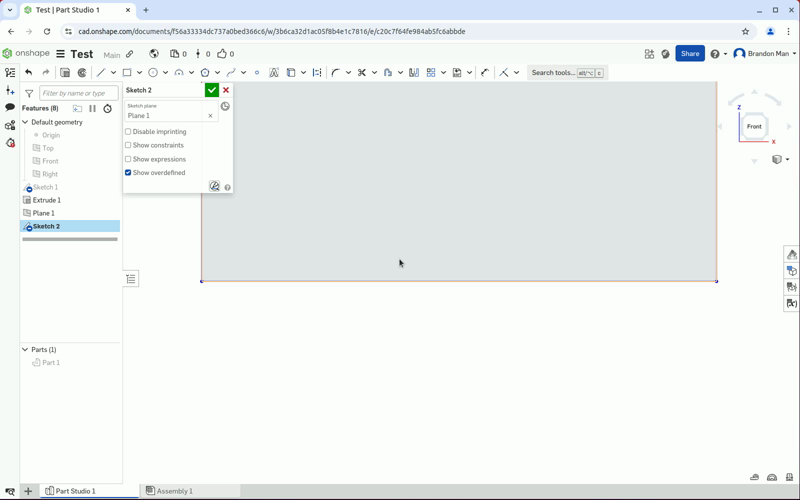
click(399, 258)
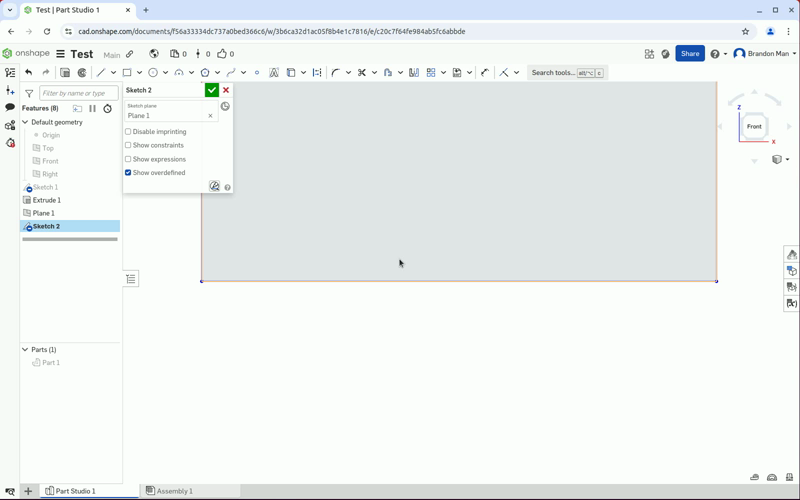
scroll(-6)
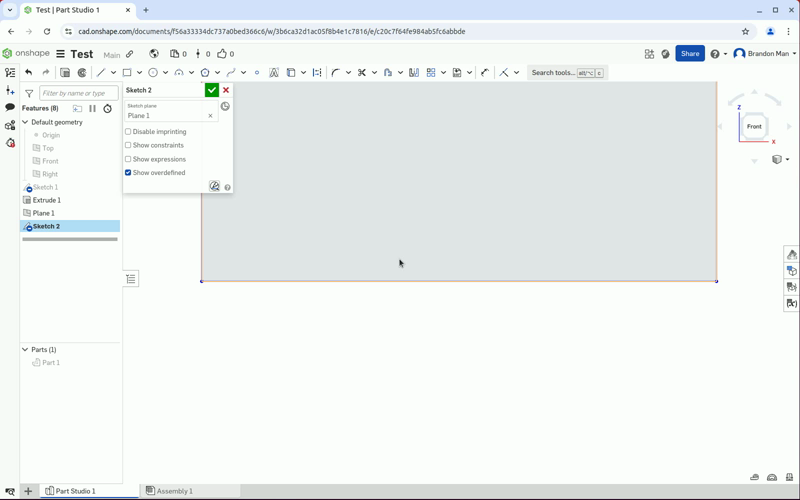
scroll(-6)
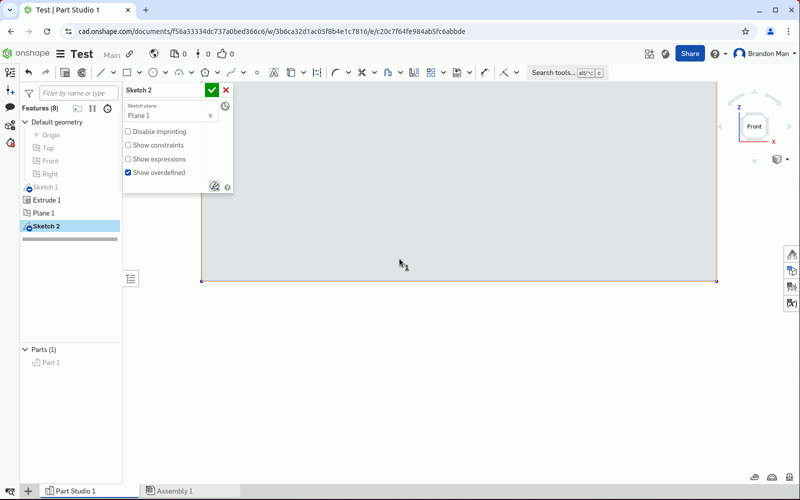
scroll(-6)
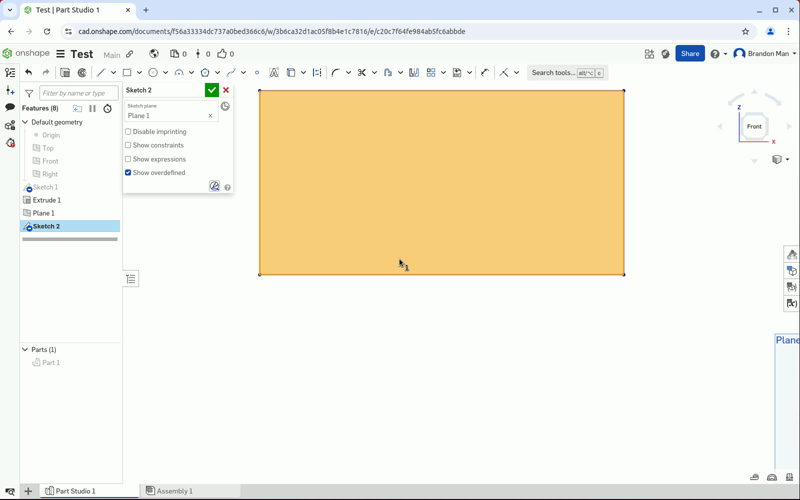
scroll(-6)
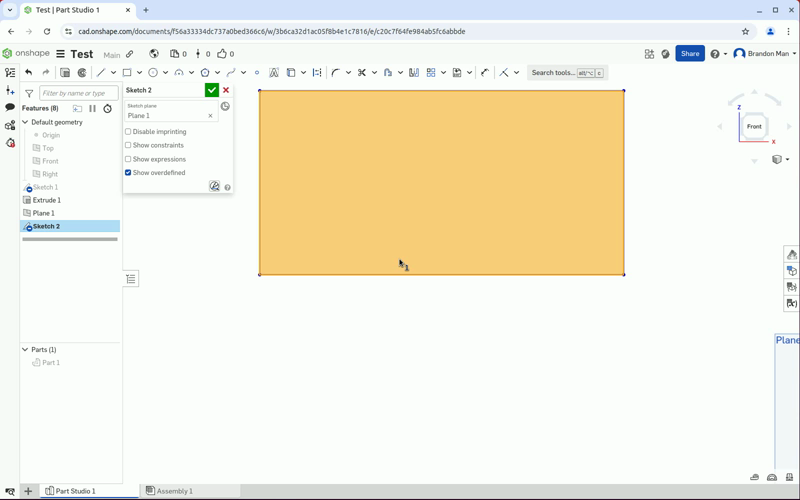
scroll(-6)
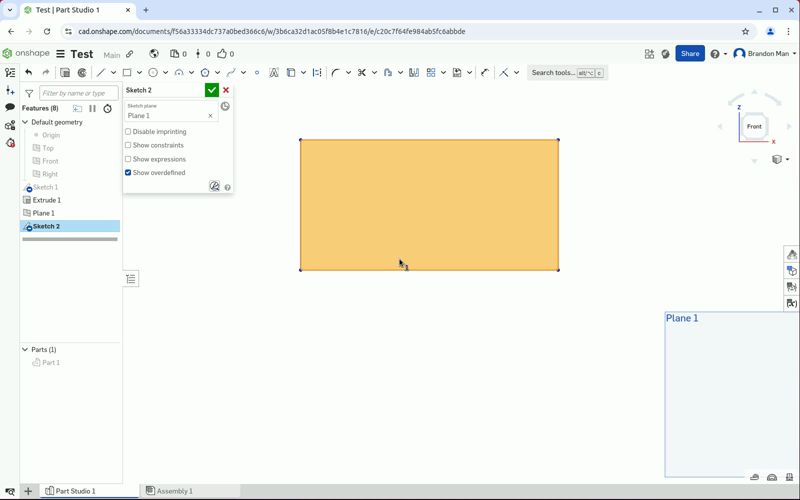
scroll(-6)
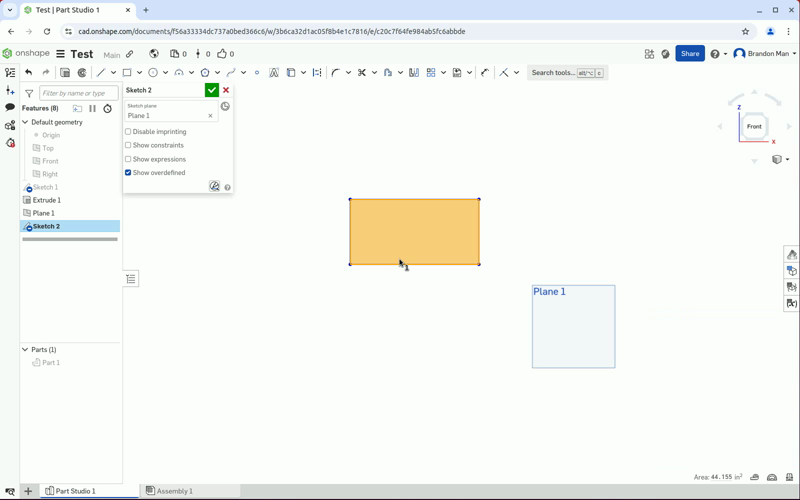
scroll(-6)
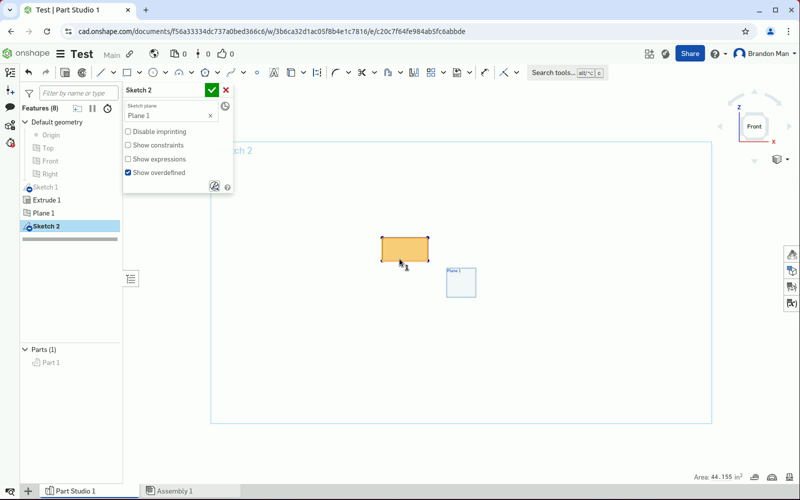
mouse_move(73, 352)
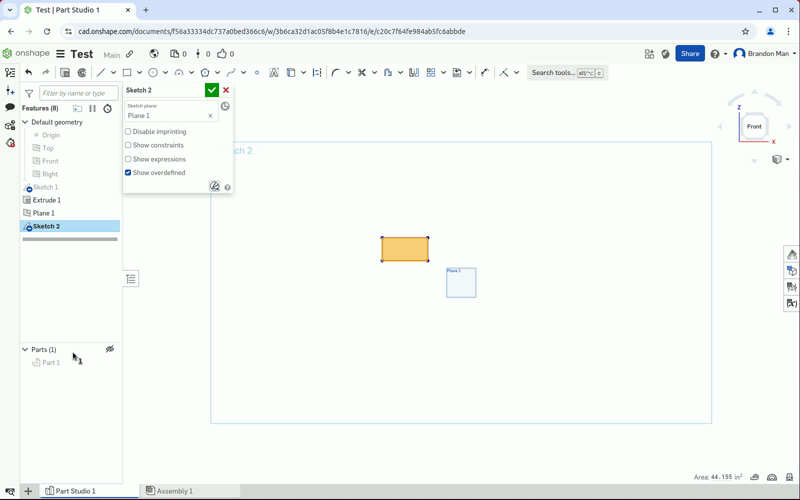
key(shift+y)
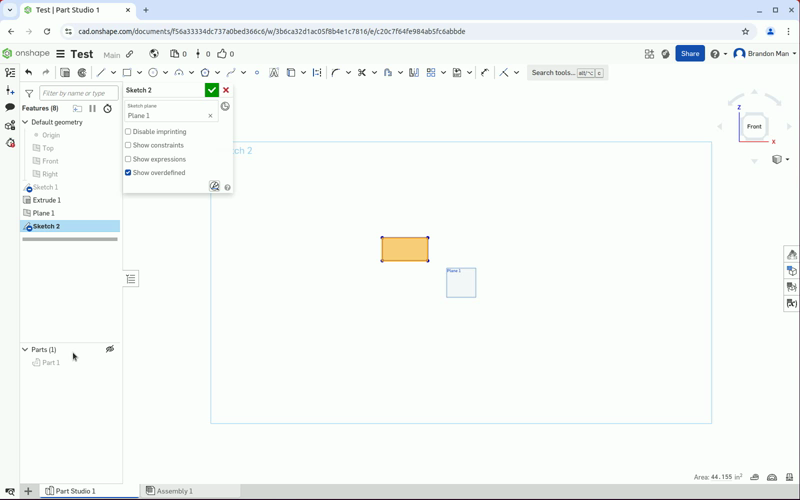
key(shift+e)
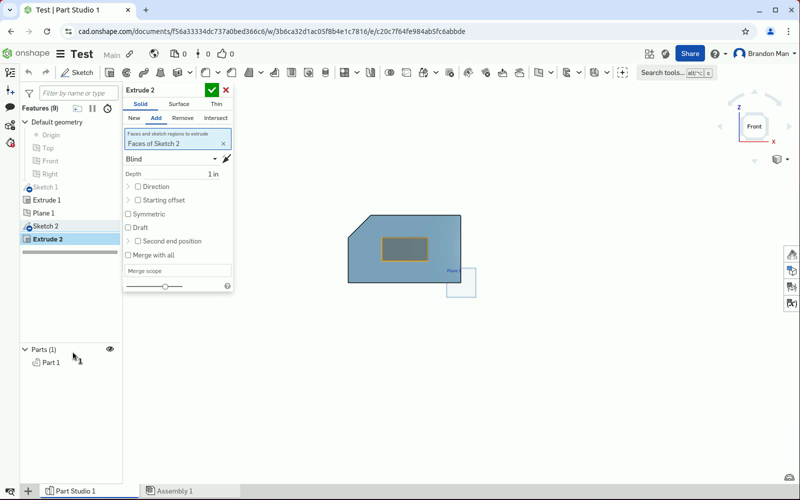
mouse_move(143, 106)
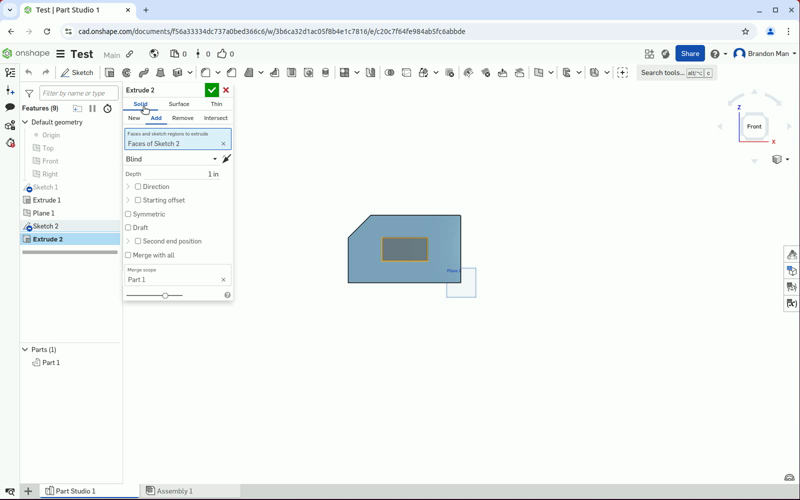
click(143, 106)
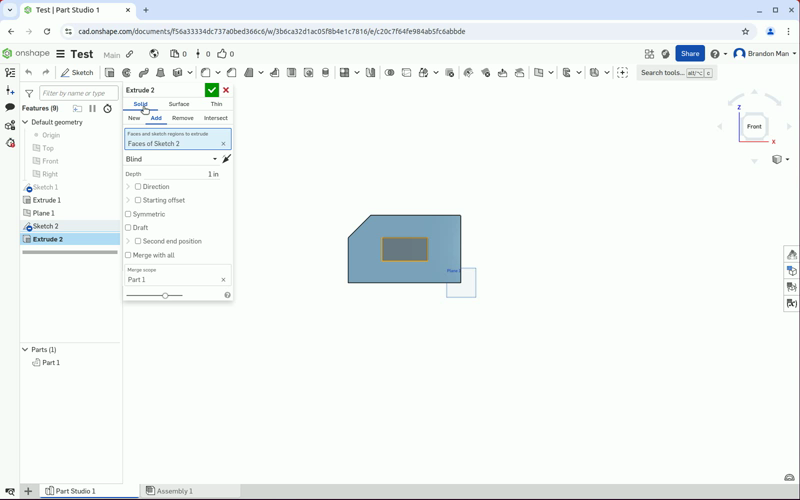
mouse_move(186, 120)
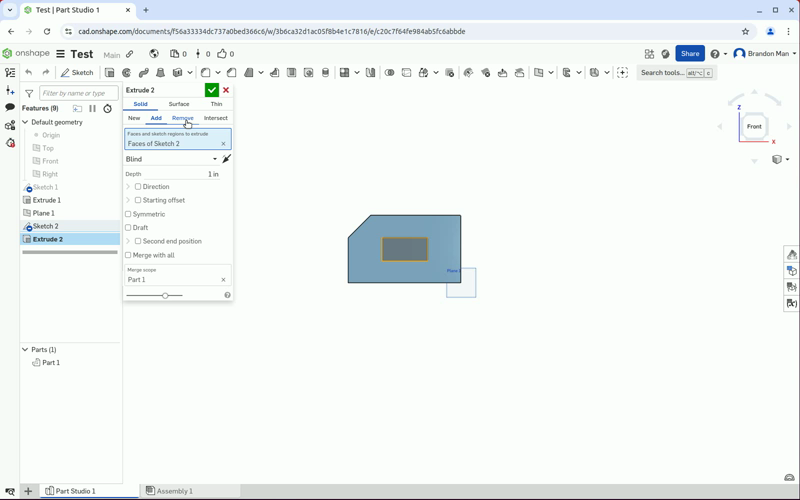
click(186, 120)
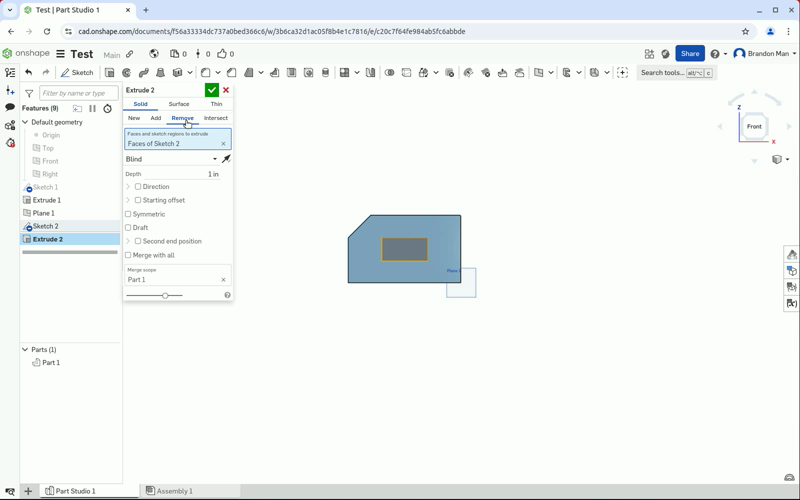
key(tab, 4)
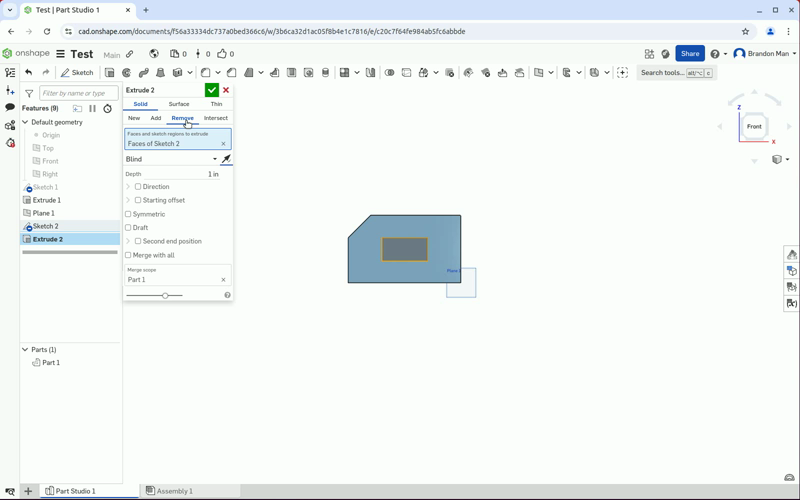
text(9.147)
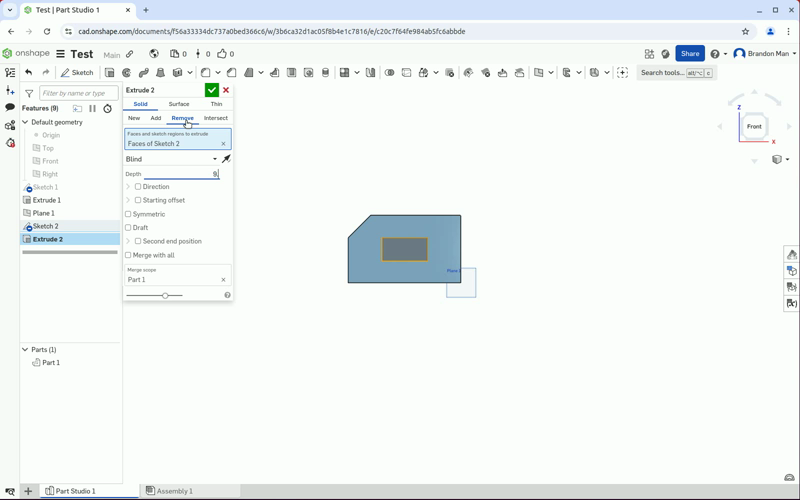
key(tab, 6)
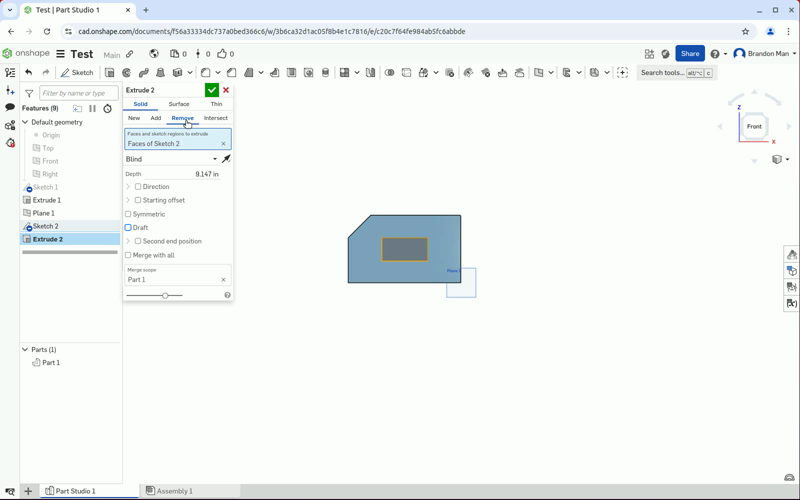
key(space)
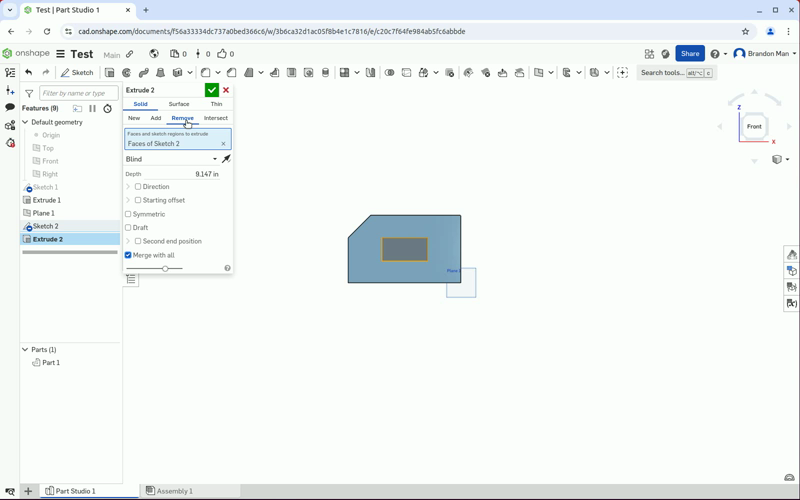
key(enter)
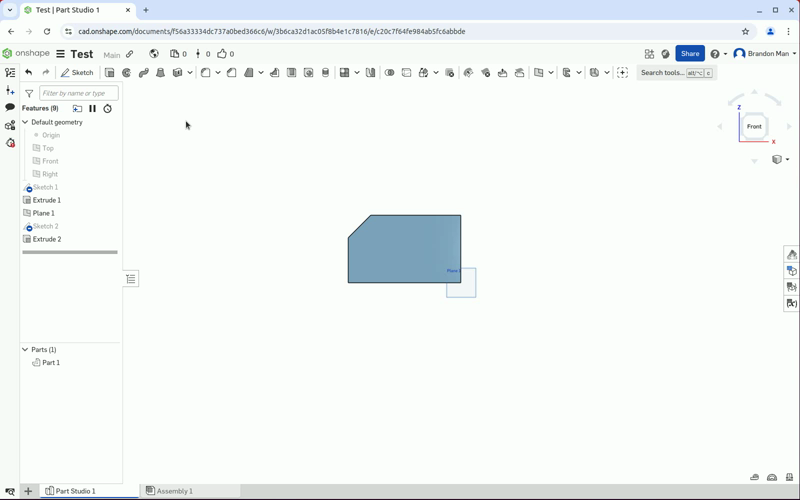
key(shift+h)
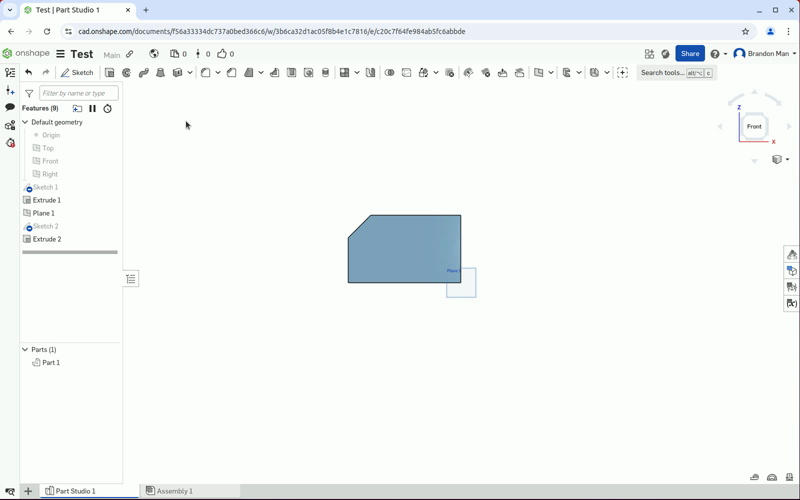
key(shift+h)
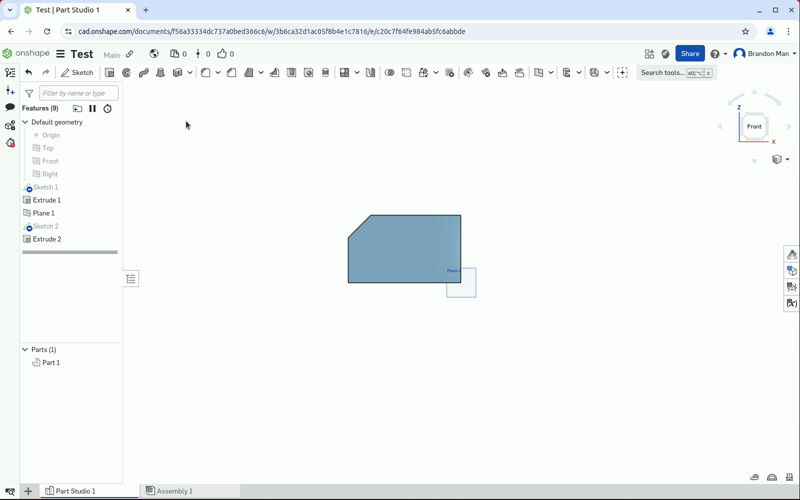
mouse_move(73, 189)
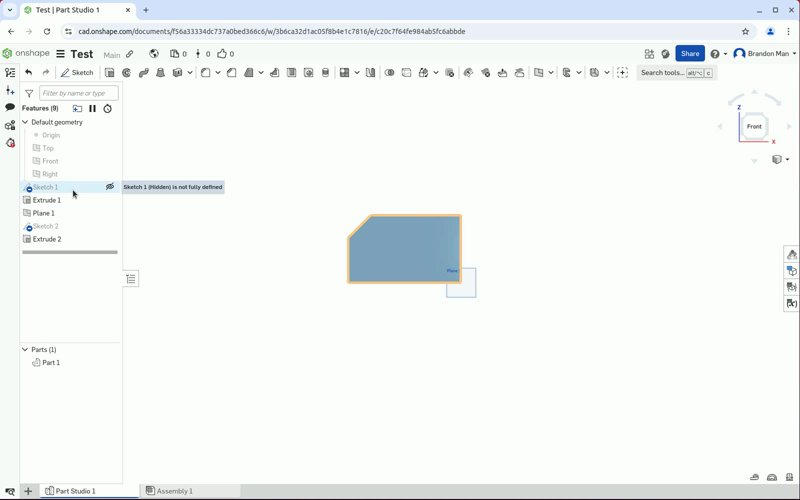
click(73, 189)
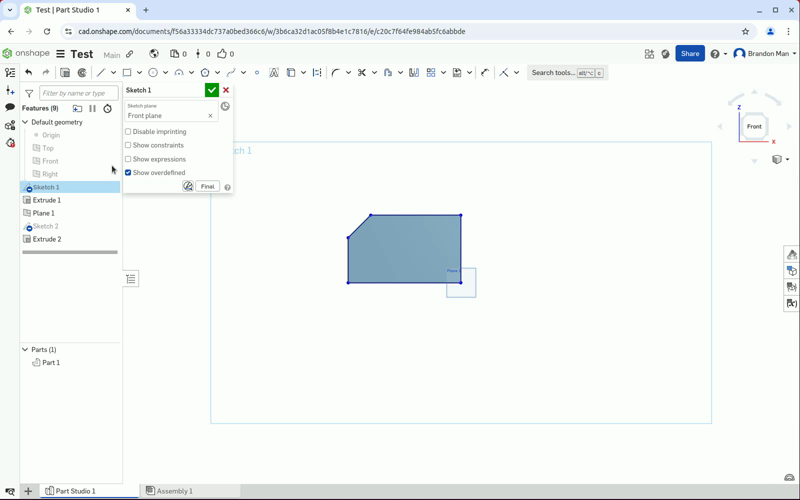
mouse_move(229, 92)
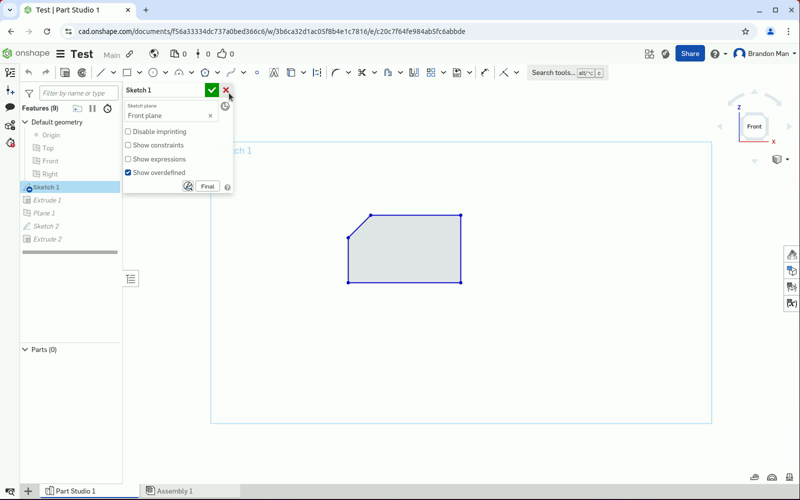
click(229, 92)
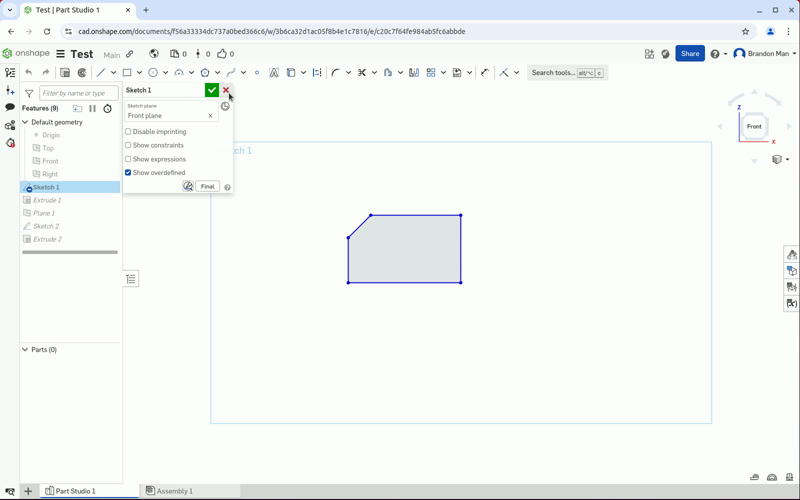
key(shift+s)
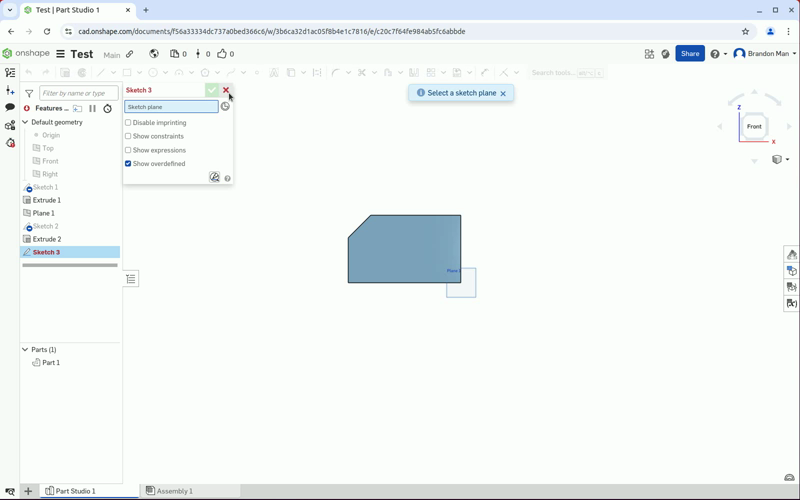
mouse_move(73, 215)
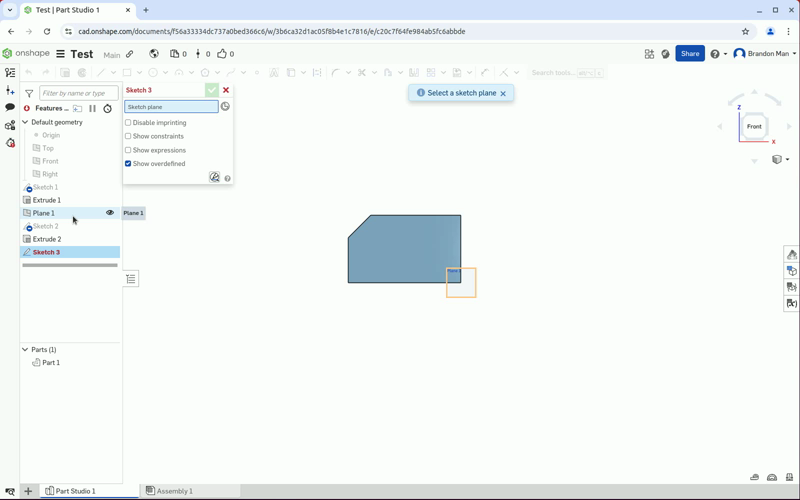
click(73, 215)
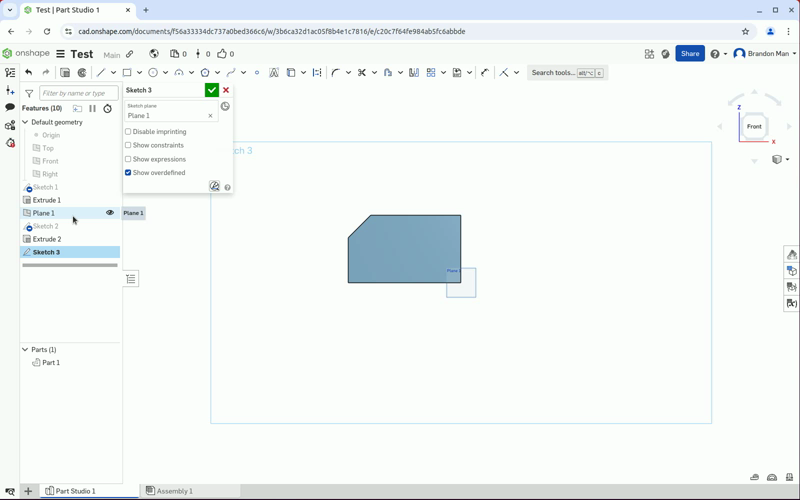
mouse_move(73, 352)
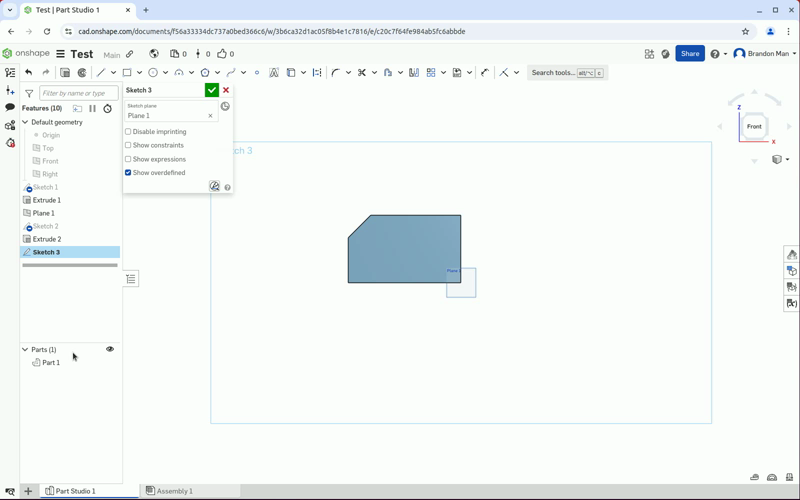
key(y)
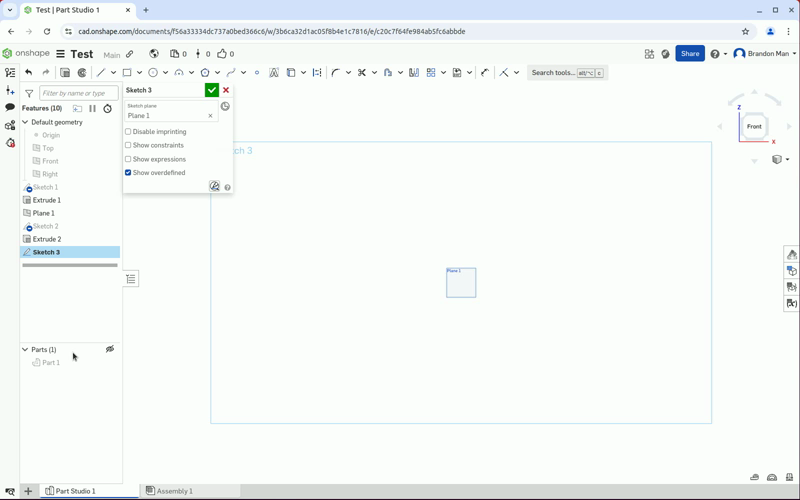
key(a)
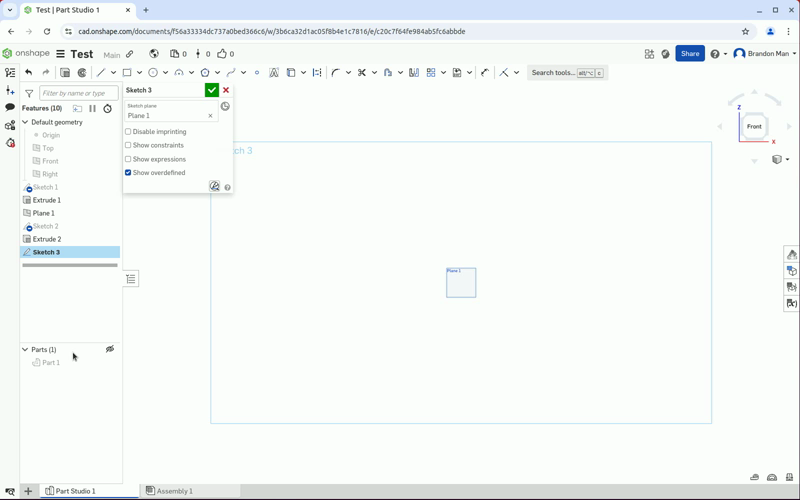
key_down(shift)
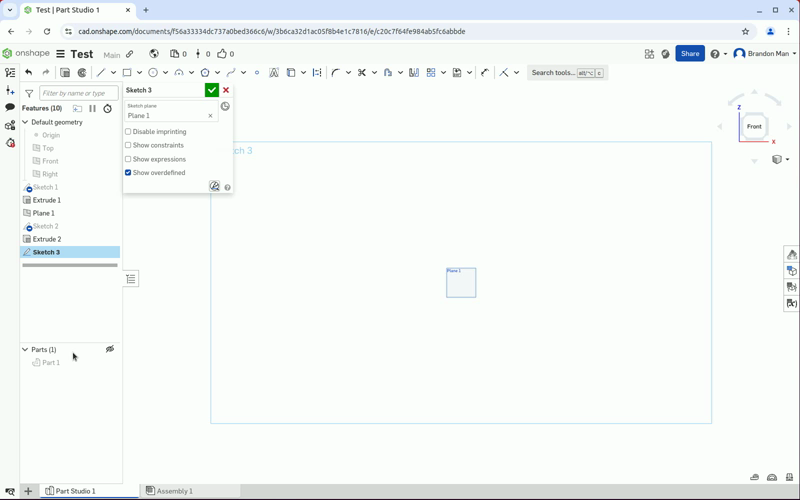
mouse_move(444, 215)
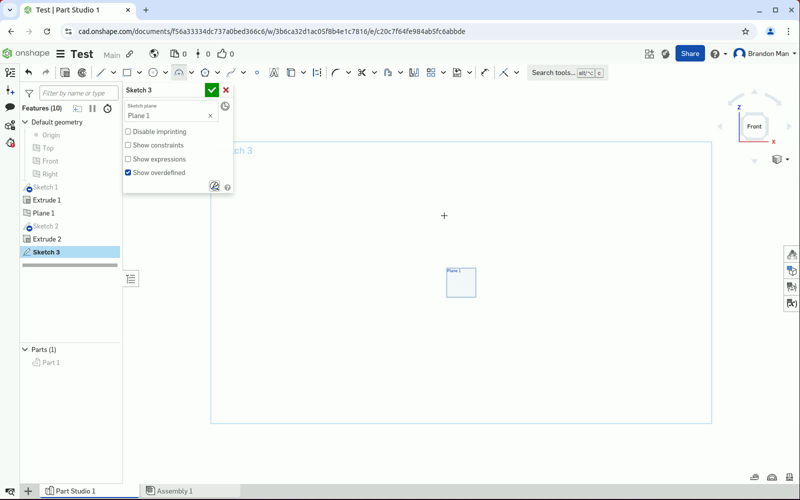
click(444, 215)
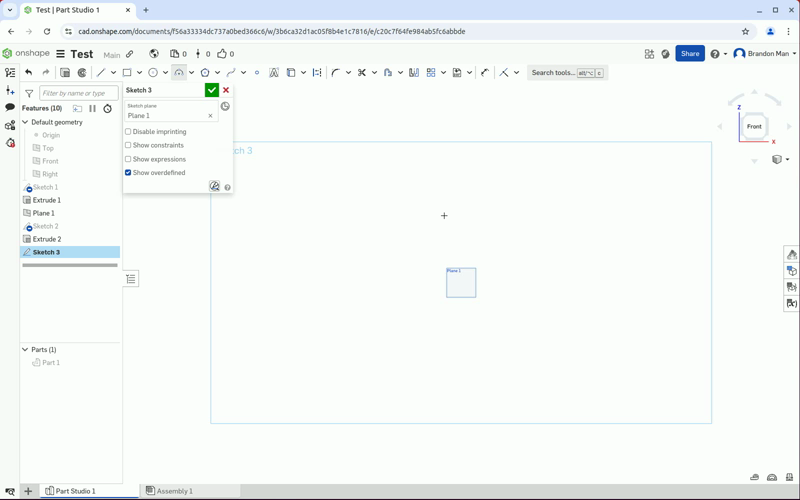
key_up(shift)
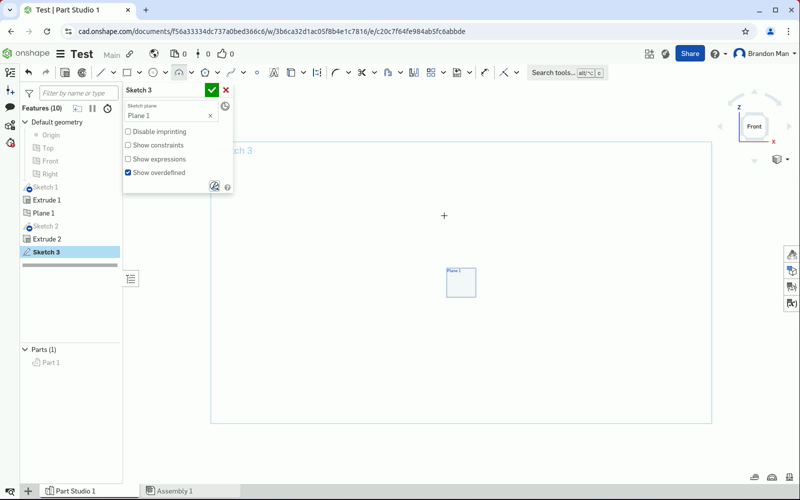
key_down(shift)
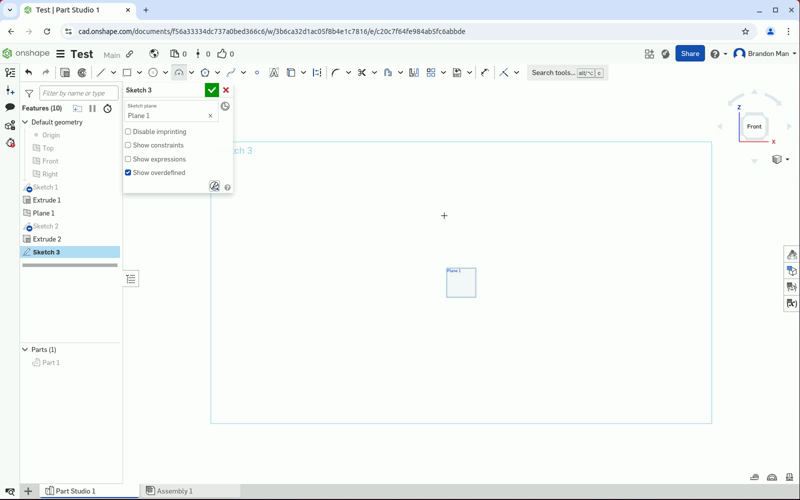
mouse_move(461, 232)
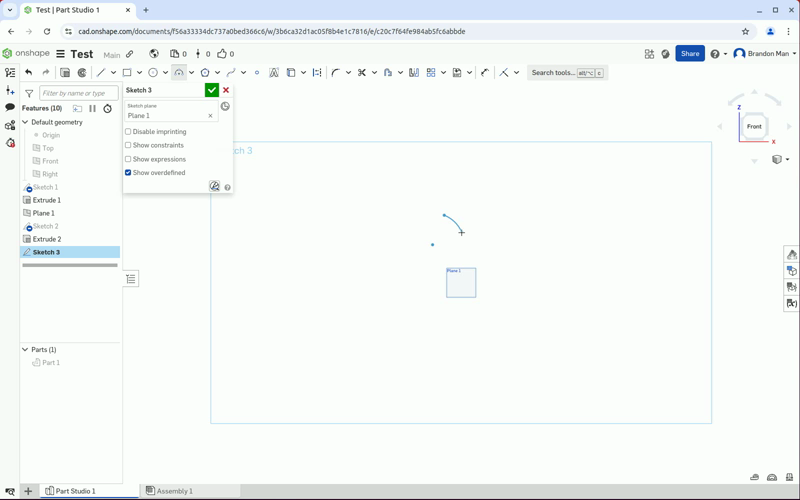
click(461, 232)
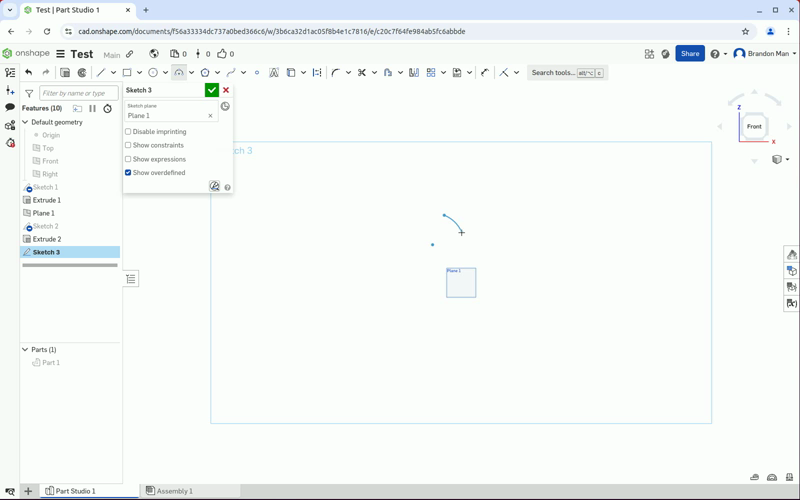
mouse_move(449, 227)
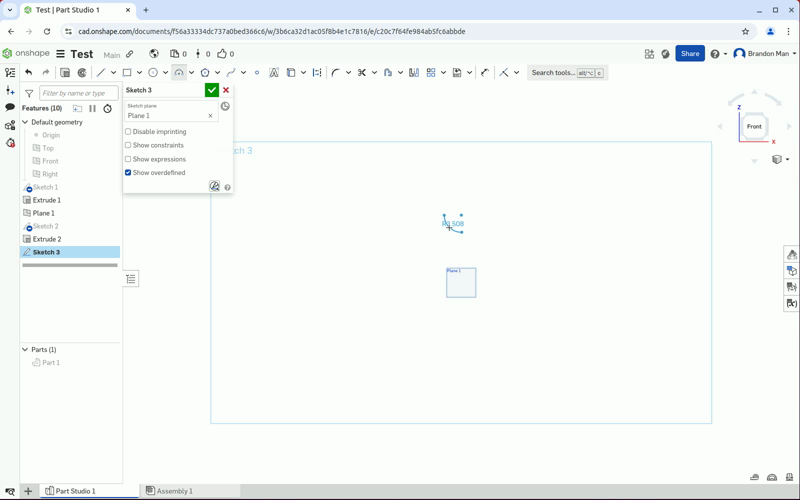
click(449, 227)
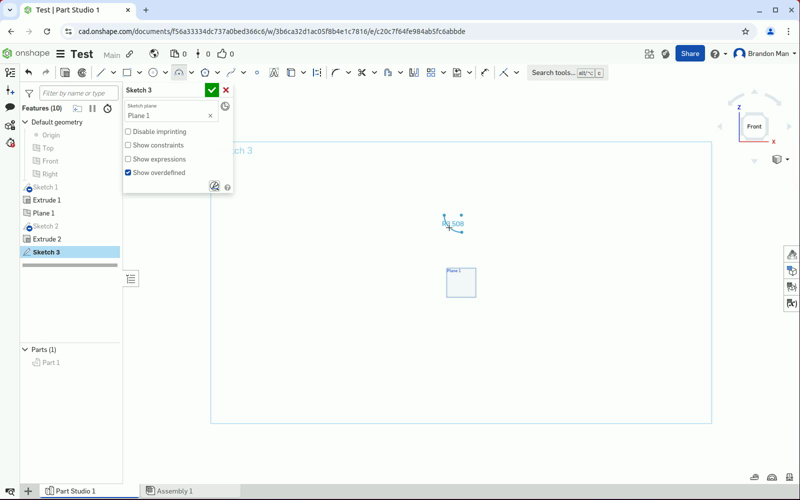
key_up(shift)
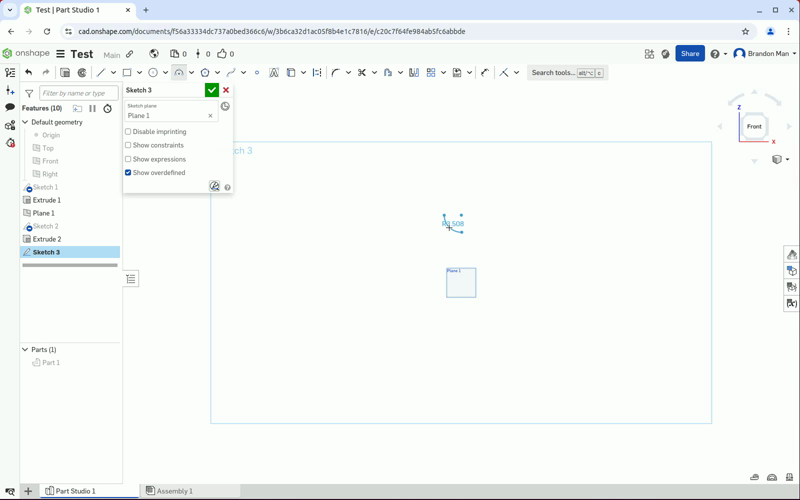
key(esc)
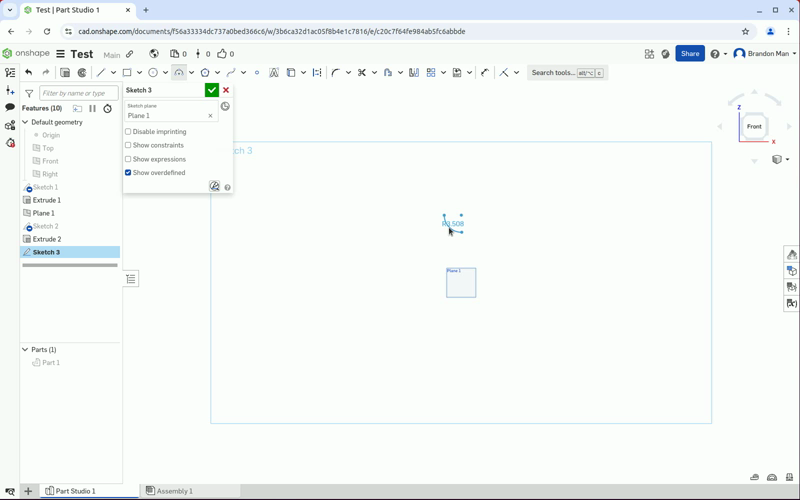
key(l)
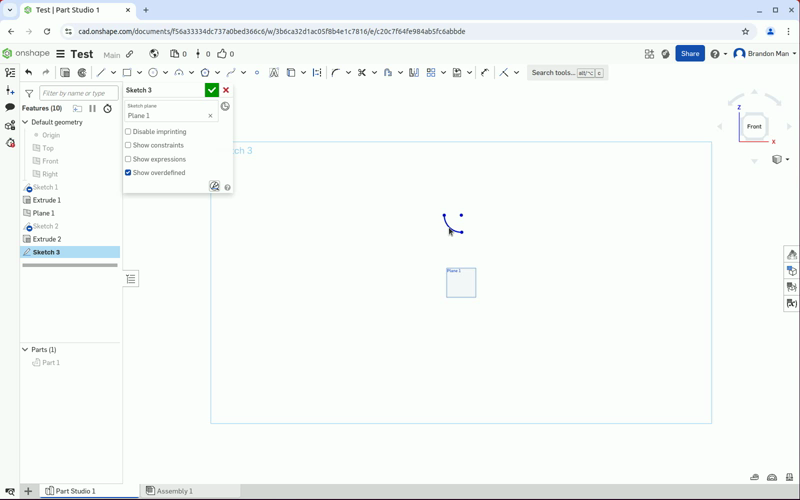
mouse_move(461, 232)
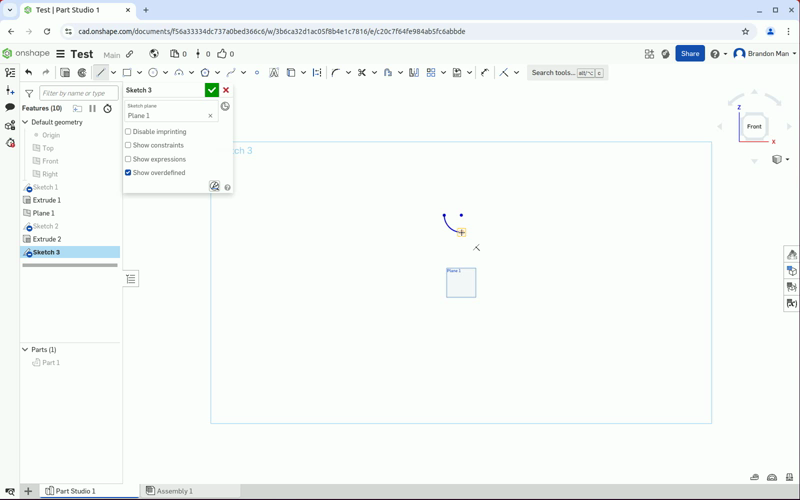
click(461, 232)
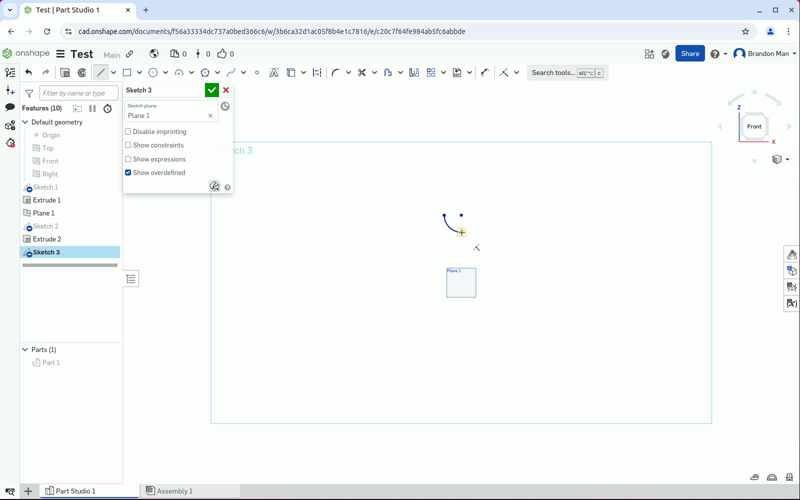
key_down(shift)
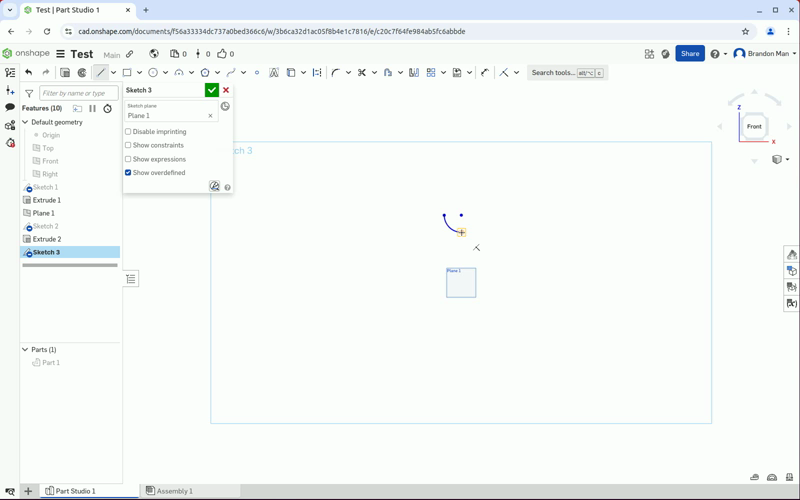
mouse_move(491, 232)
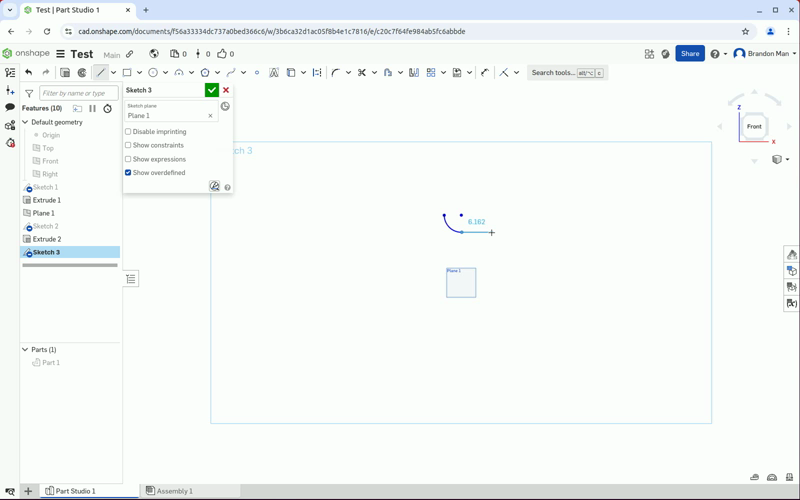
mouse_move(461, 215)
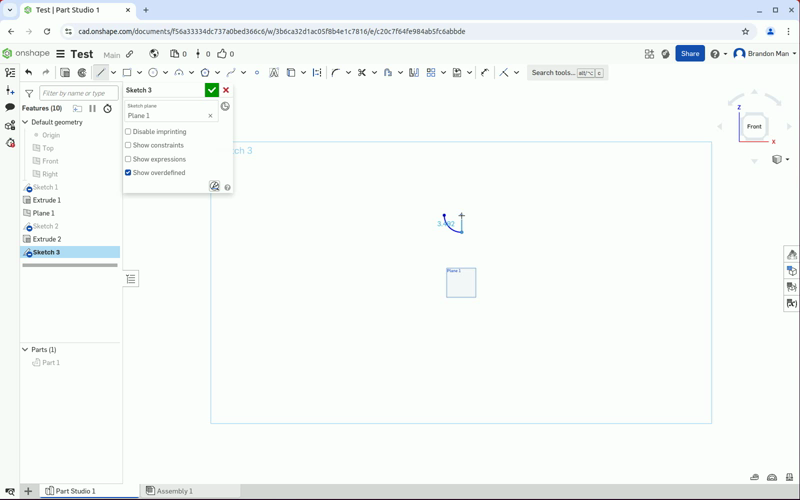
click(461, 215)
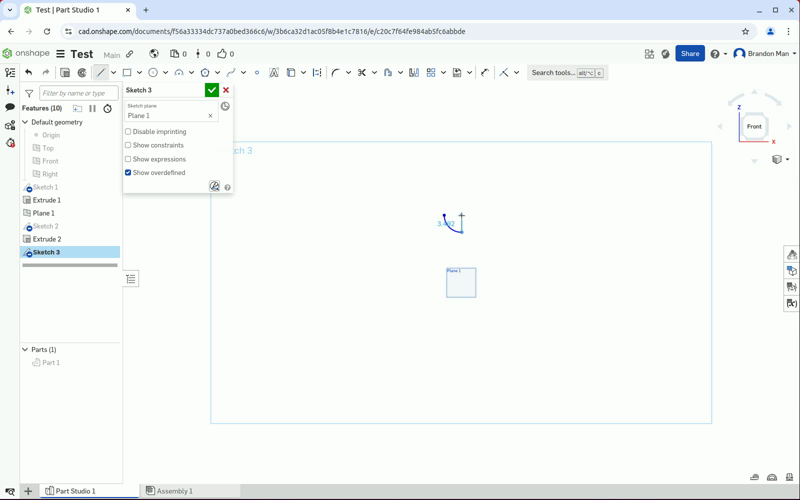
key_up(shift)
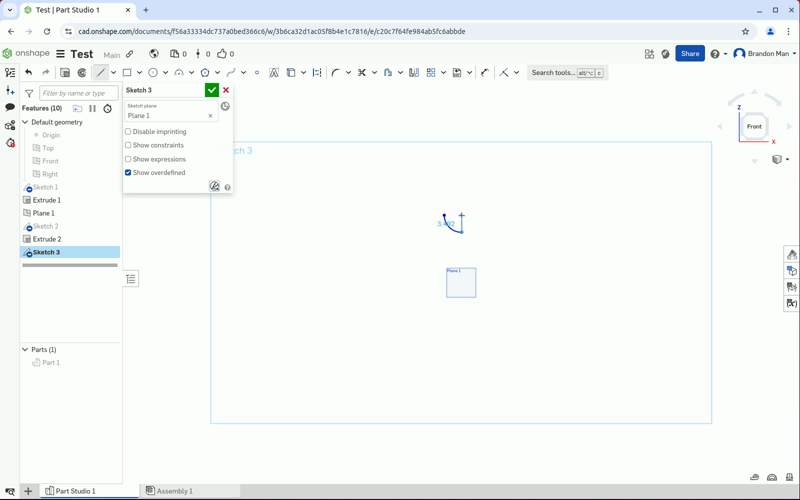
mouse_move(491, 215)
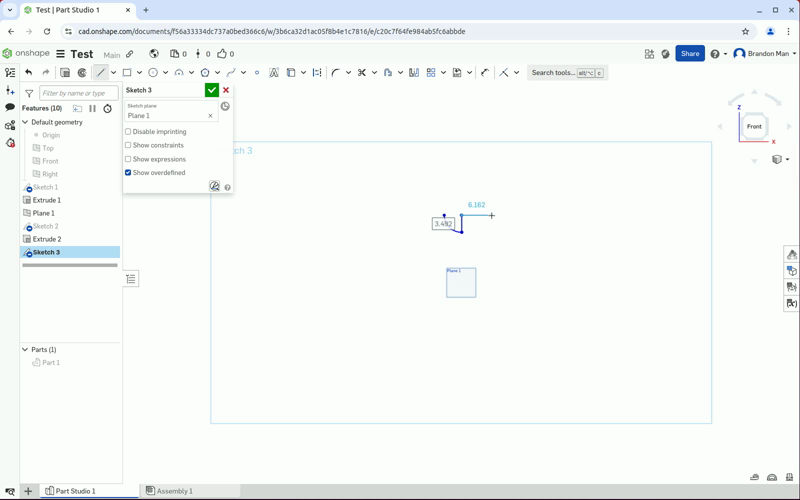
key_down(shift)
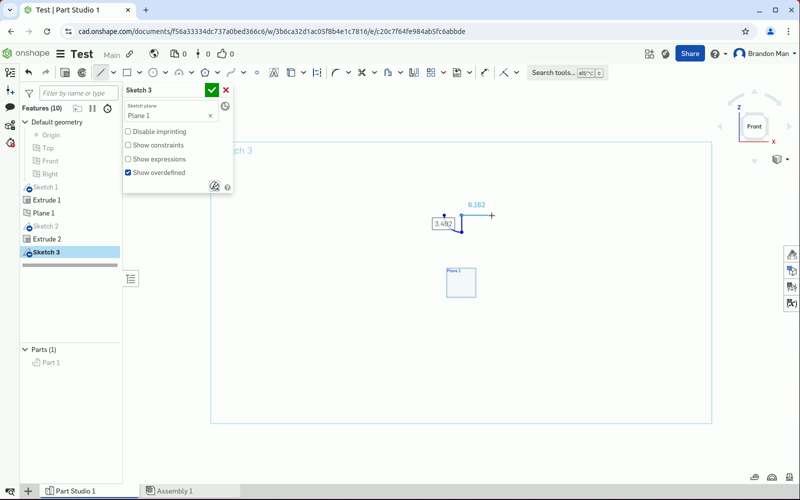
mouse_move(444, 215)
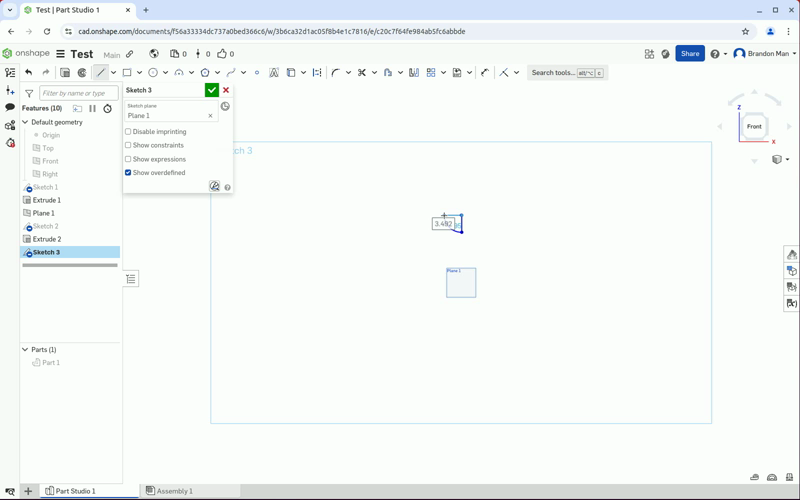
key_up(shift)
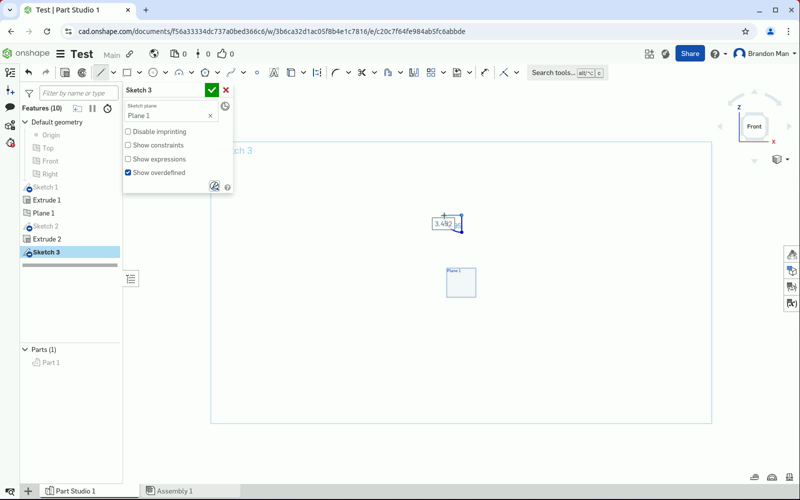
click(444, 215)
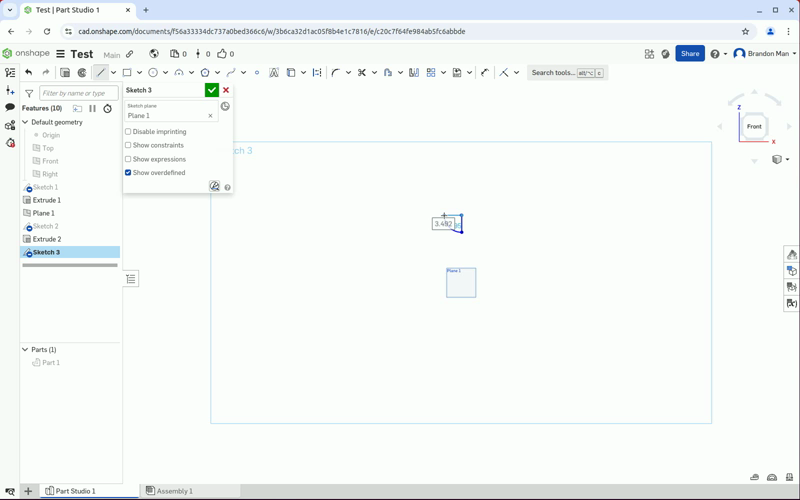
key(esc)
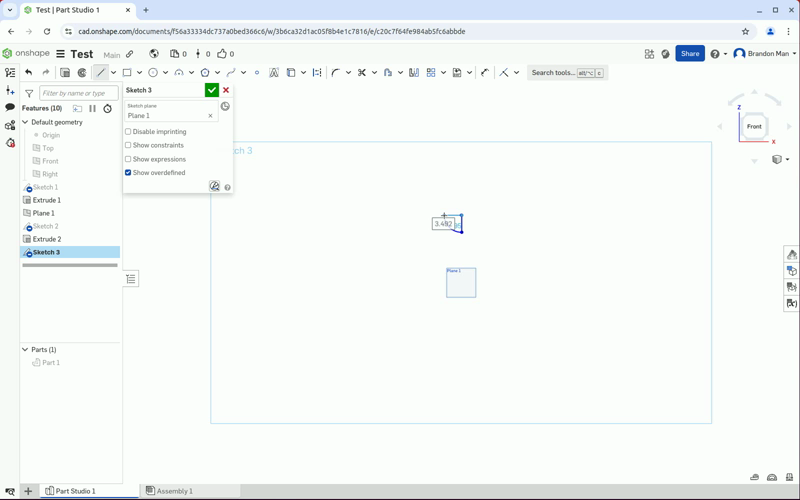
mouse_move(454, 227)
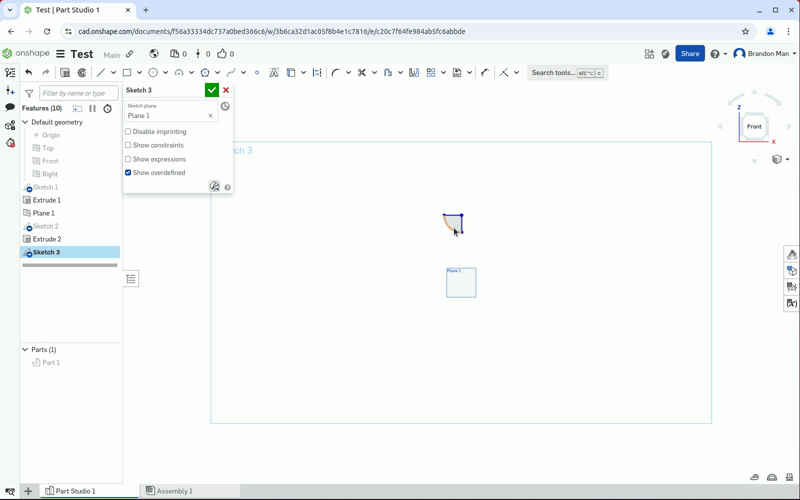
scroll(6)
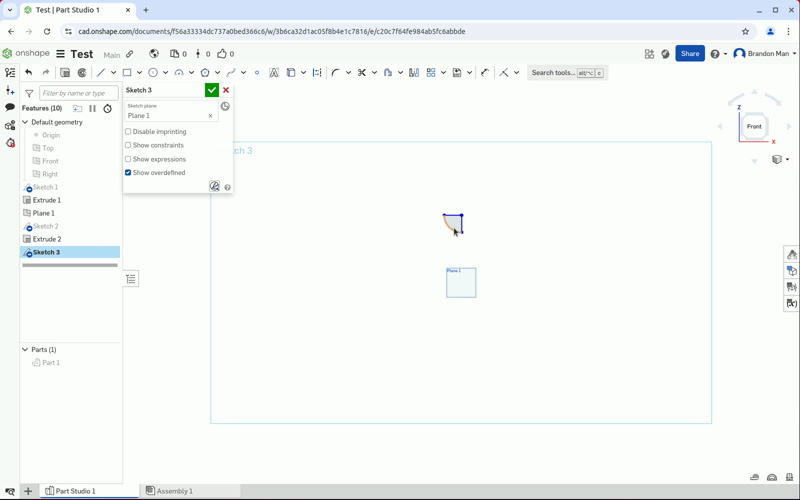
scroll(6)
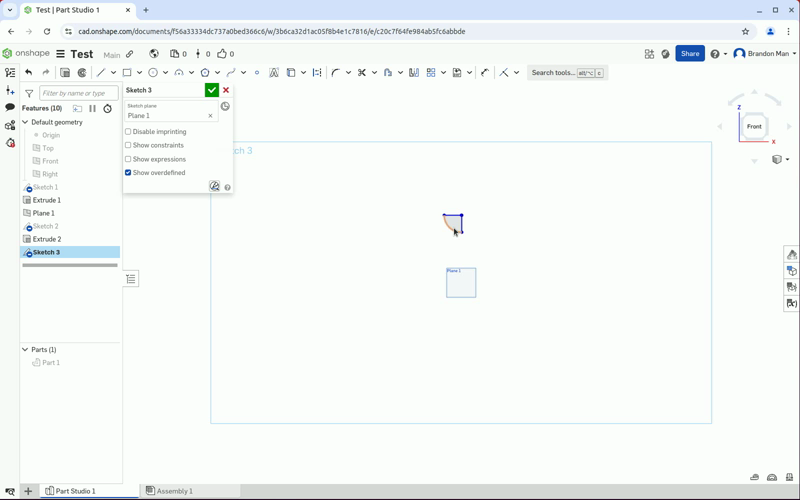
scroll(6)
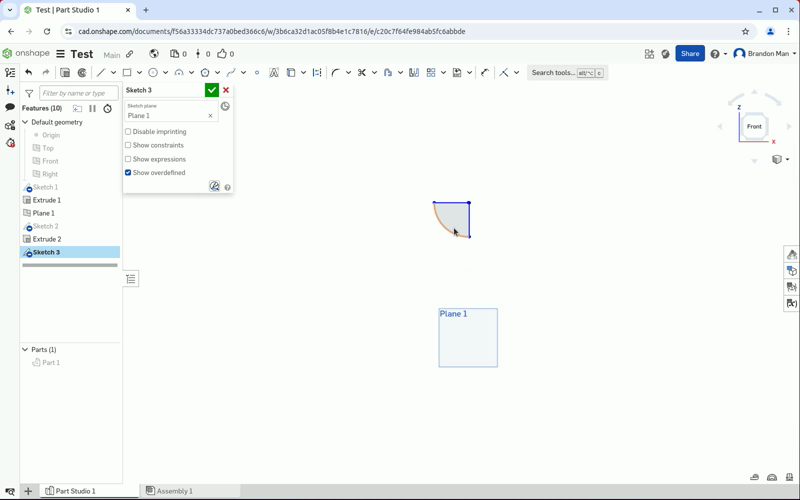
scroll(6)
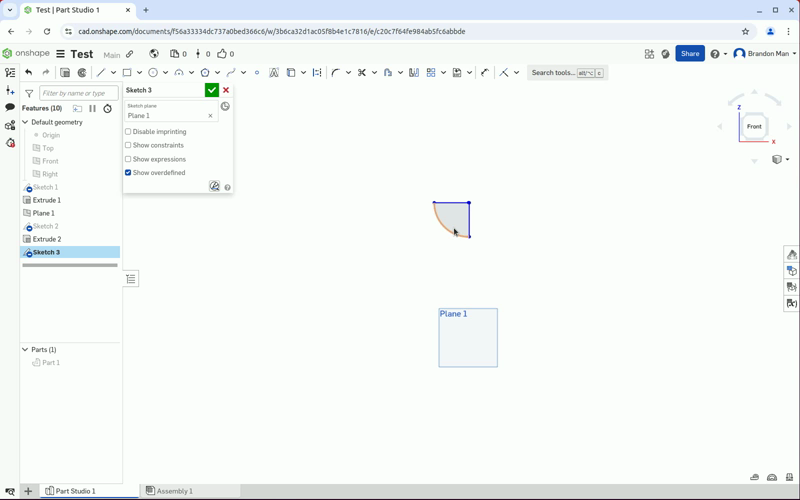
scroll(6)
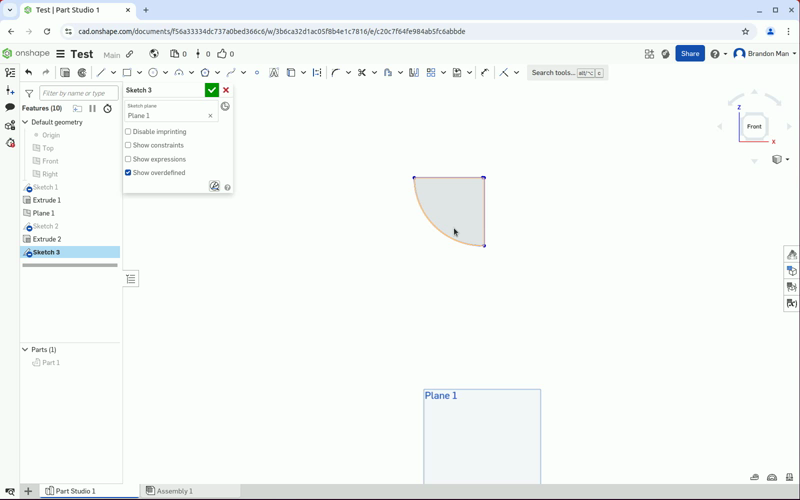
scroll(6)
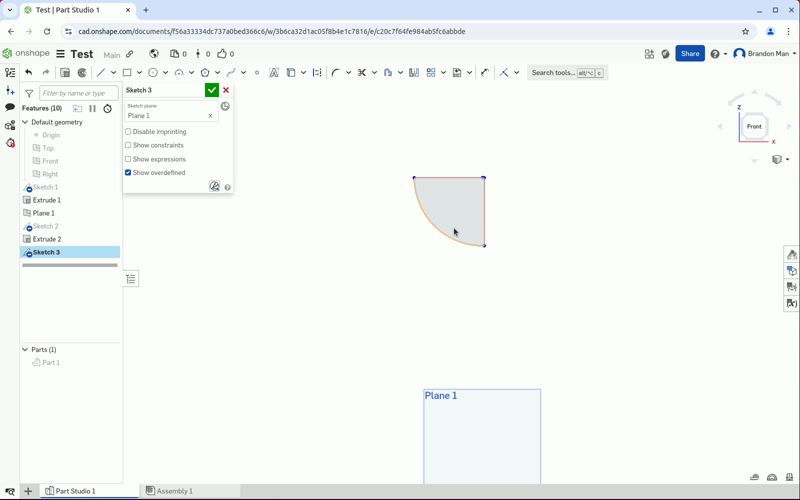
scroll(6)
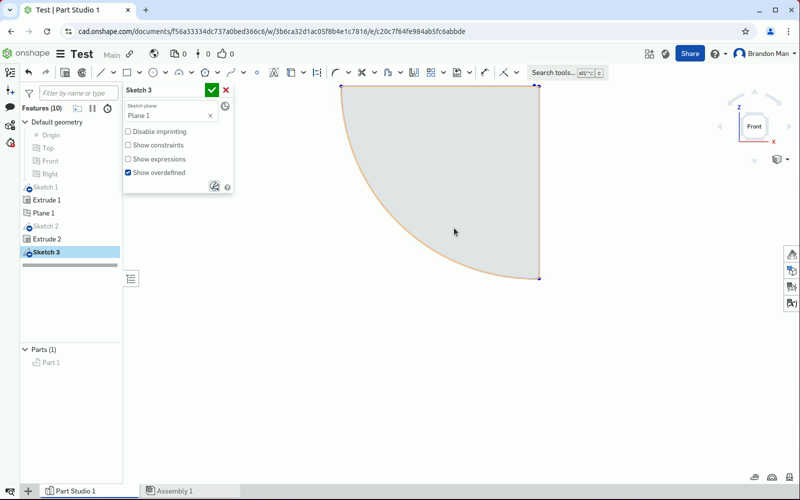
click(454, 227)
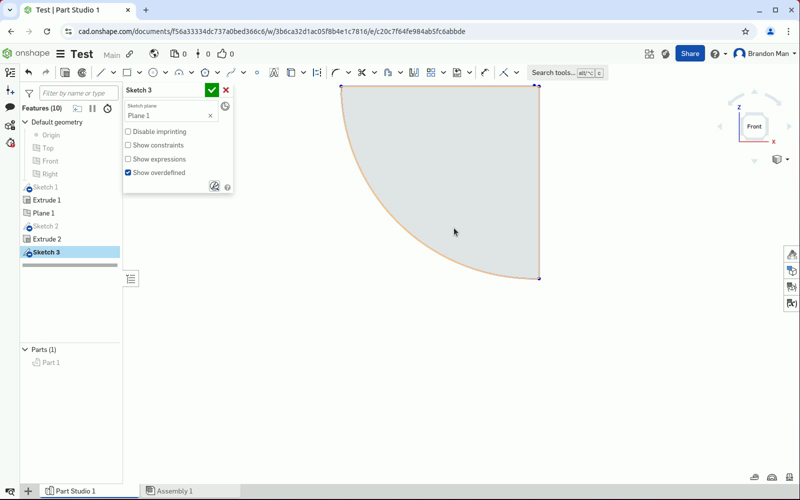
scroll(-6)
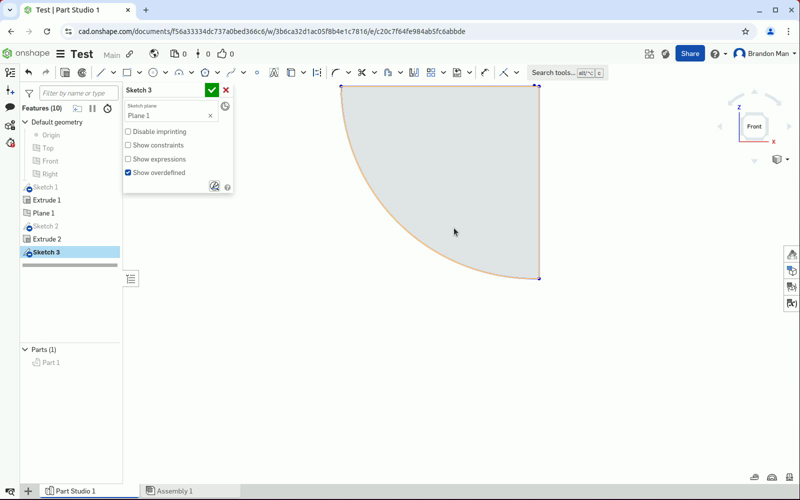
scroll(-6)
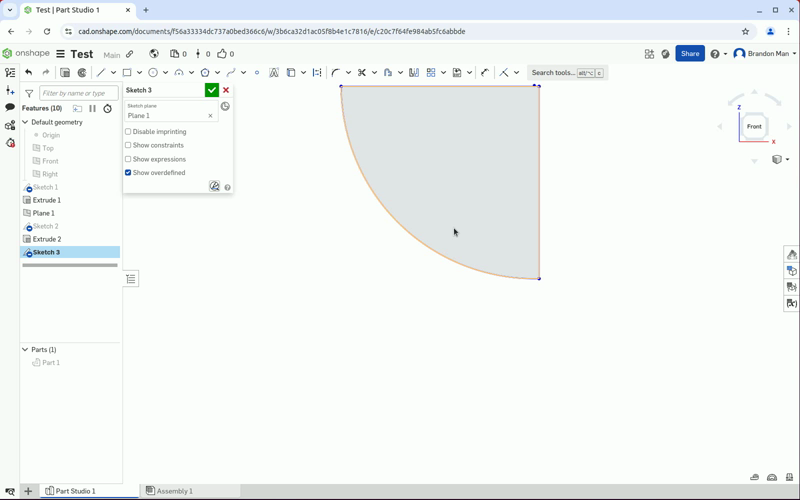
scroll(-6)
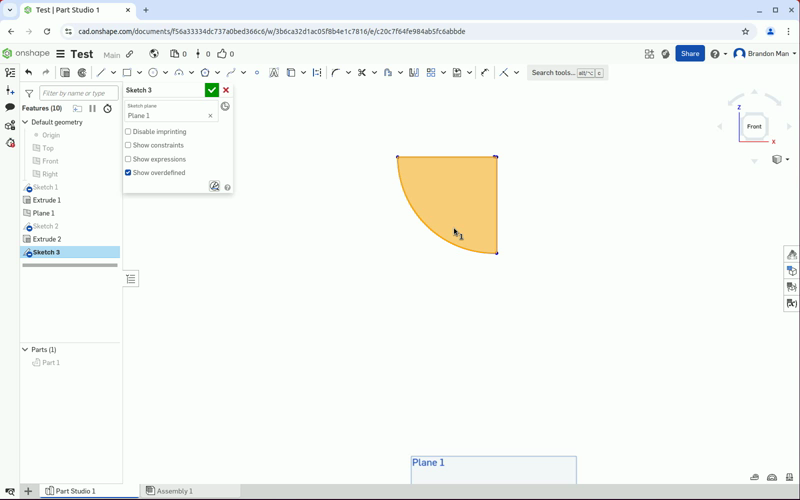
scroll(-6)
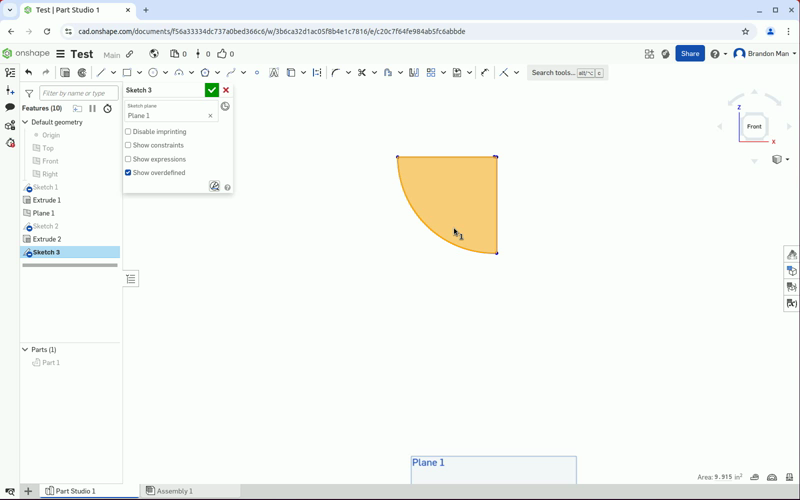
scroll(-6)
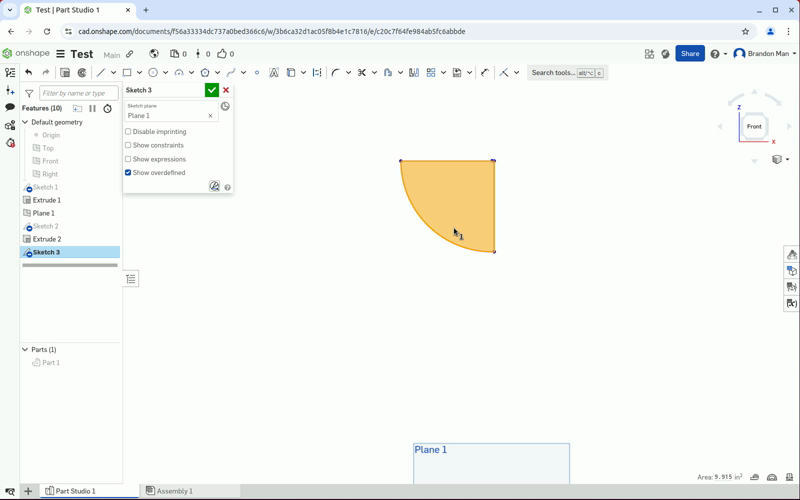
scroll(-6)
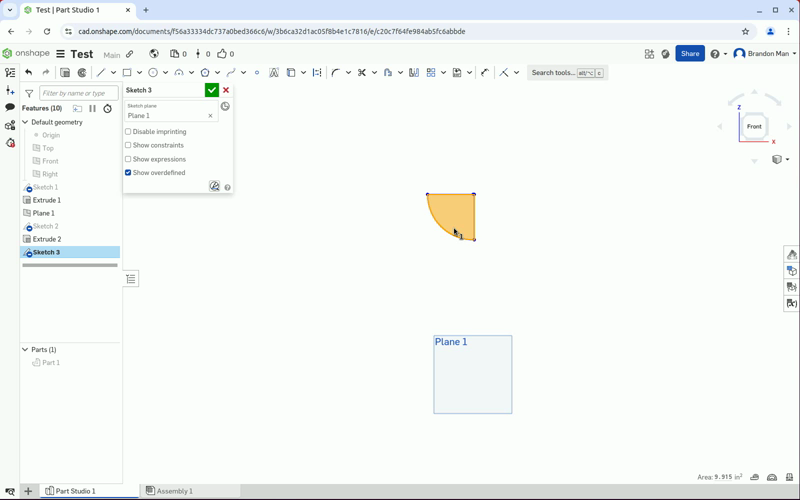
scroll(-6)
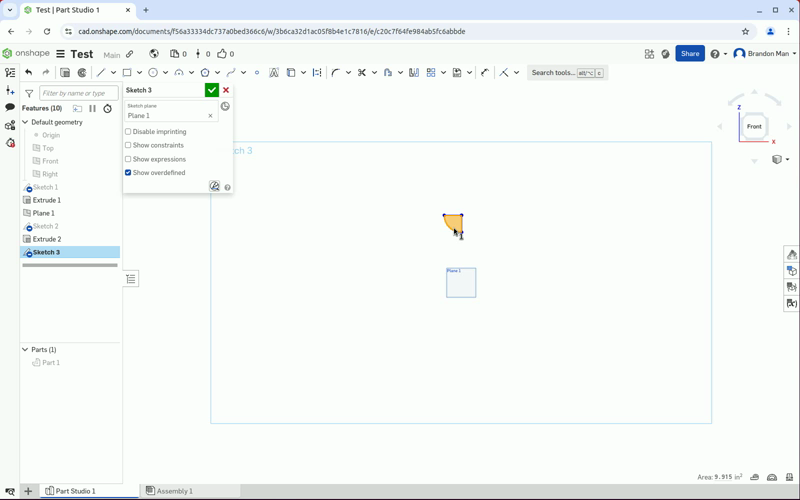
mouse_move(73, 352)
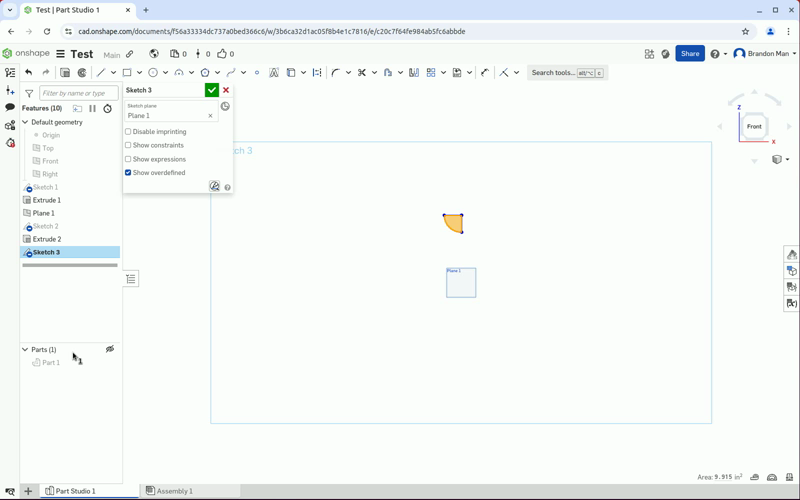
key(shift+y)
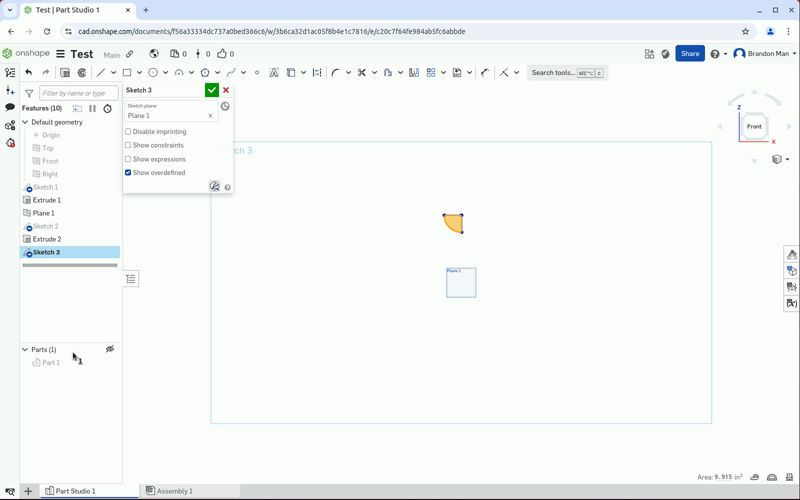
key(shift+e)
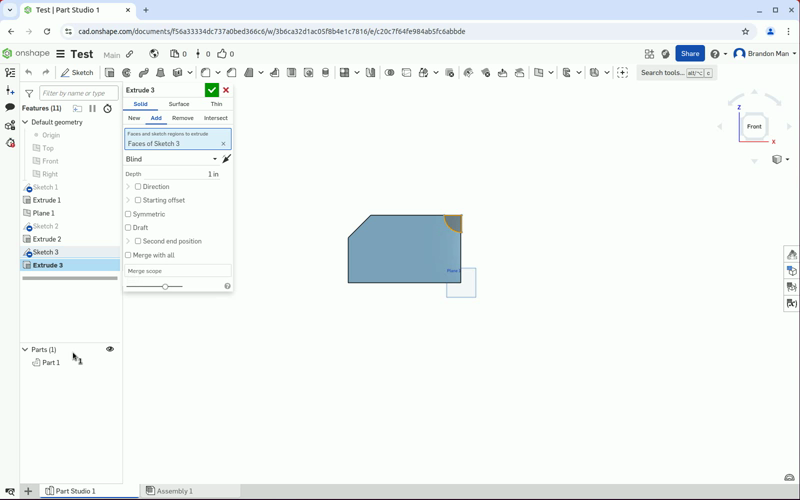
mouse_move(143, 106)
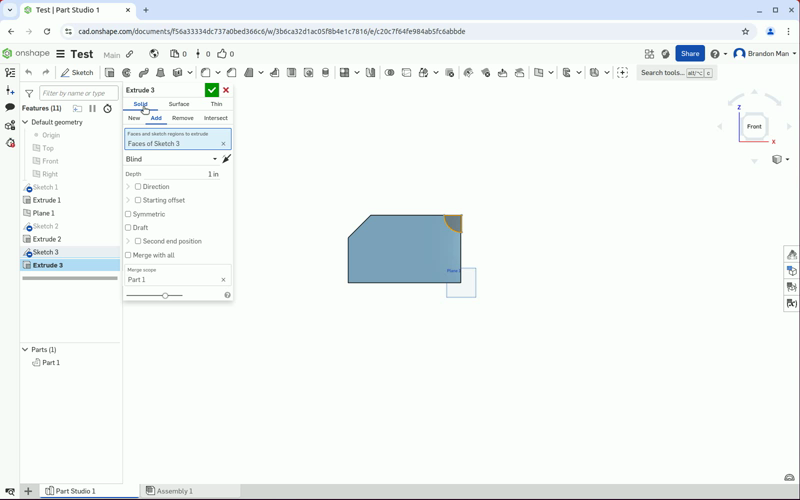
click(143, 106)
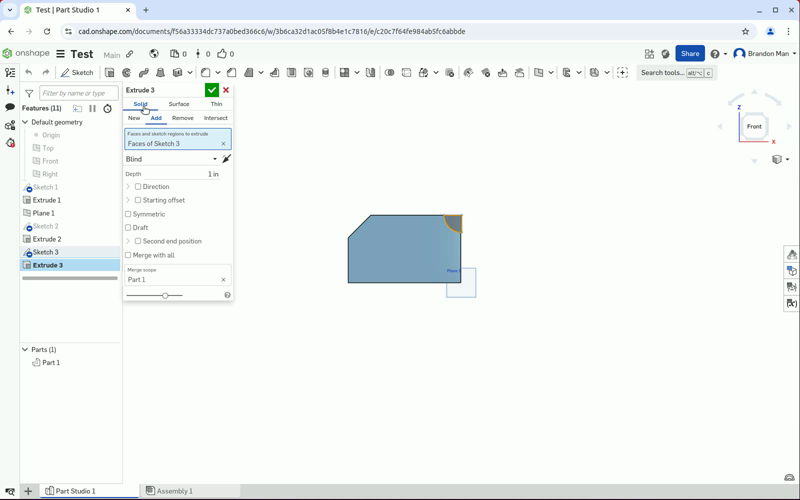
mouse_move(186, 120)
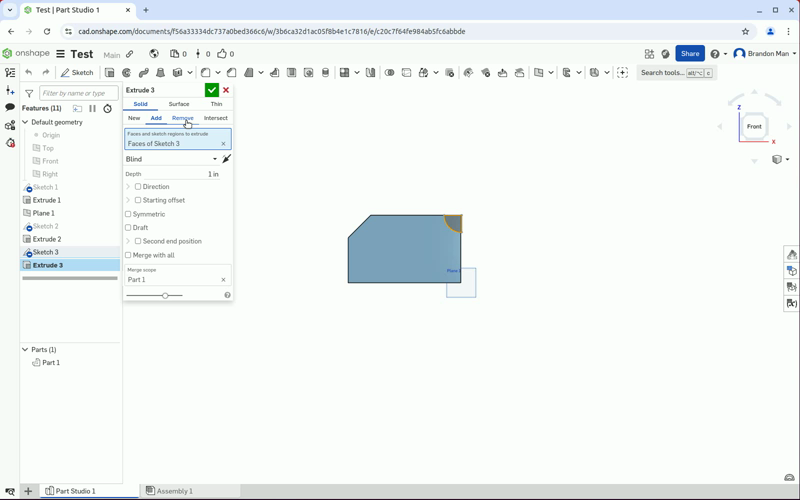
click(186, 120)
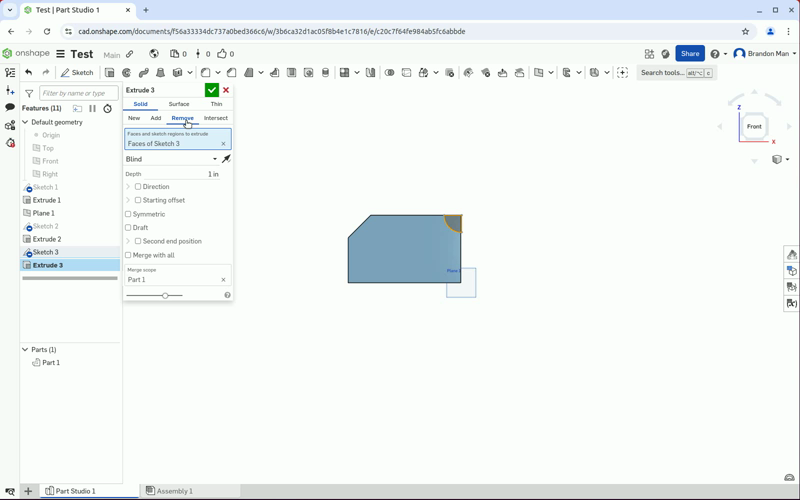
key(tab, 4)
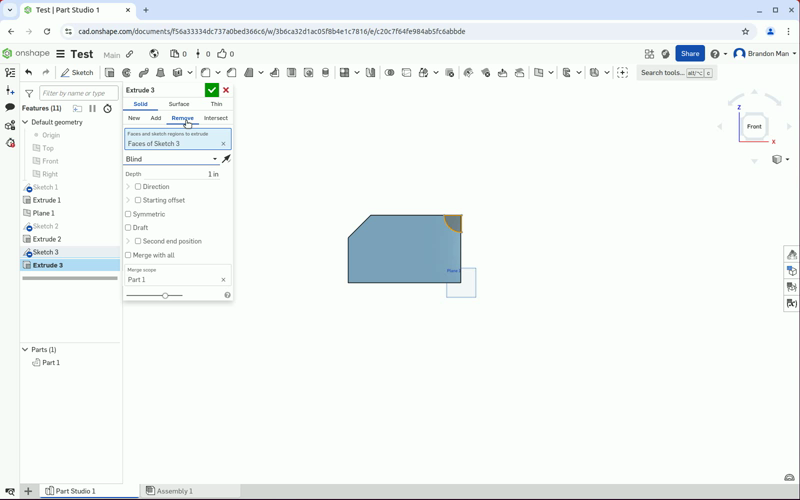
text(6.981)
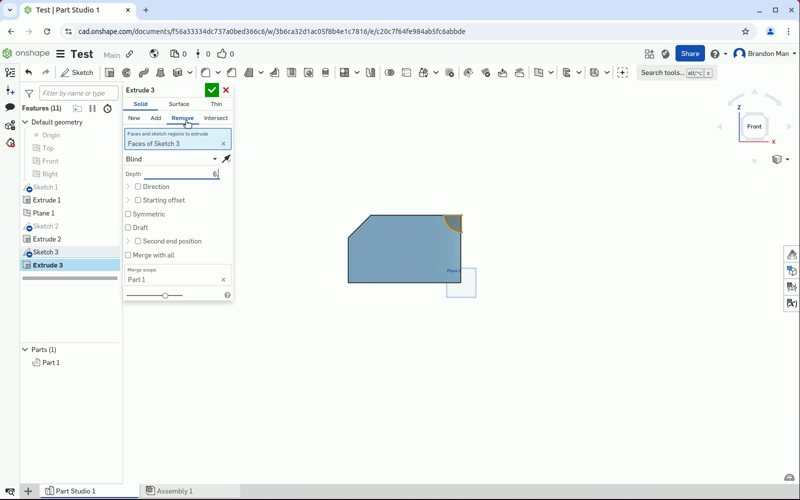
key(tab, 6)
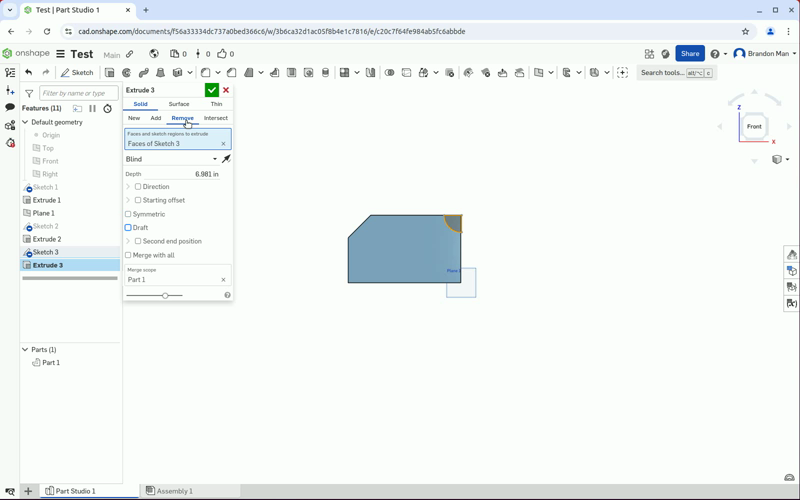
key(space)
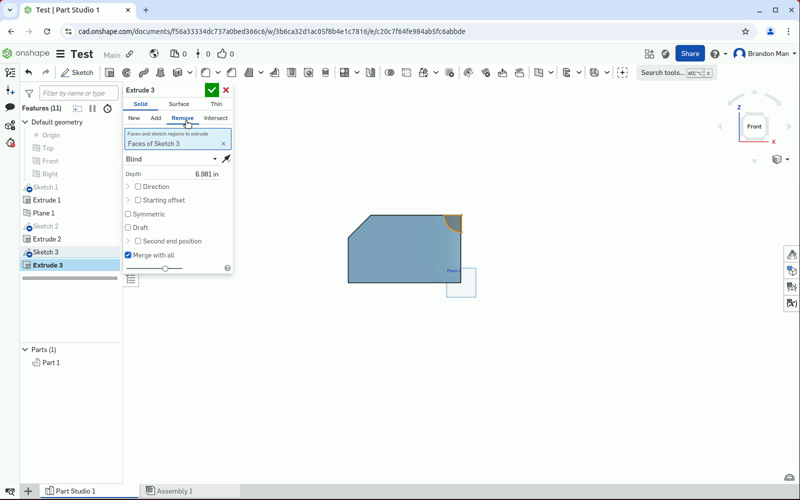
key(enter)
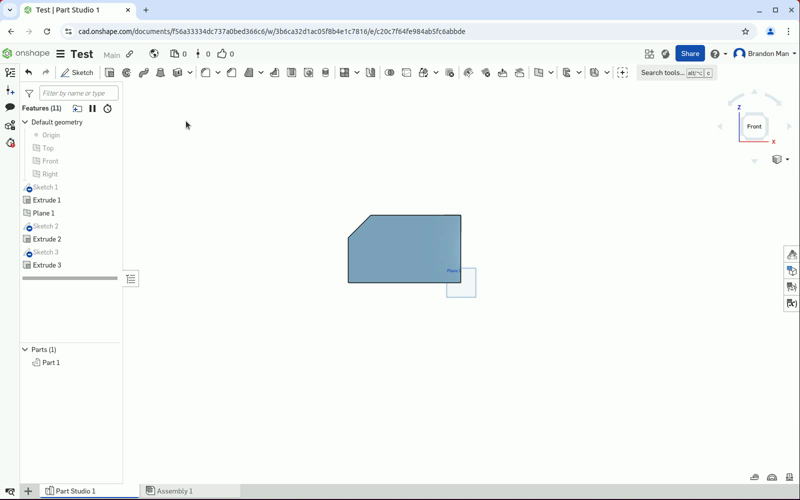
key(shift+h)
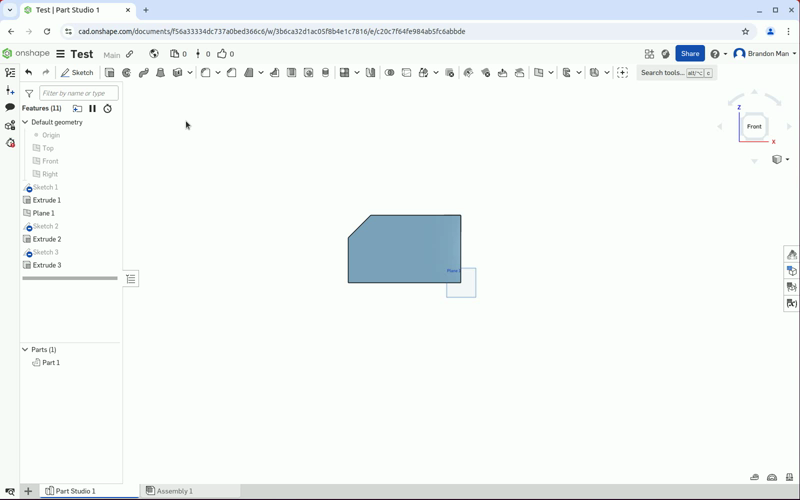
key(shift+h)
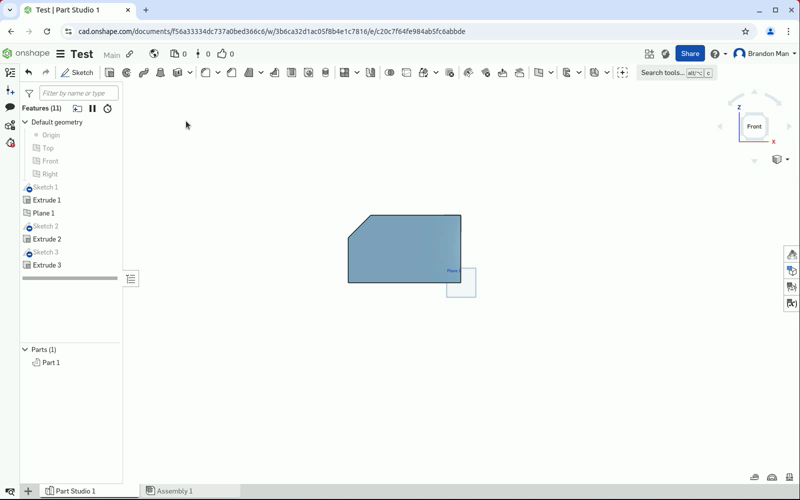
key(shift+7)
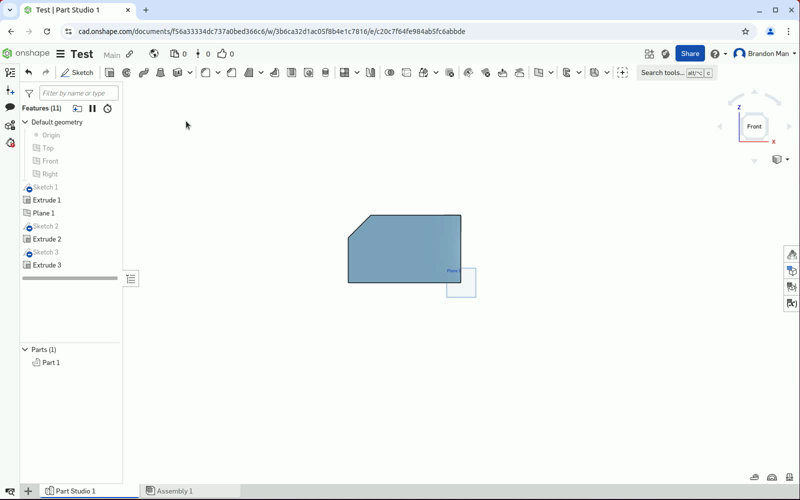
key(left, 2)
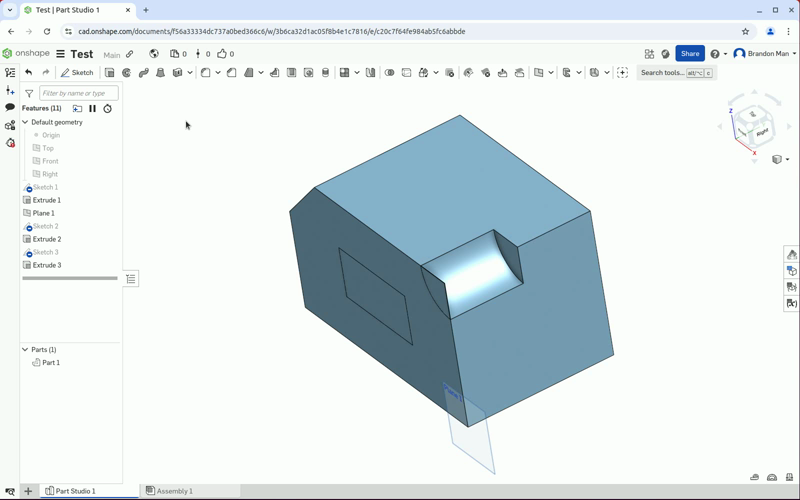
key(down, 2)
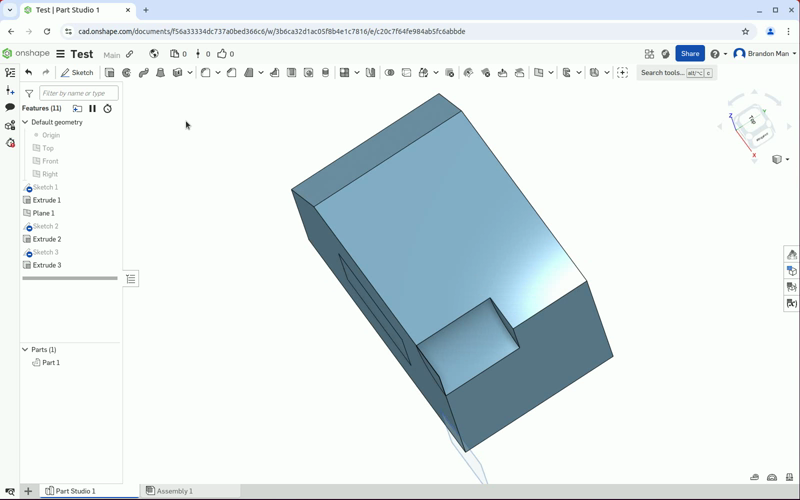
key(up, 2)
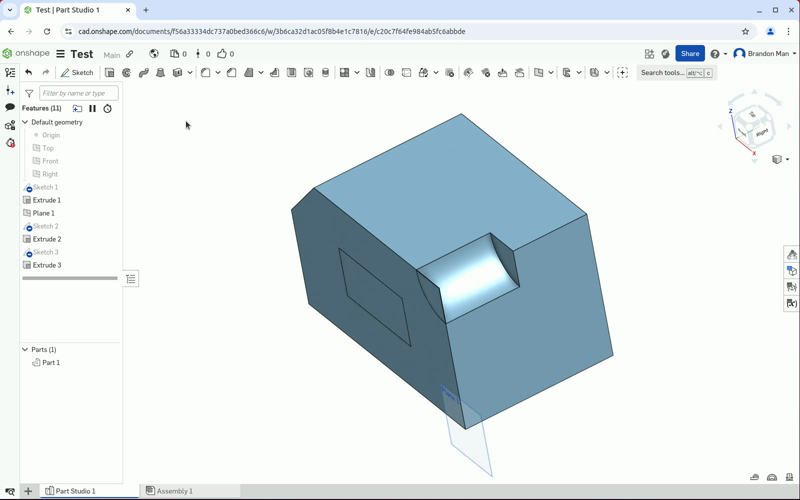
key(right, 2)
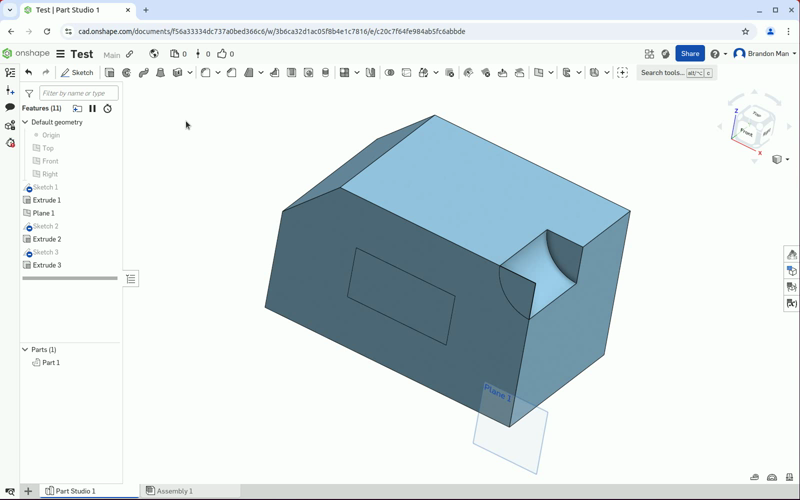
mouse_move(73, 189)
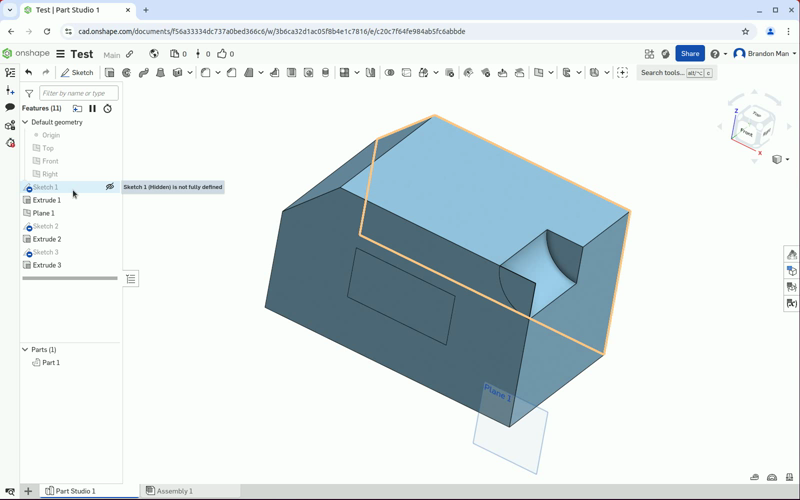
click(73, 189)